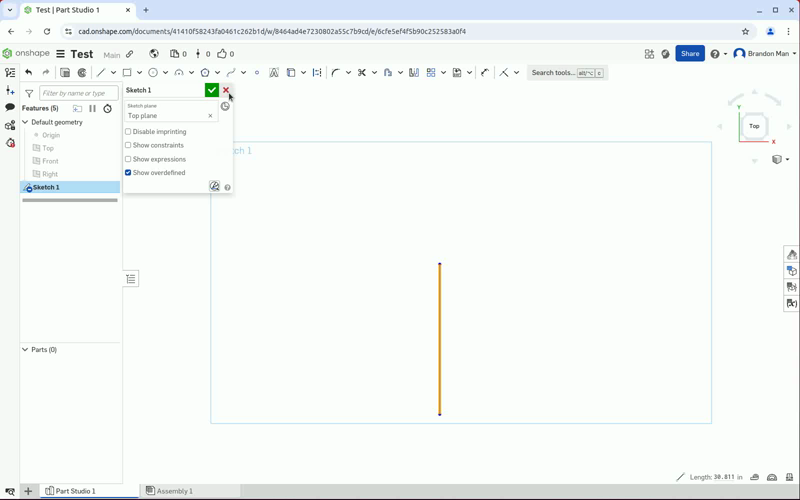
key(shift+h)
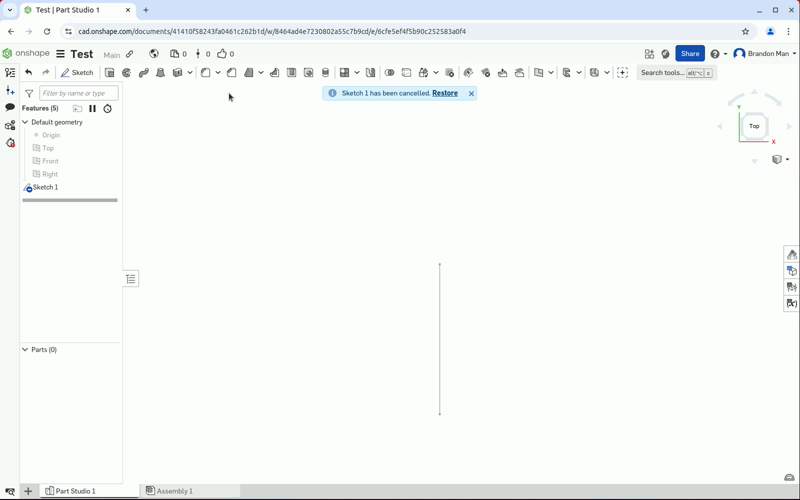
mouse_move(73, 352)
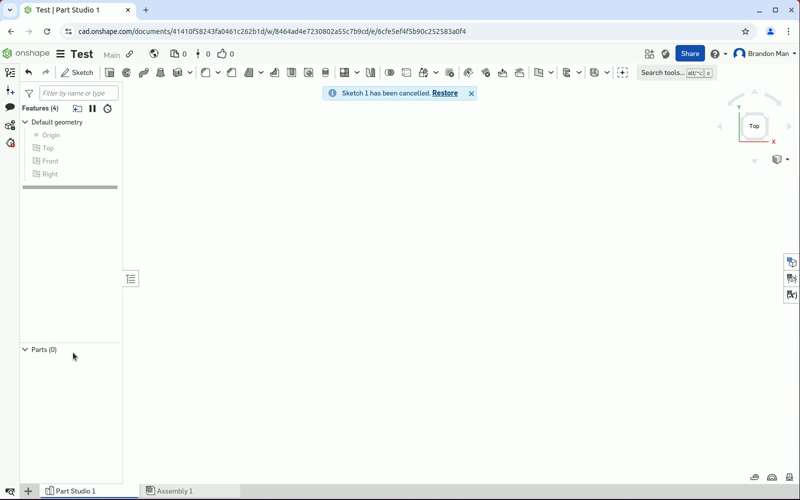
key(y)
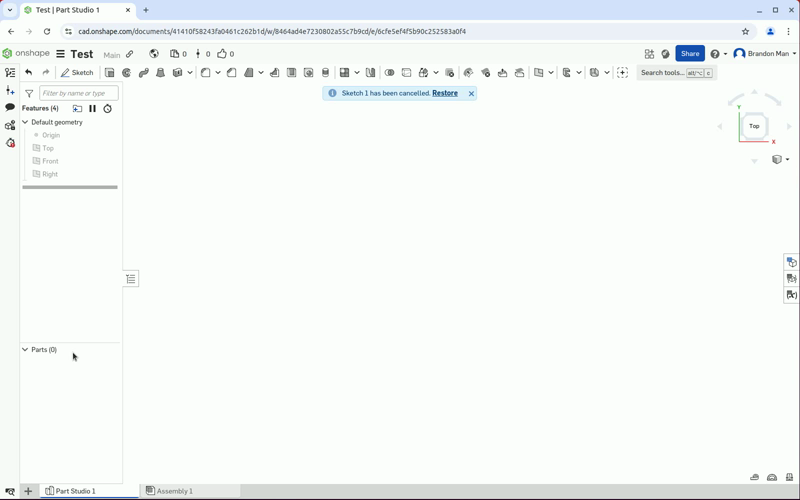
key(shift+p)
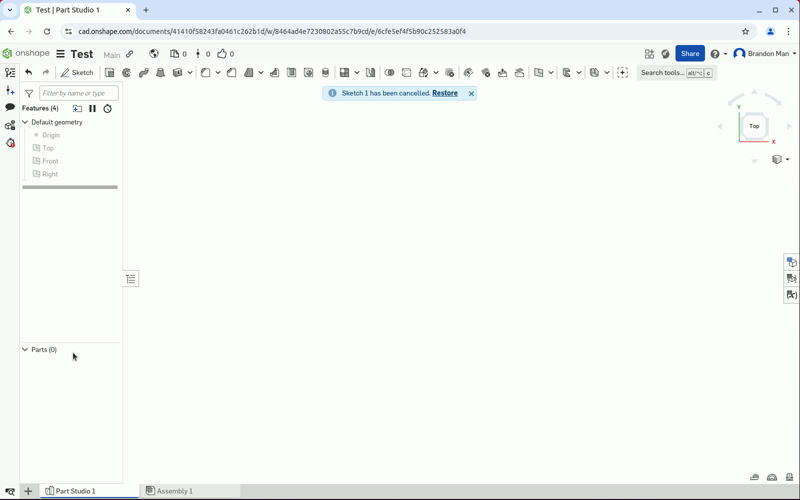
key(space)
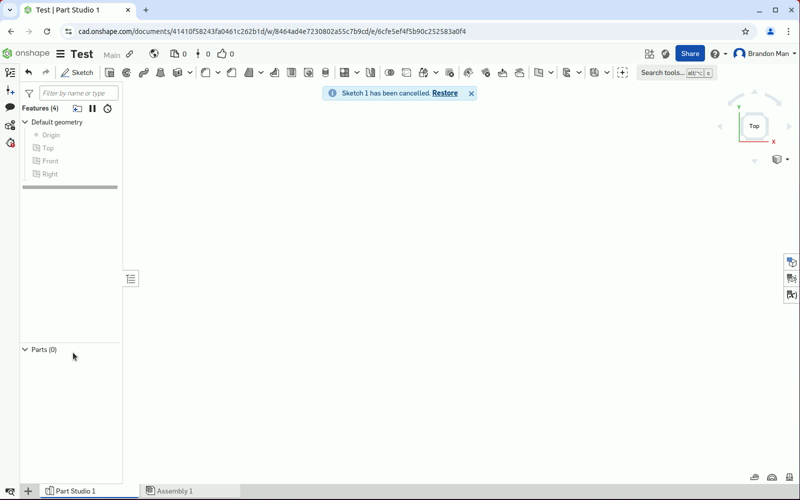
key_down(shift)
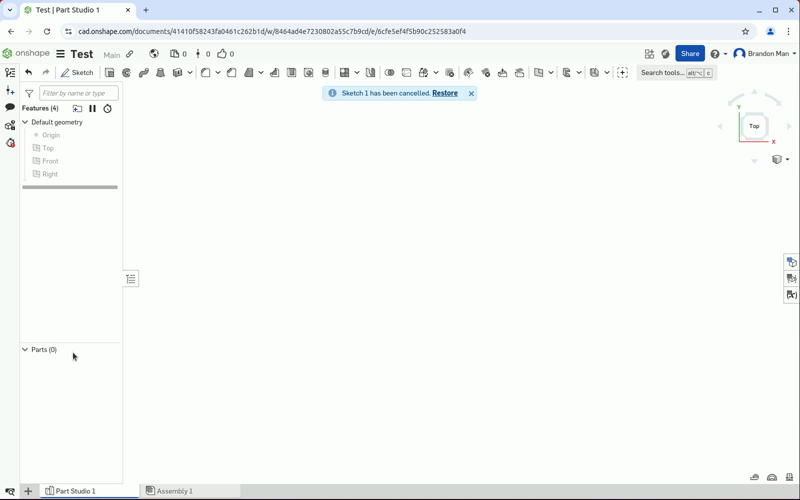
key(up)
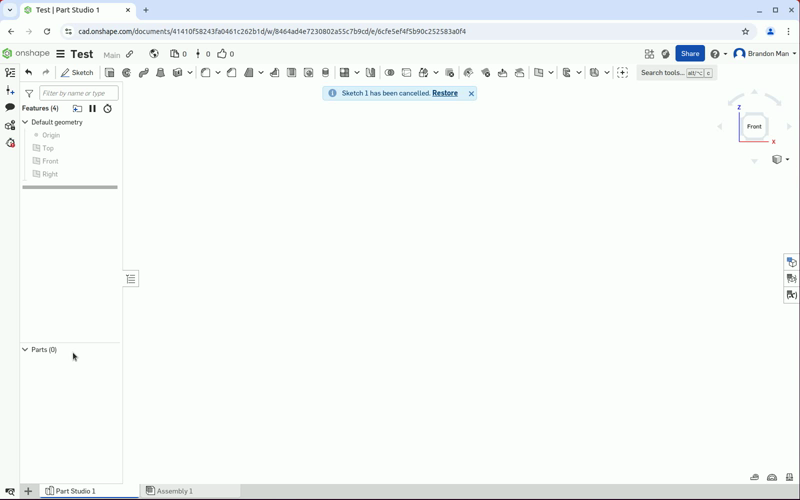
key_up(shift)
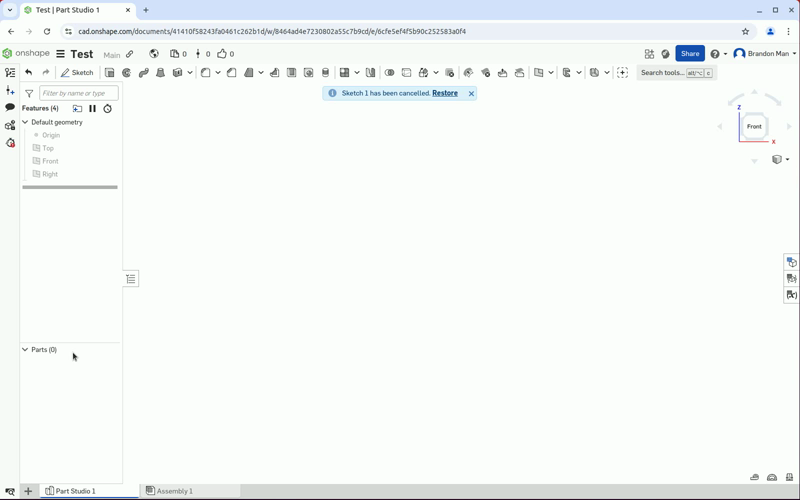
mouse_move(73, 352)
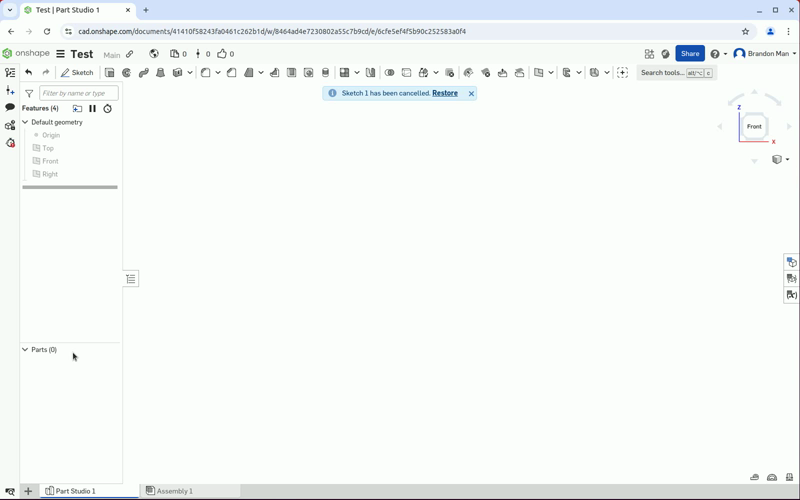
key(shift+y)
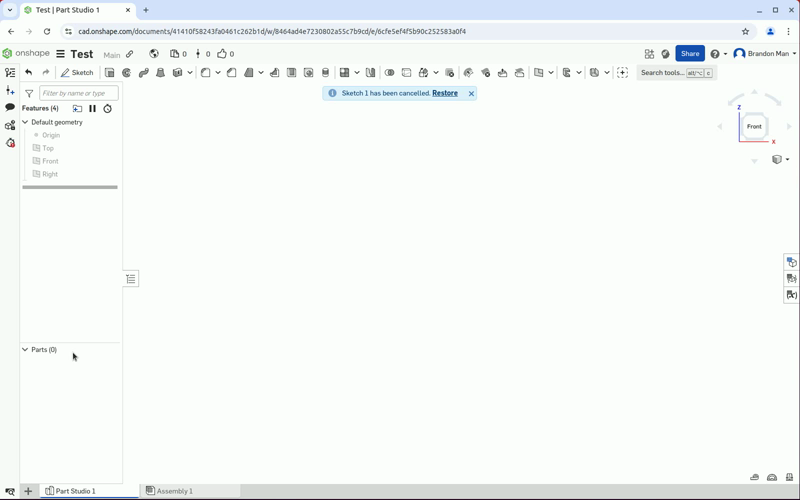
key(shift+s)
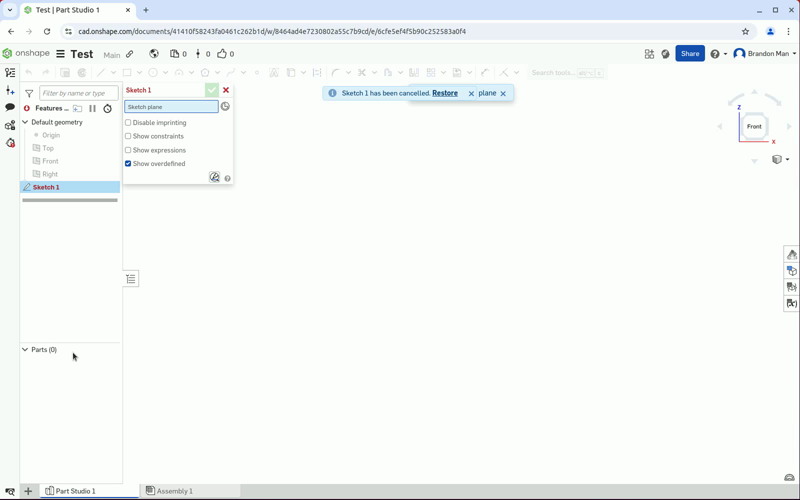
mouse_move(73, 163)
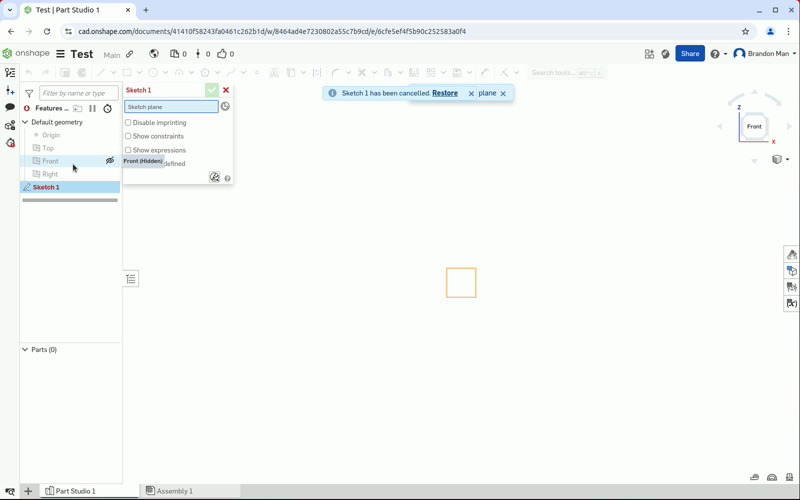
click(73, 163)
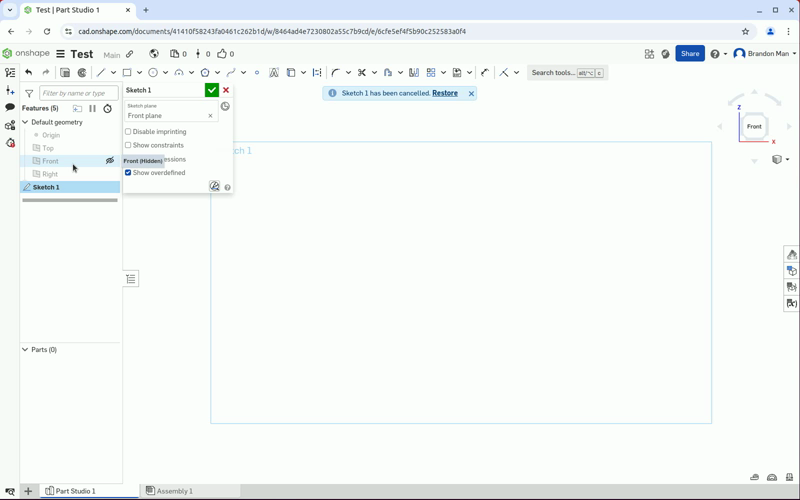
mouse_move(73, 352)
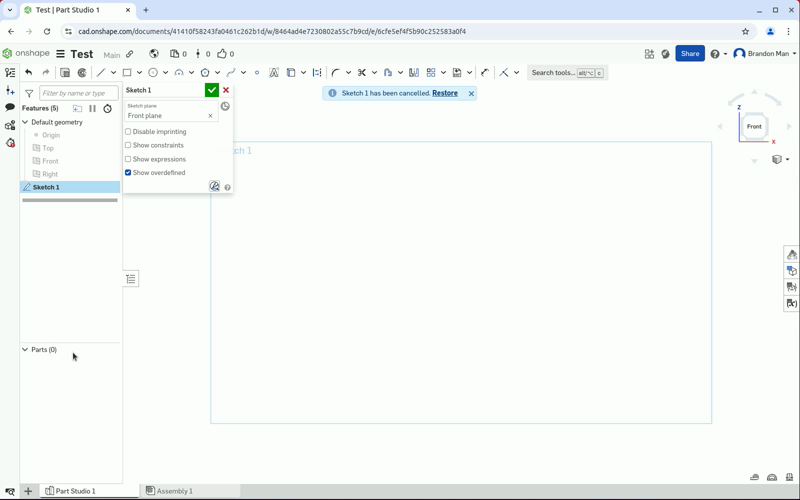
key(y)
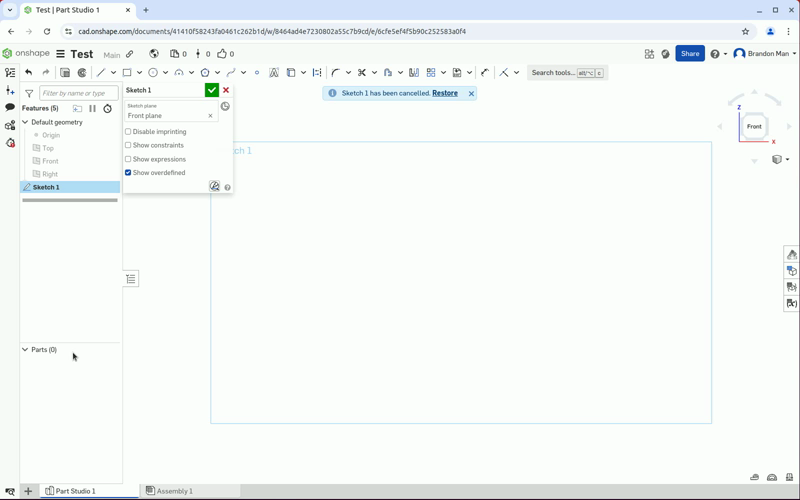
key(l)
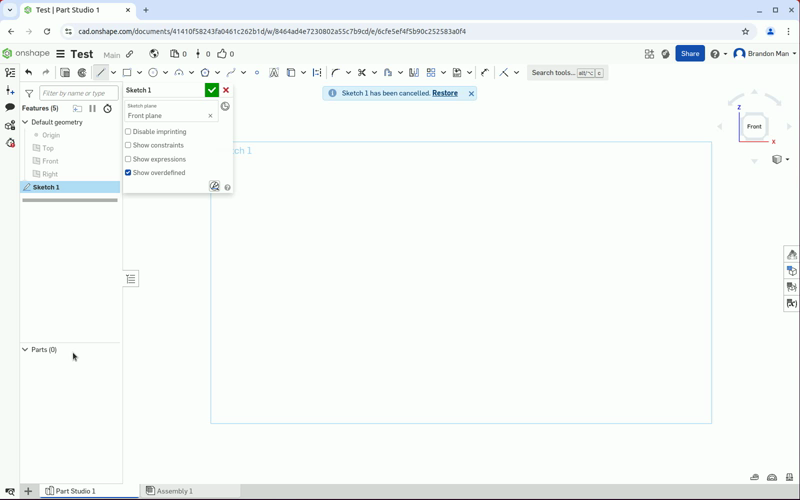
key_down(shift)
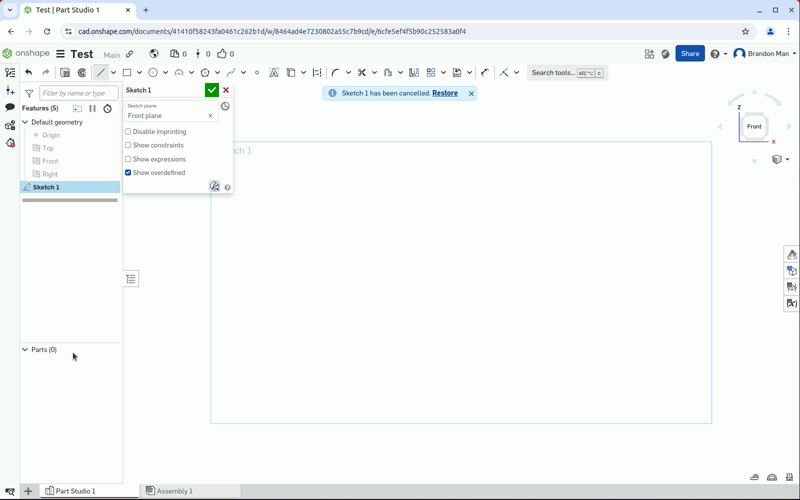
mouse_move(460, 282)
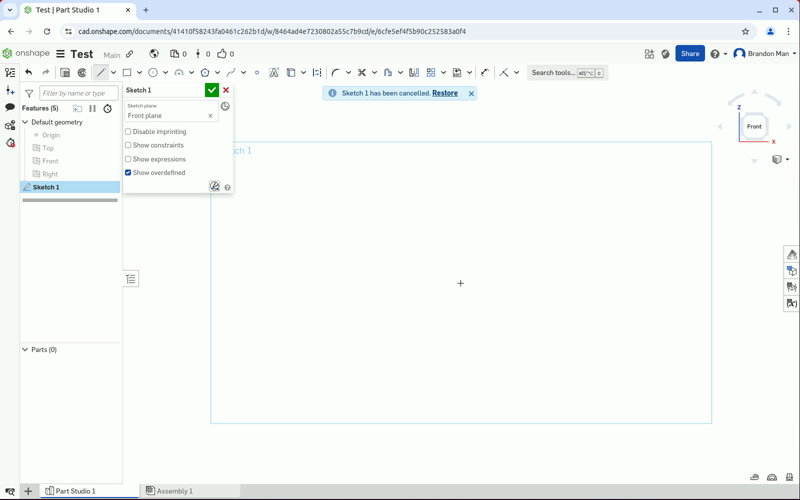
click(460, 282)
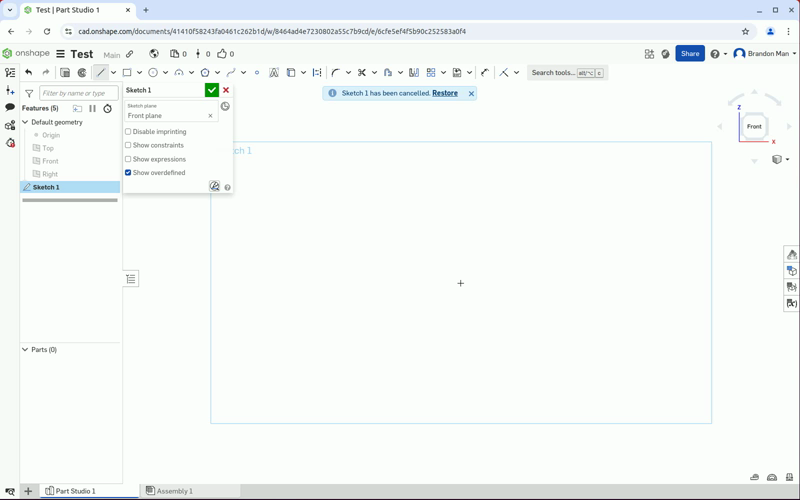
key_up(shift)
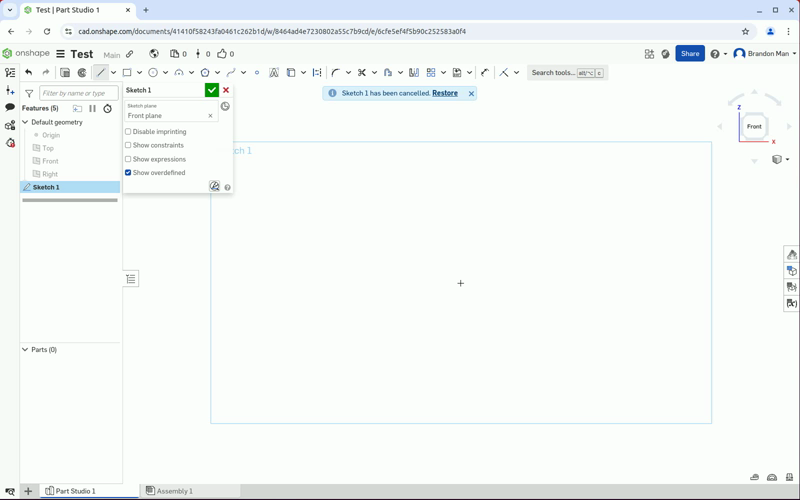
key_down(shift)
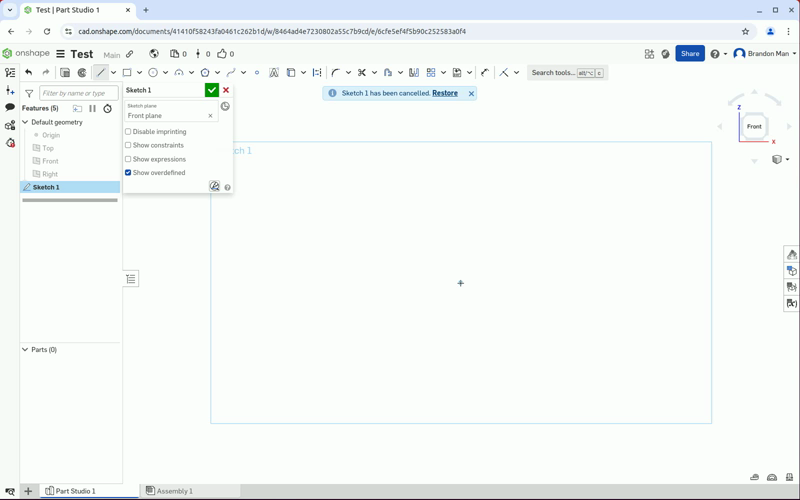
mouse_move(490, 282)
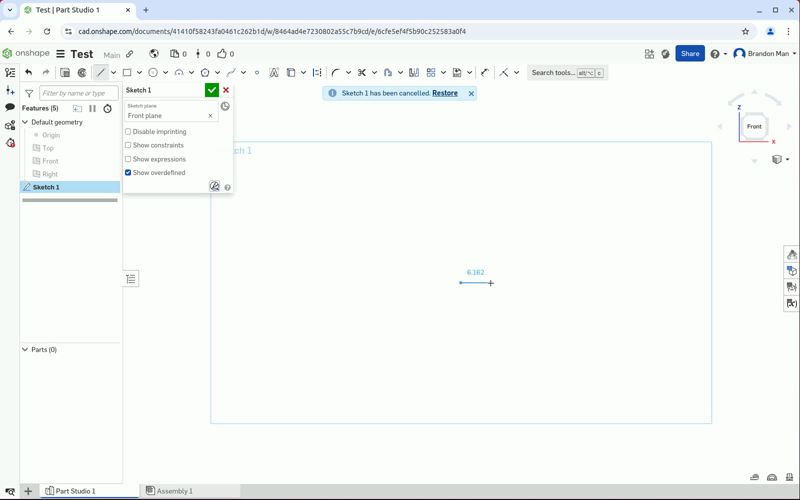
mouse_move(517, 282)
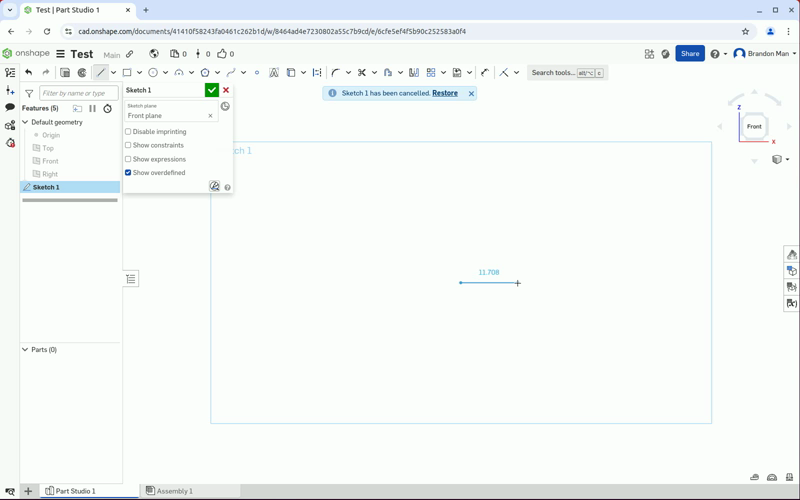
click(517, 282)
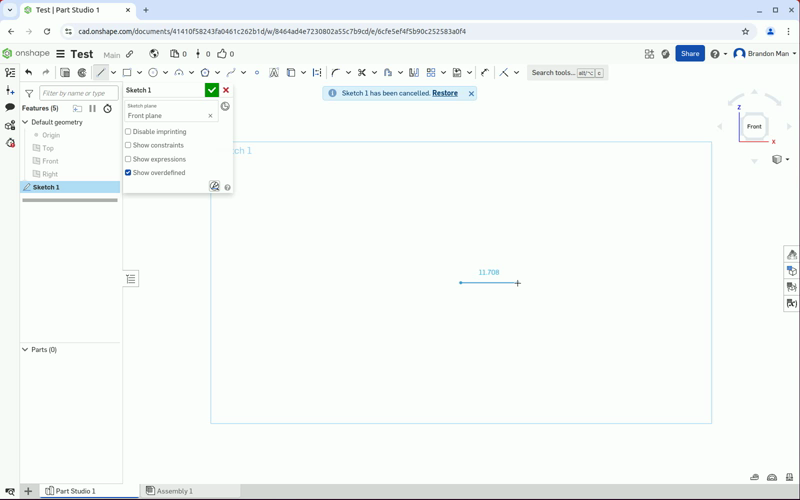
key_up(shift)
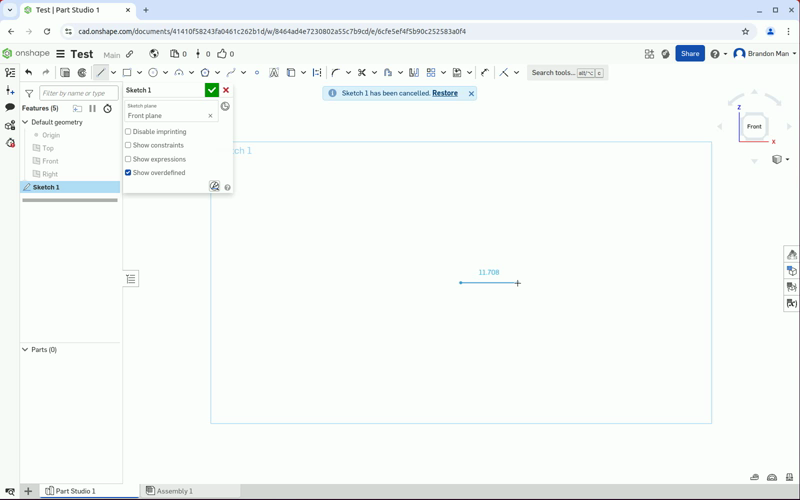
key_down(shift)
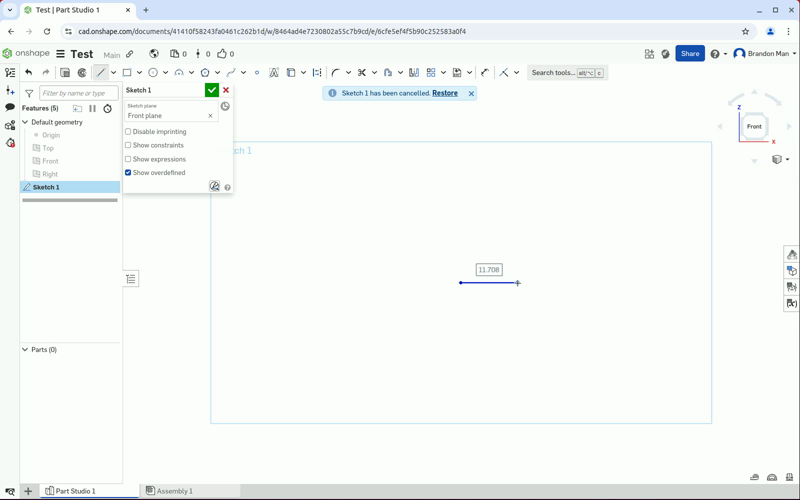
mouse_move(547, 282)
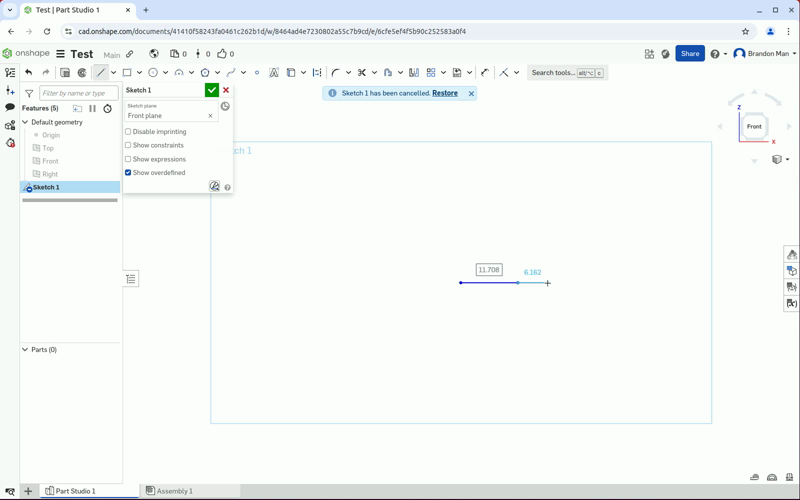
mouse_move(517, 271)
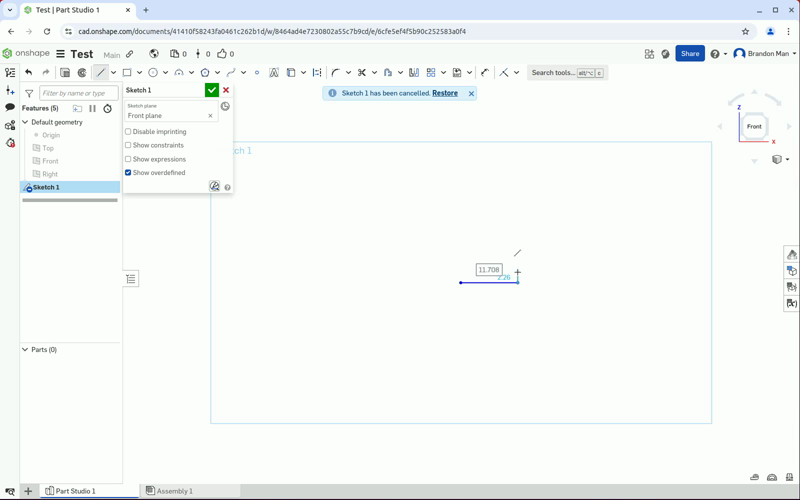
click(517, 271)
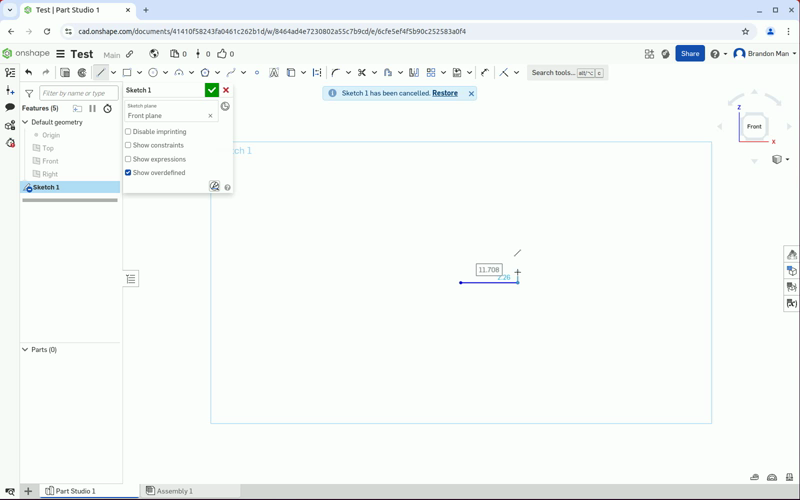
key_up(shift)
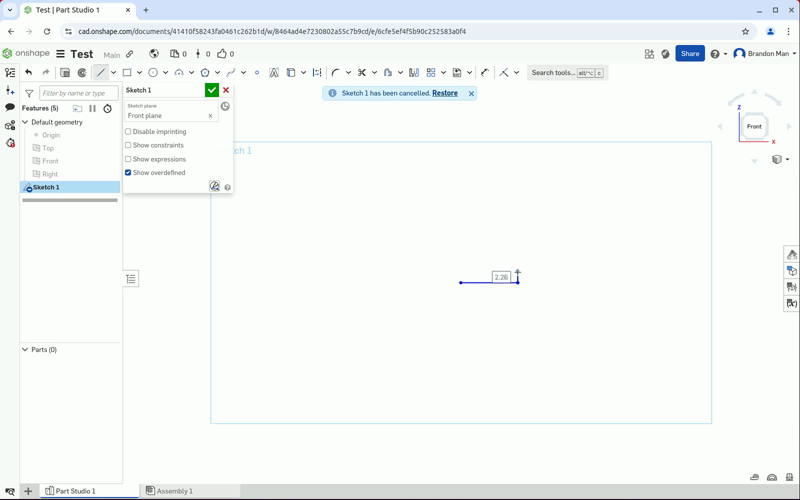
key_down(shift)
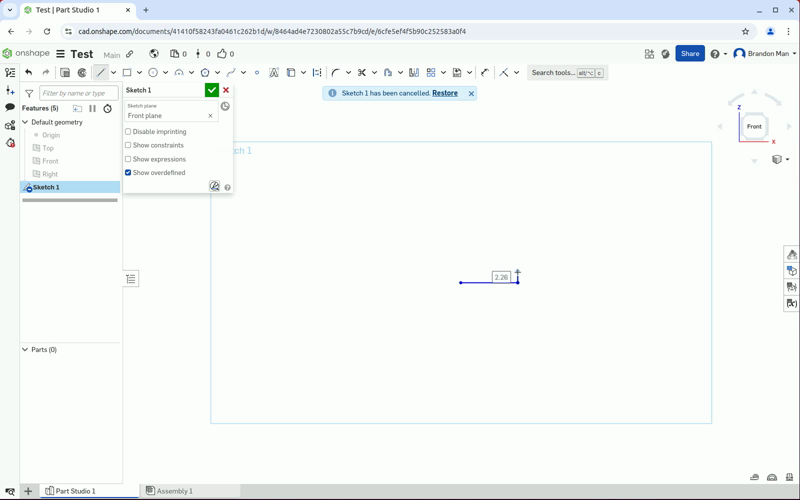
mouse_move(547, 271)
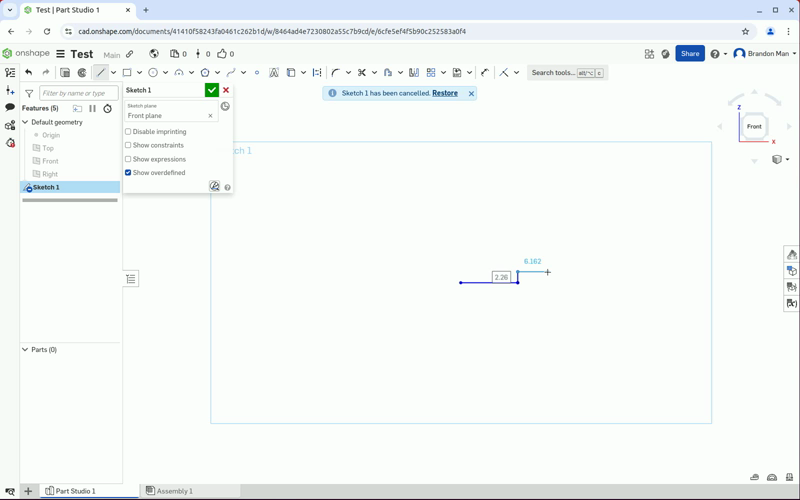
mouse_move(517, 260)
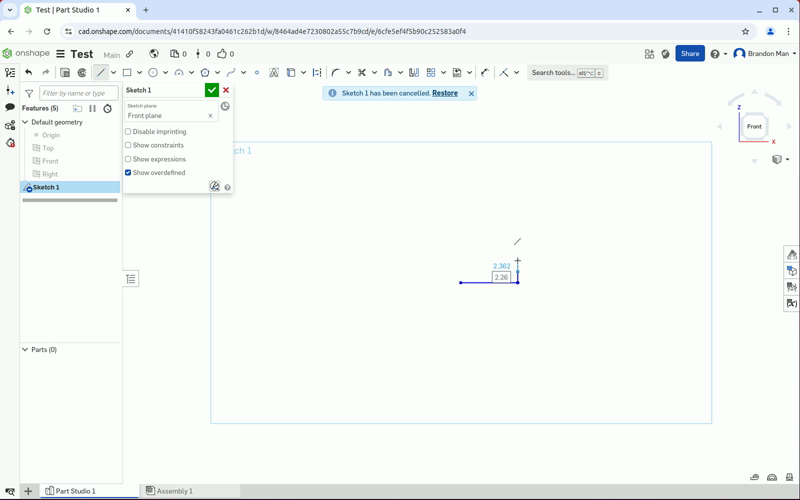
click(517, 260)
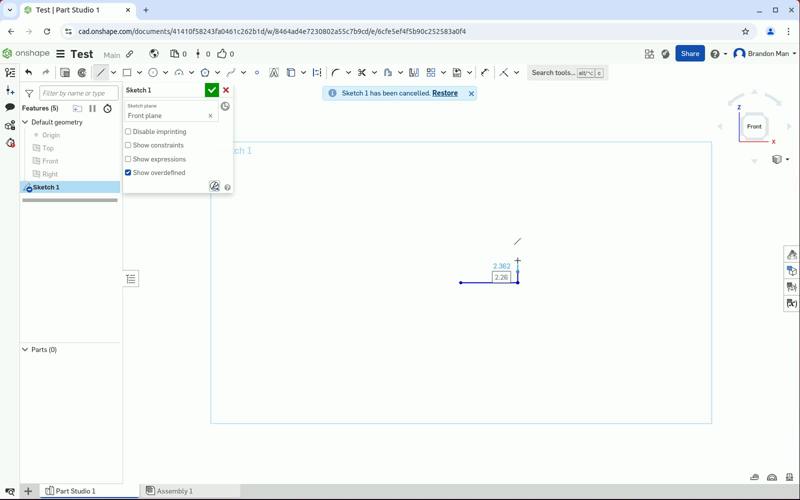
key_up(shift)
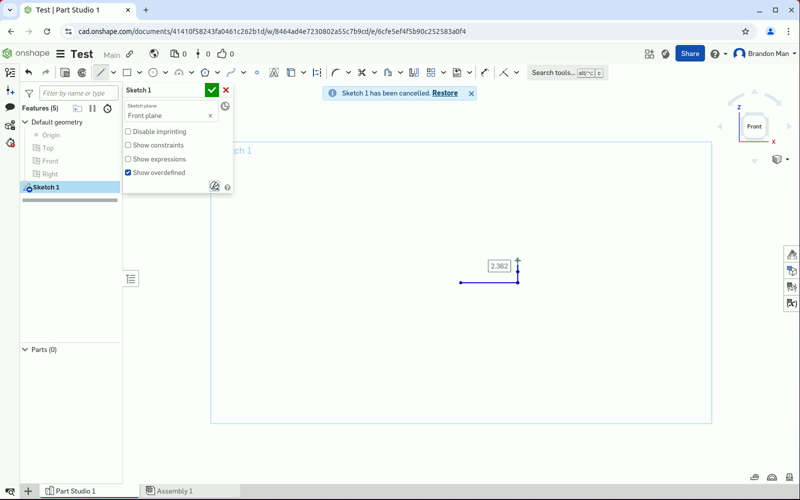
key_down(shift)
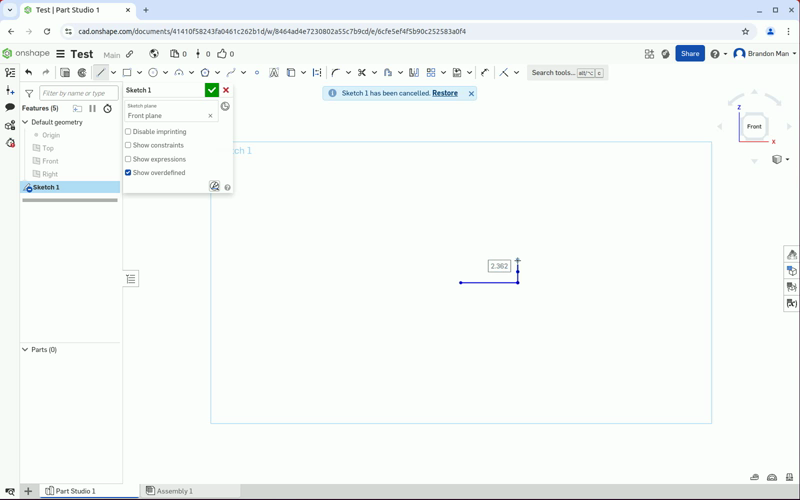
mouse_move(547, 260)
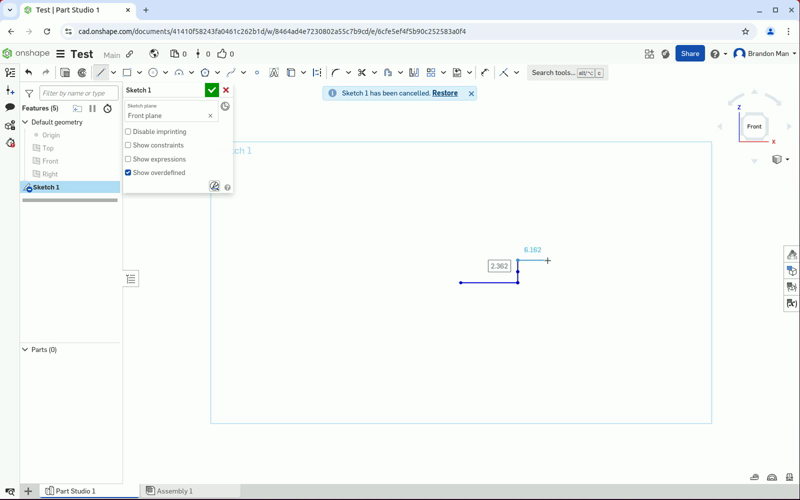
mouse_move(460, 260)
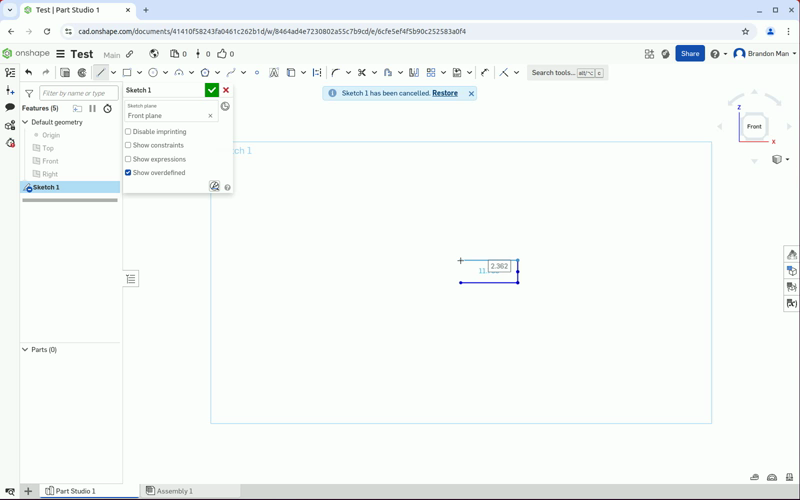
click(460, 260)
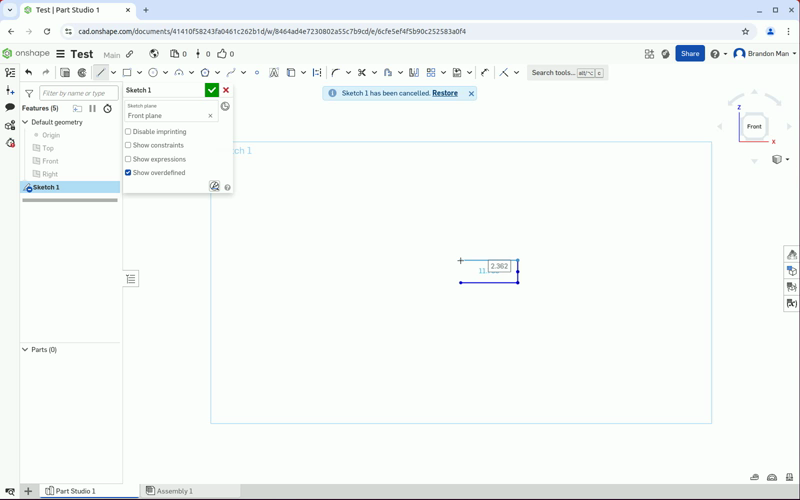
key_up(shift)
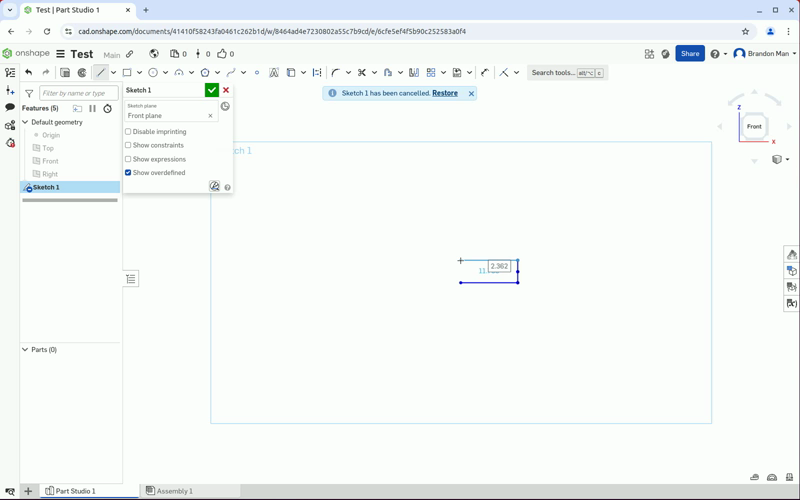
mouse_move(490, 260)
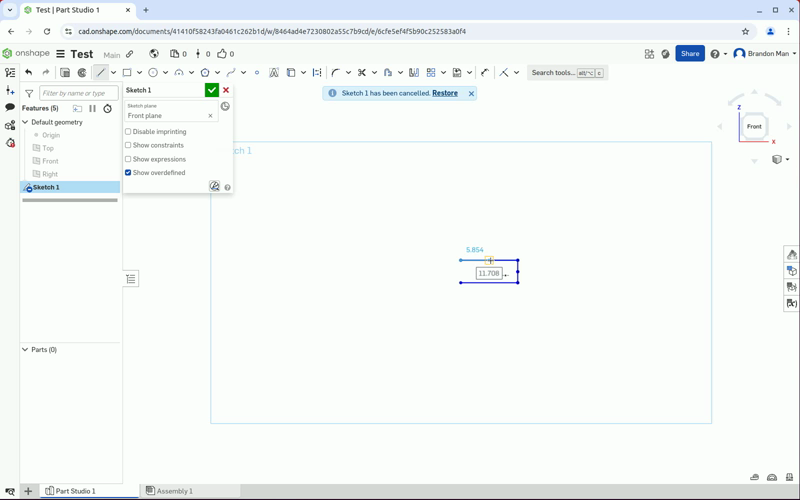
key_down(shift)
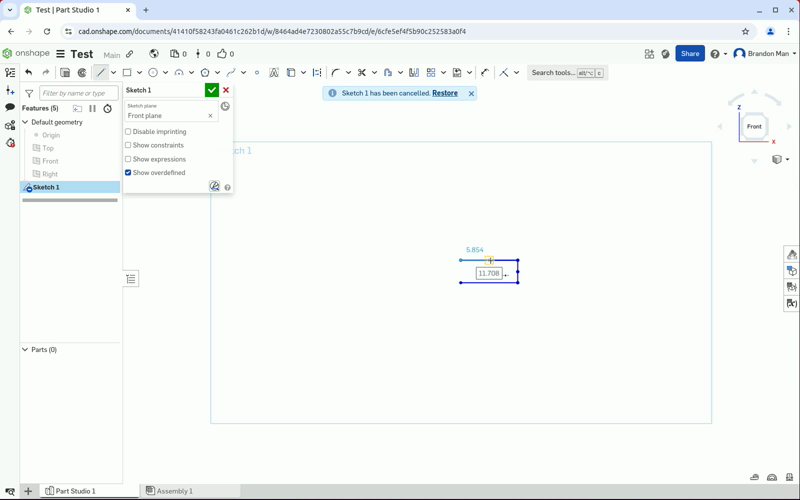
mouse_move(460, 282)
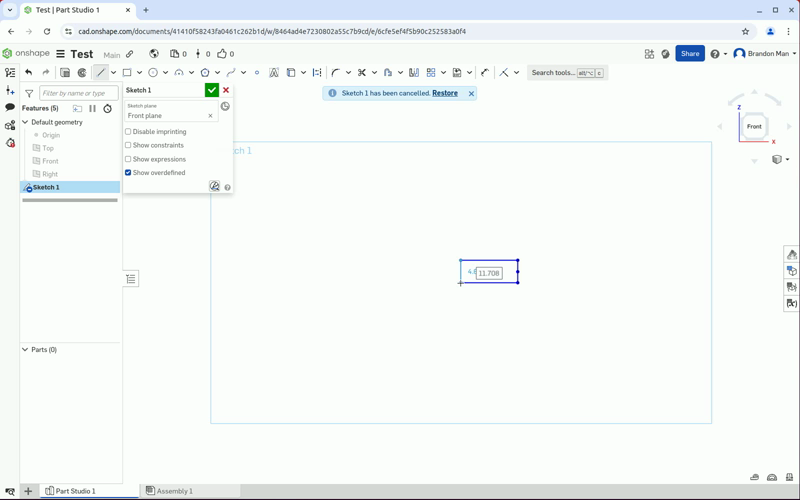
key_up(shift)
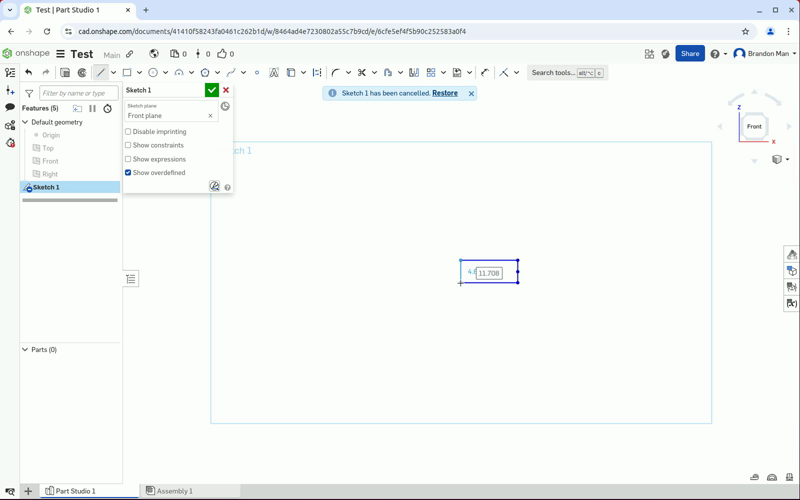
click(460, 282)
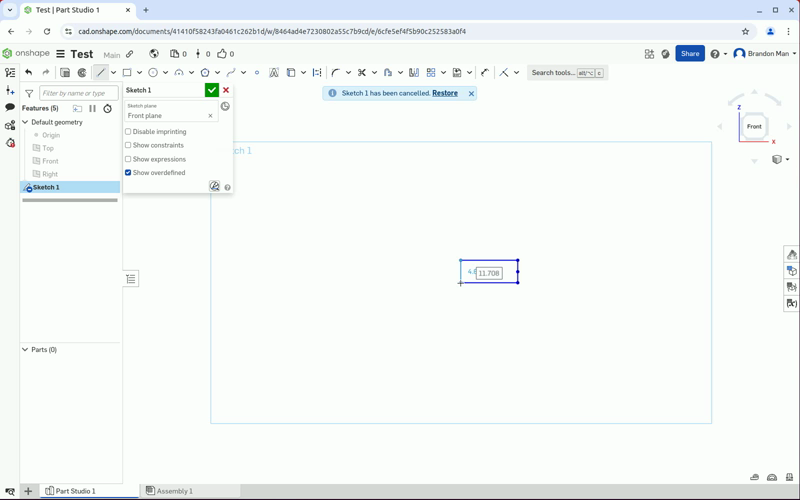
key(esc)
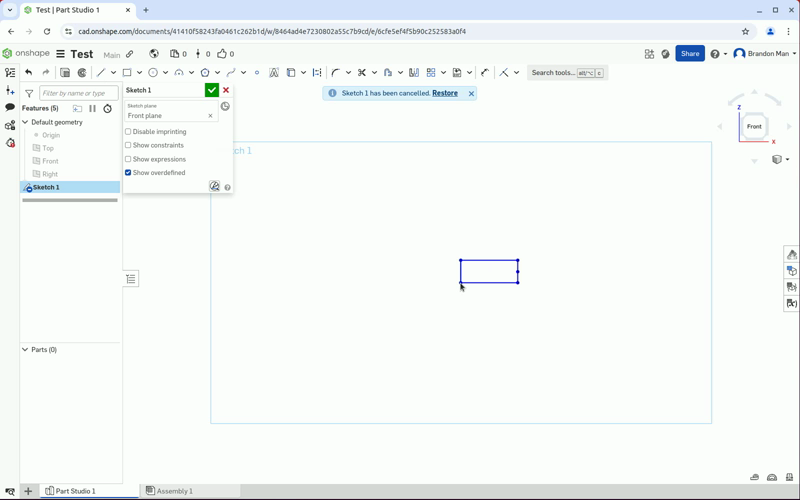
mouse_move(487, 273)
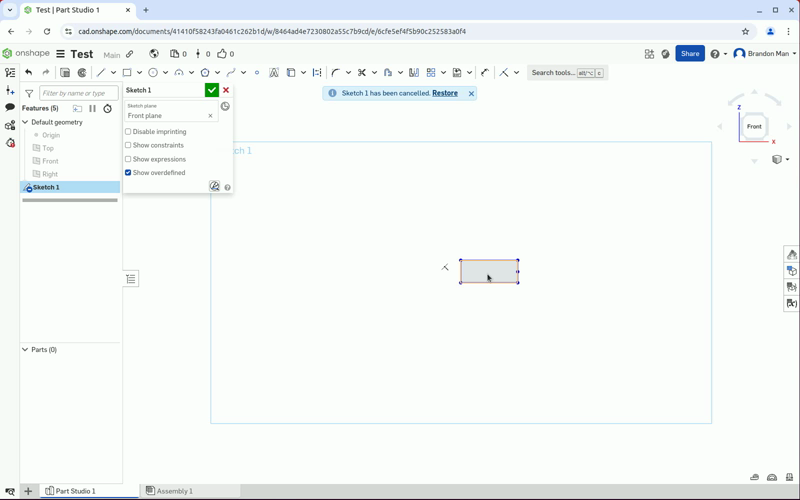
scroll(6)
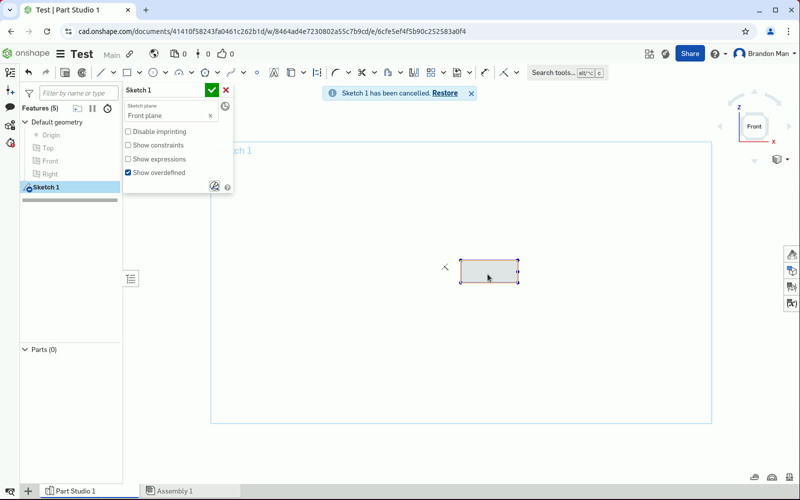
scroll(6)
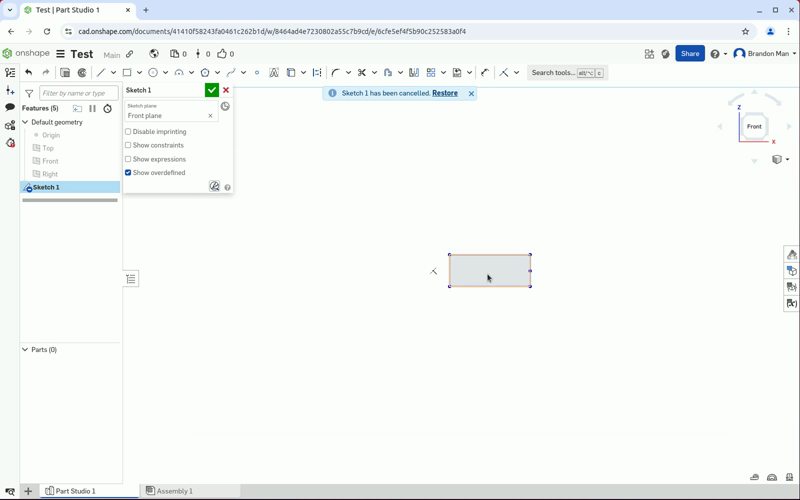
scroll(6)
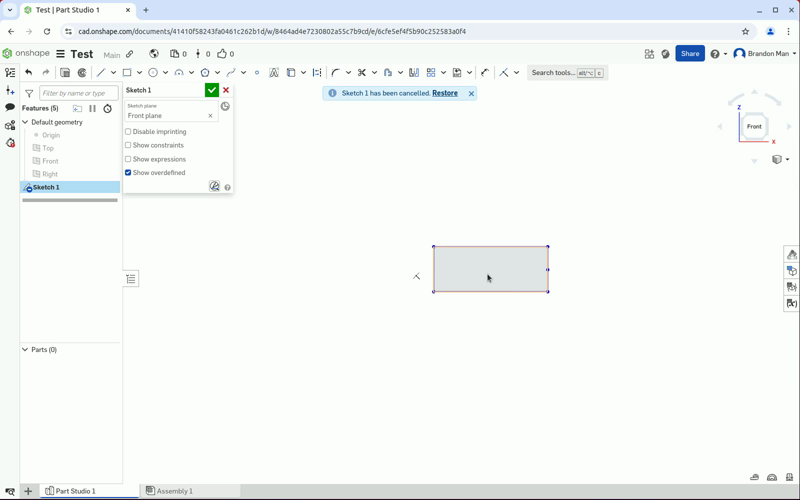
scroll(6)
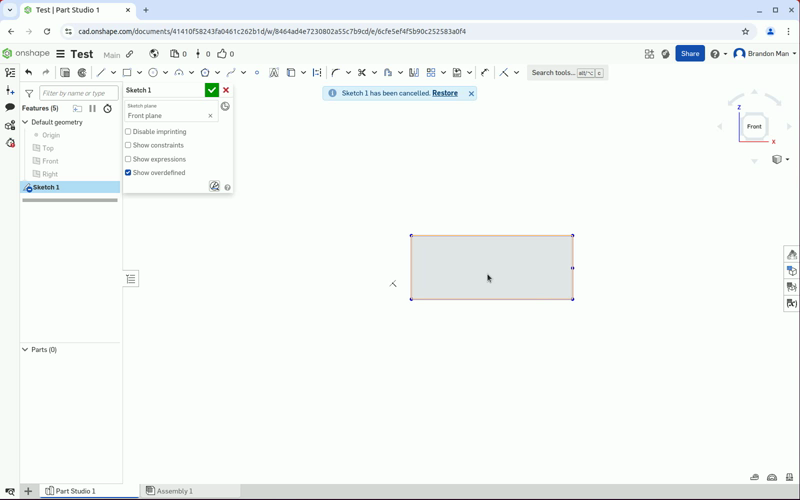
scroll(6)
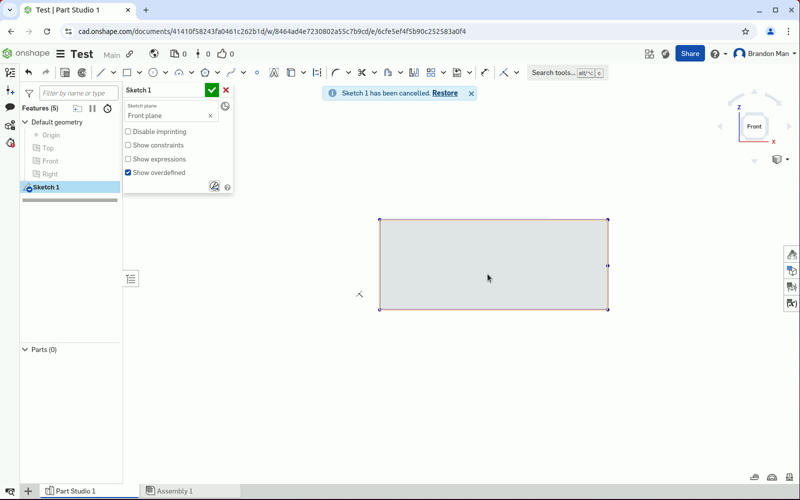
scroll(6)
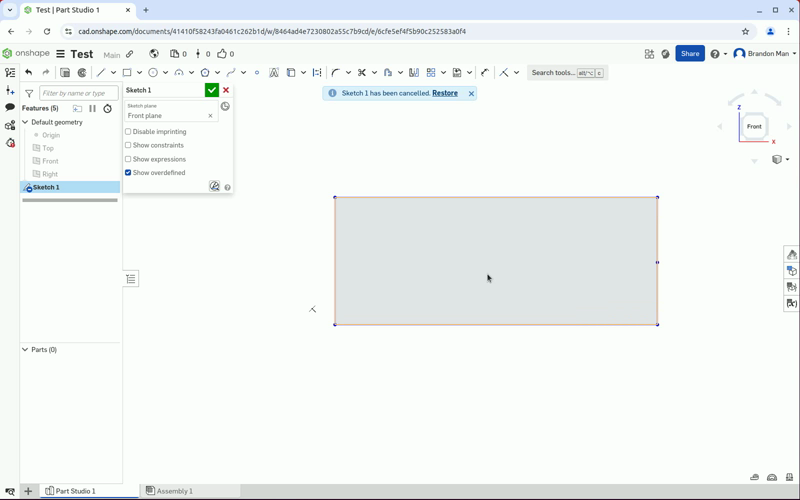
scroll(6)
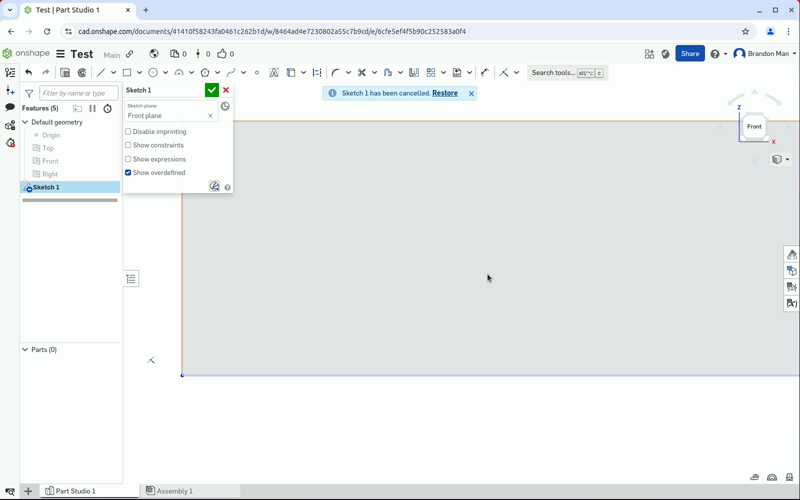
click(487, 273)
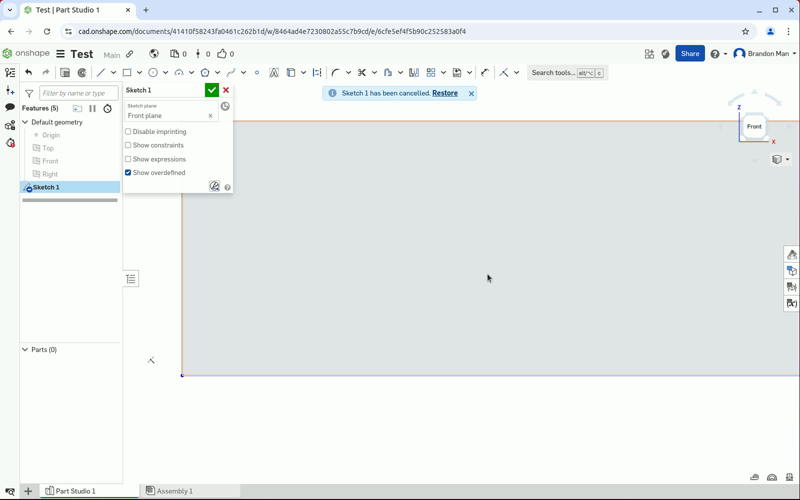
scroll(-6)
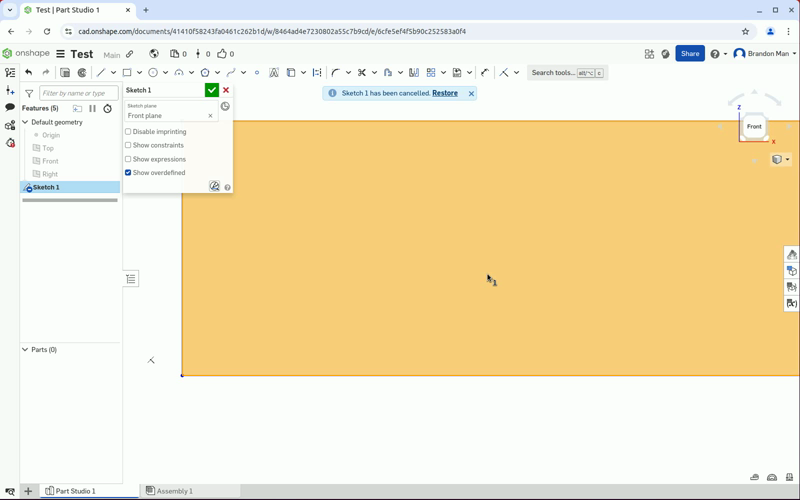
scroll(-6)
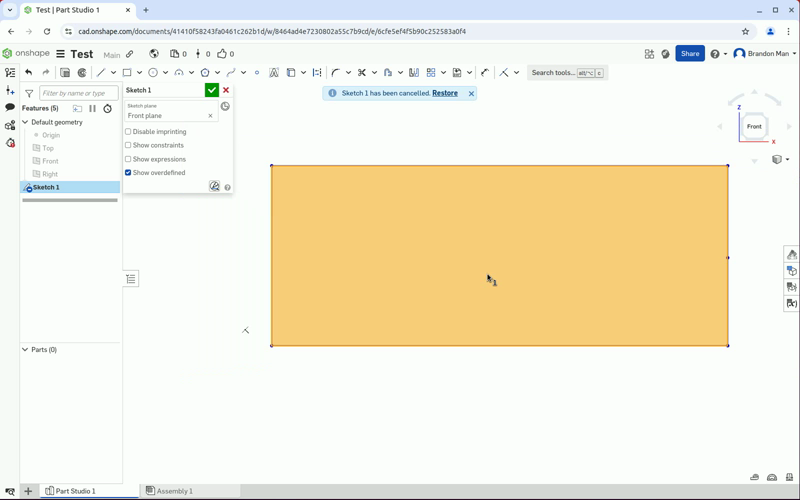
scroll(-6)
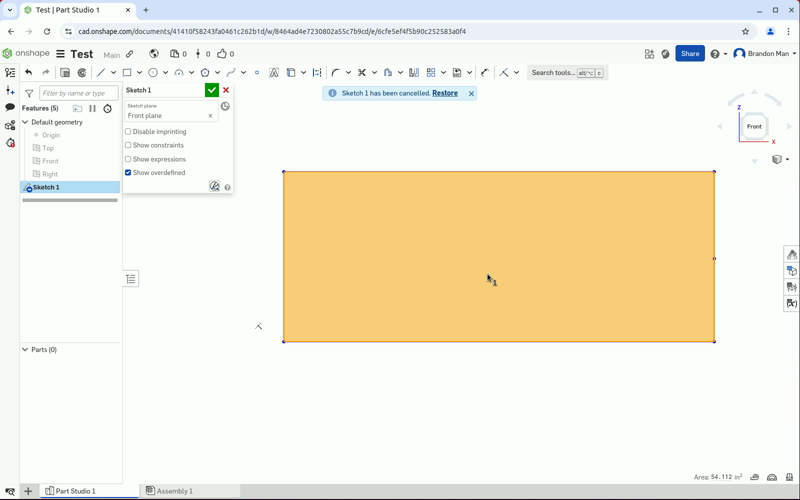
scroll(-6)
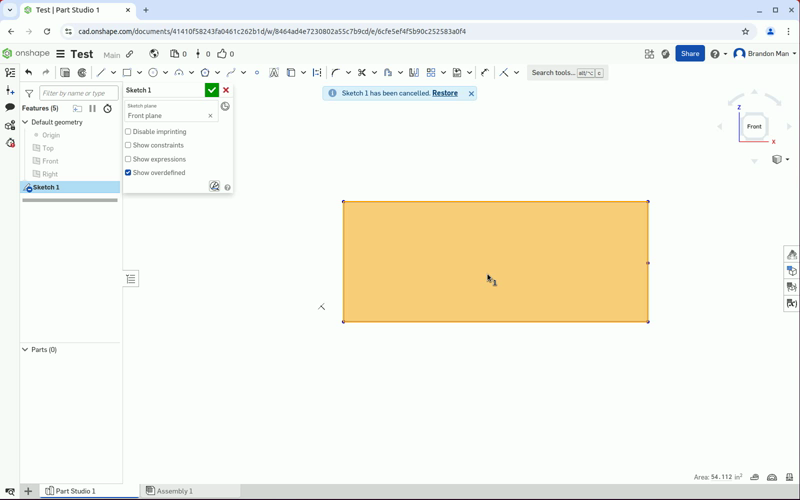
scroll(-6)
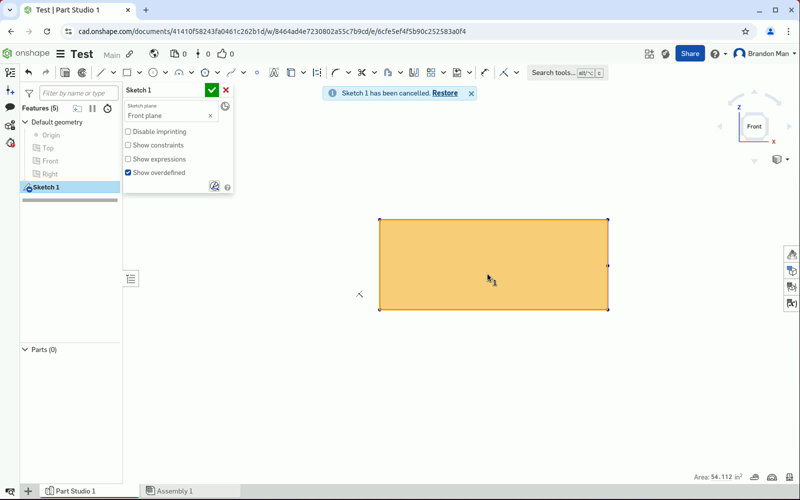
scroll(-6)
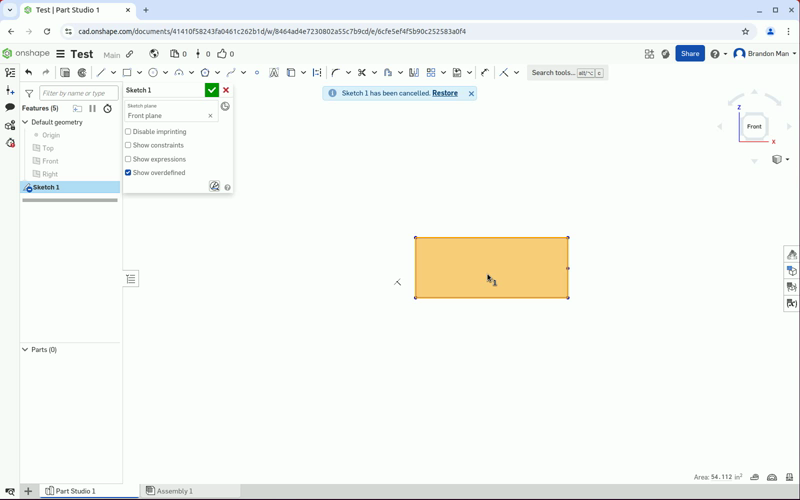
scroll(-6)
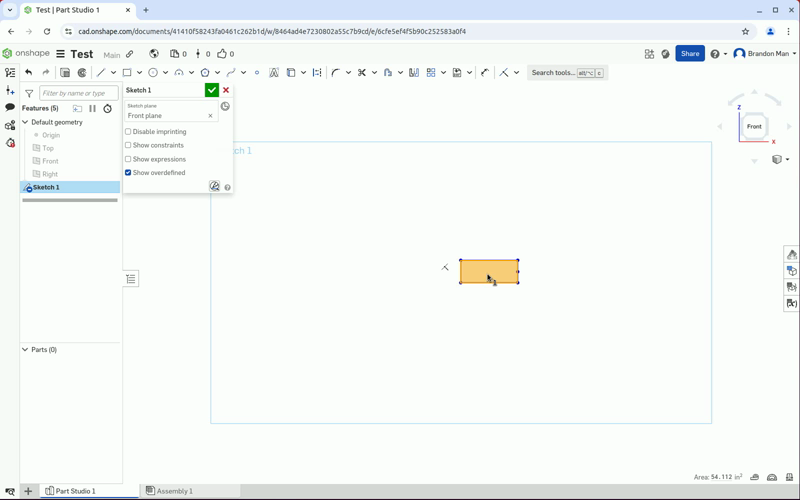
mouse_move(73, 352)
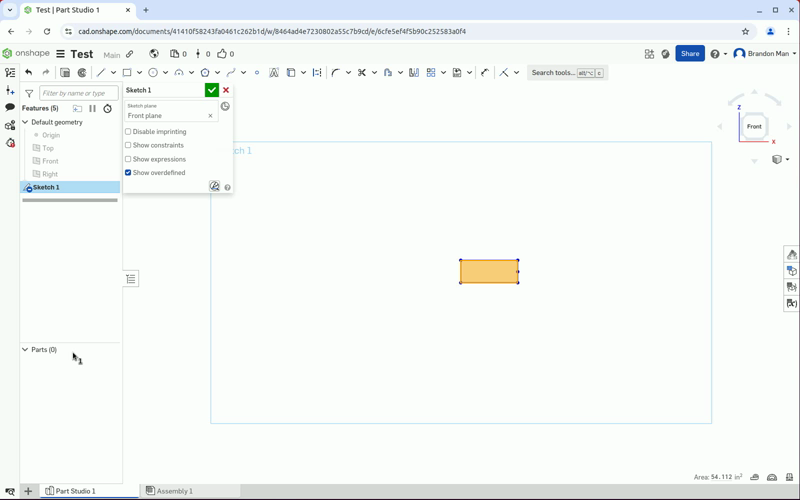
key(shift+y)
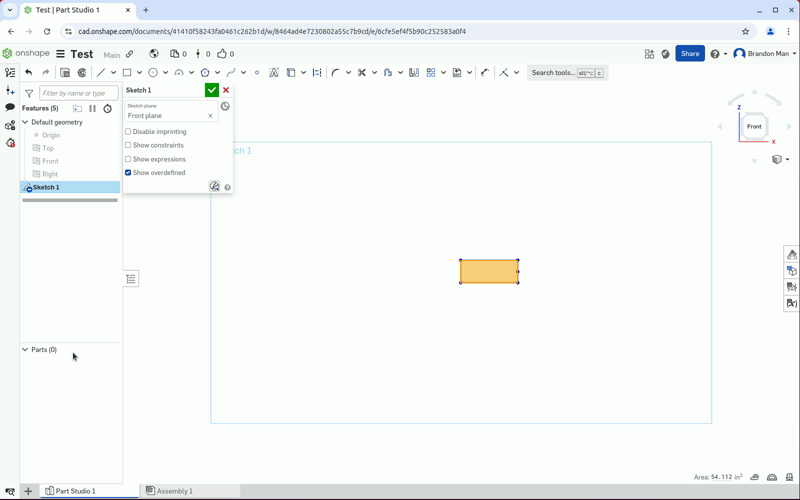
key(shift+e)
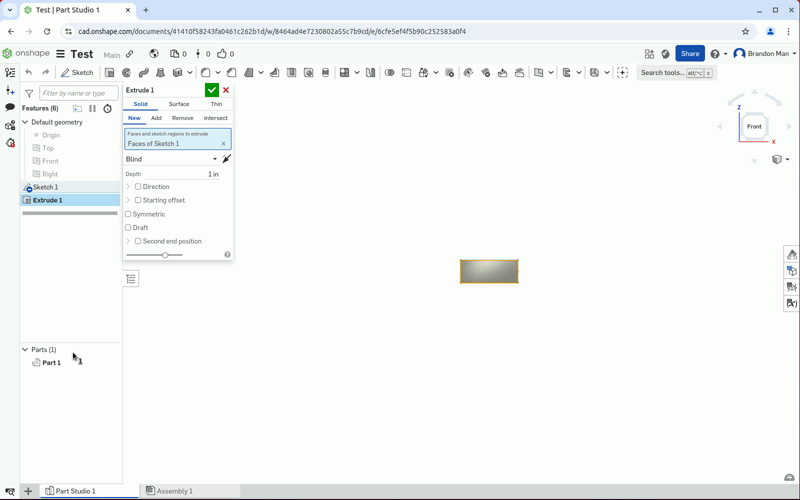
mouse_move(143, 106)
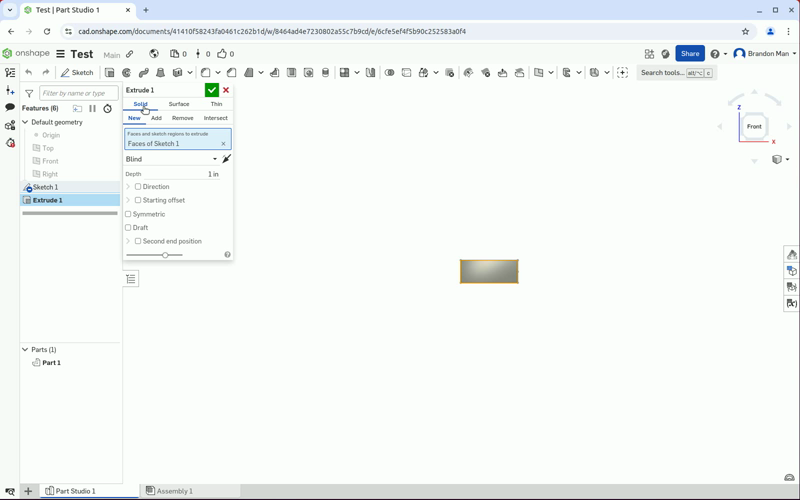
click(143, 106)
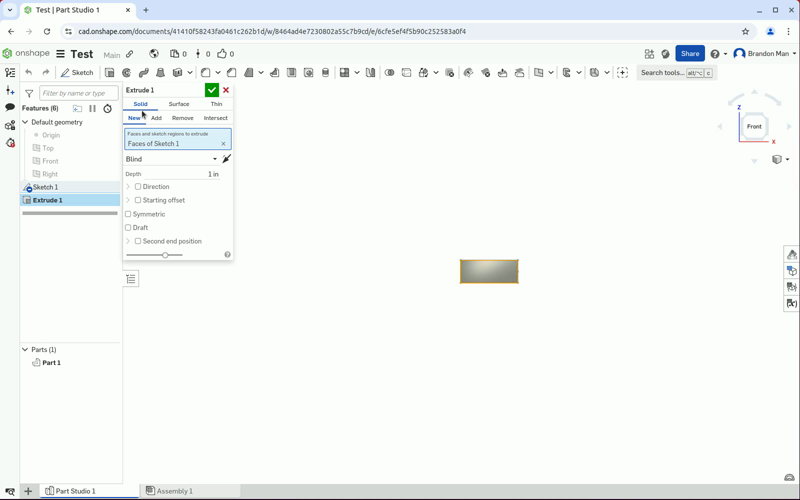
mouse_move(137, 120)
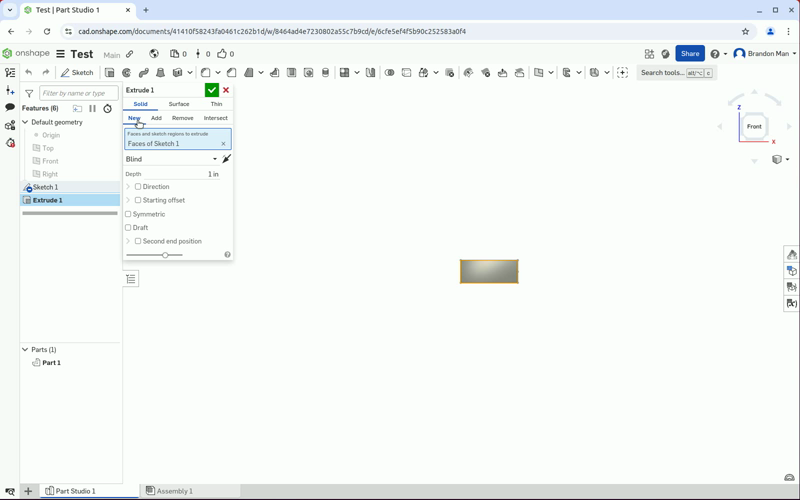
click(137, 120)
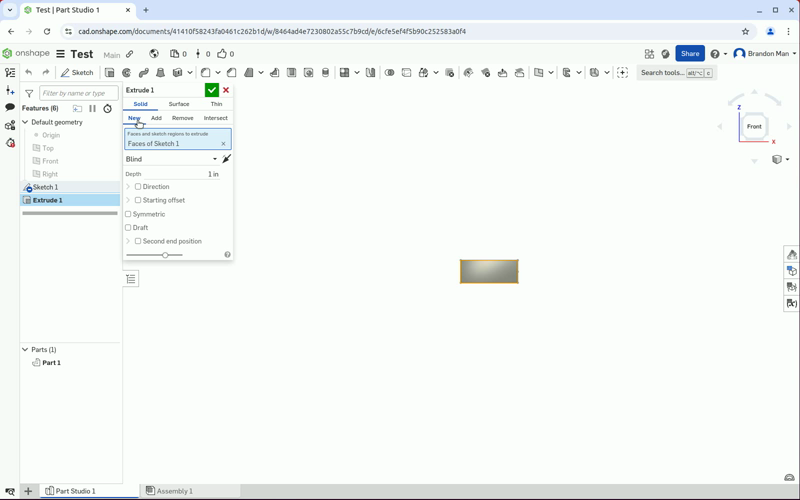
key(tab, 4)
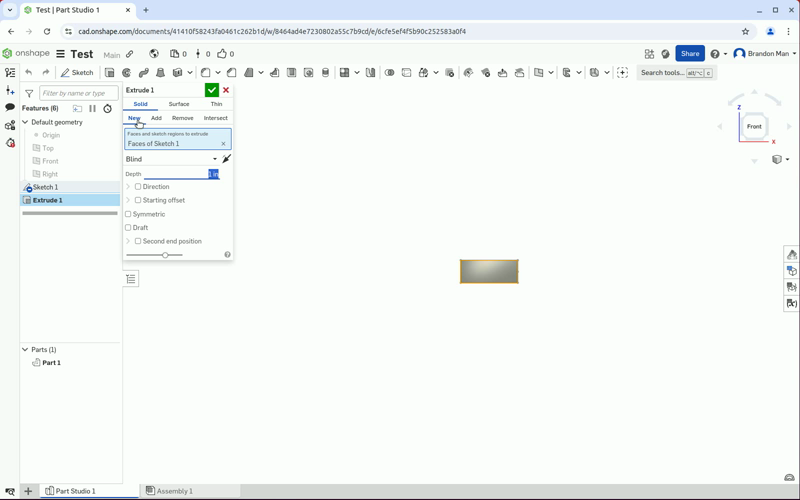
text(23.108)
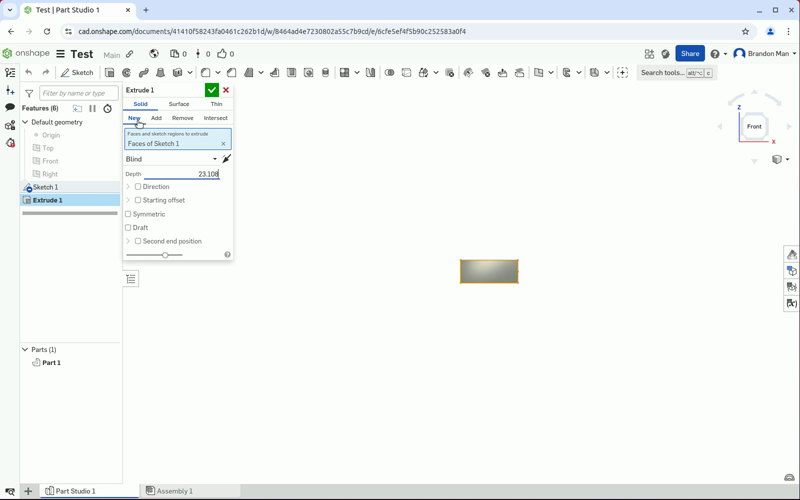
key(enter)
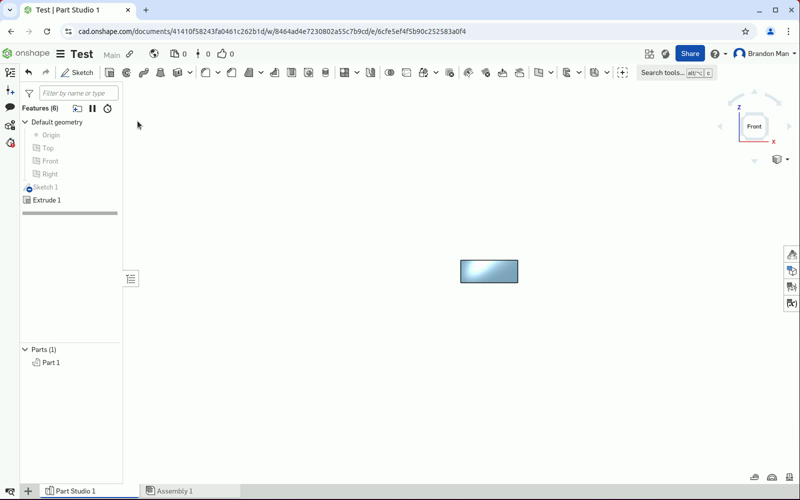
key(shift+h)
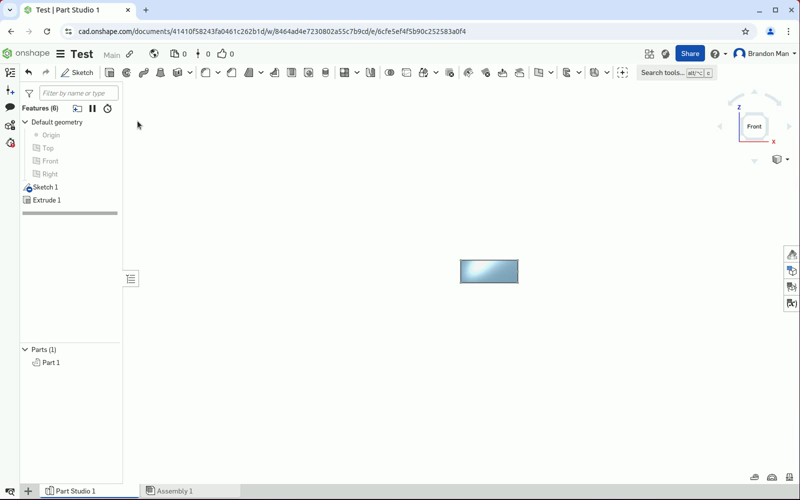
key(shift+h)
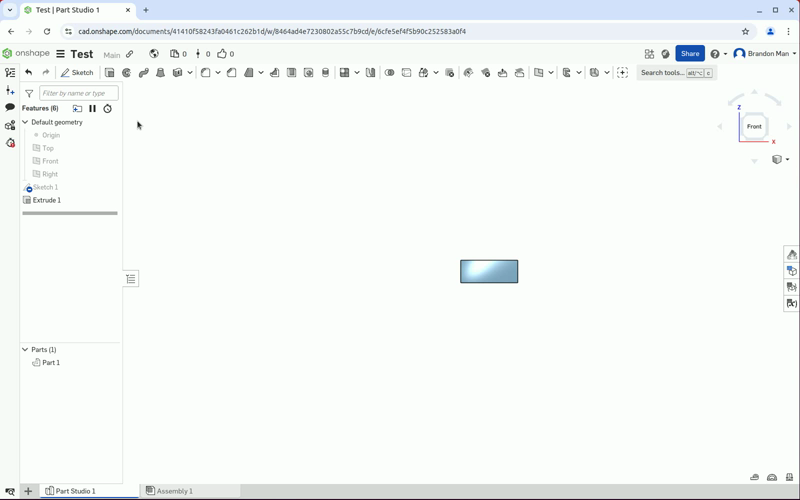
mouse_move(73, 189)
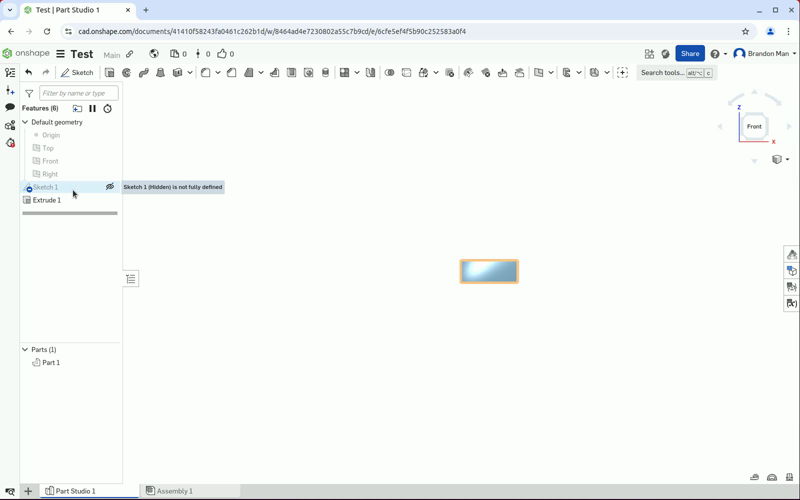
click(73, 189)
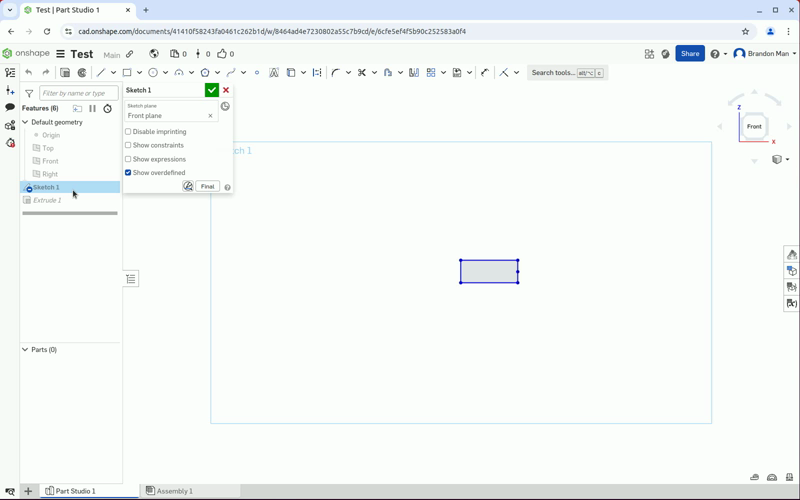
mouse_move(229, 92)
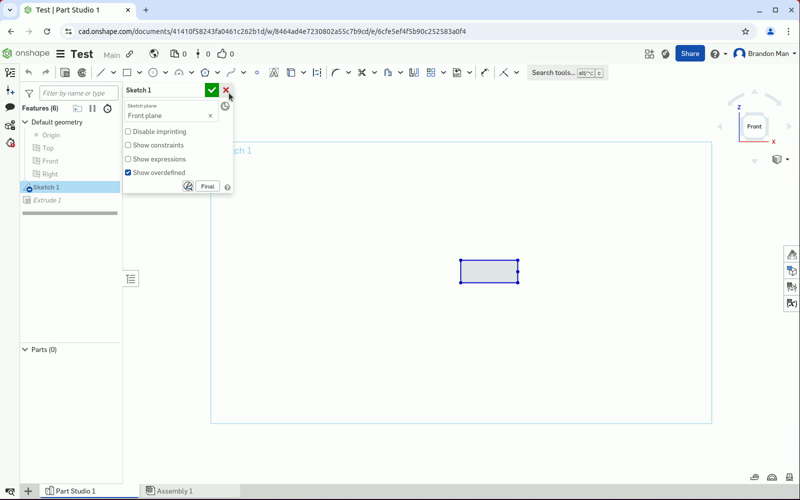
click(229, 92)
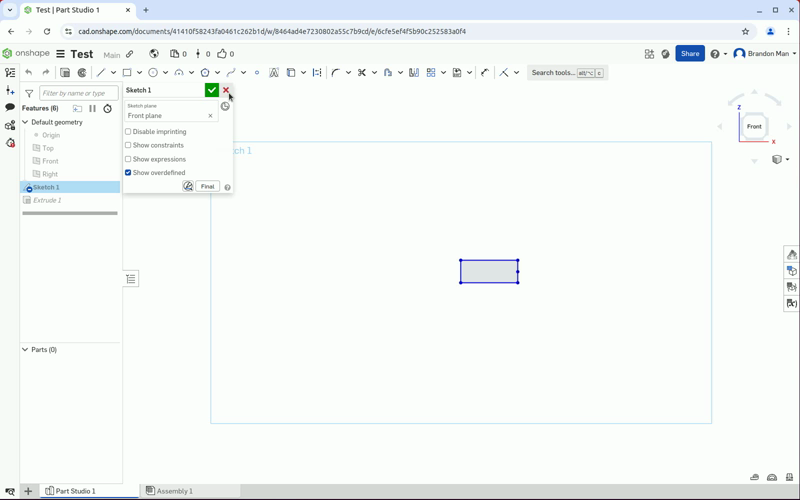
key(shift+s)
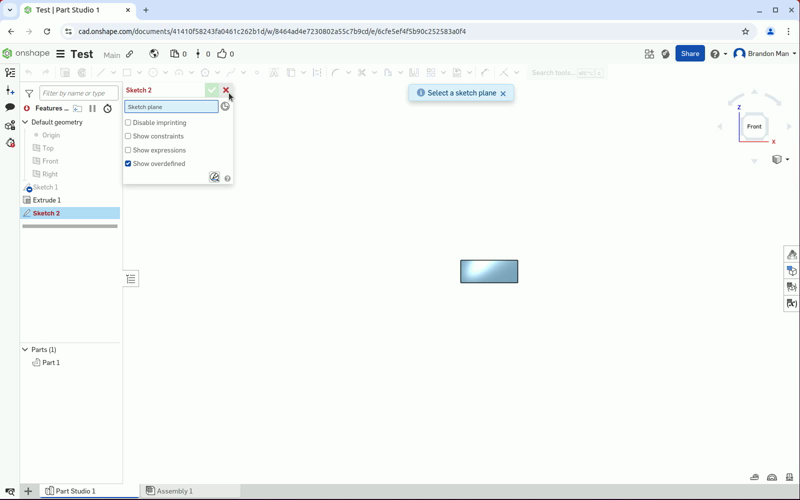
mouse_move(73, 163)
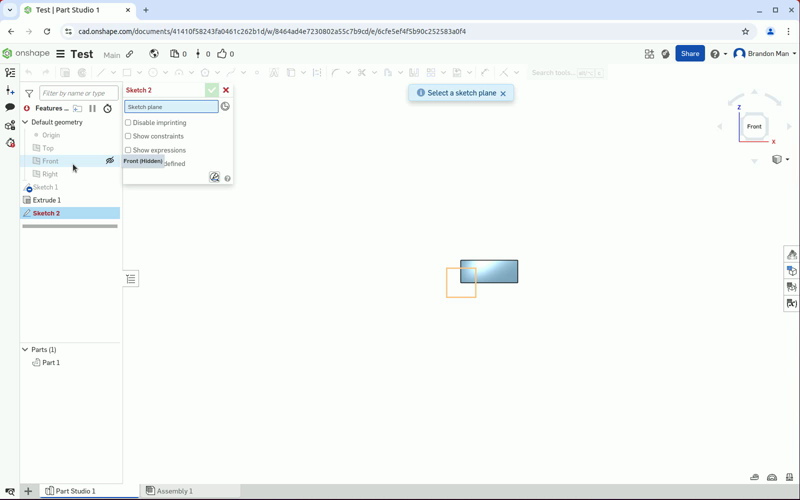
click(73, 163)
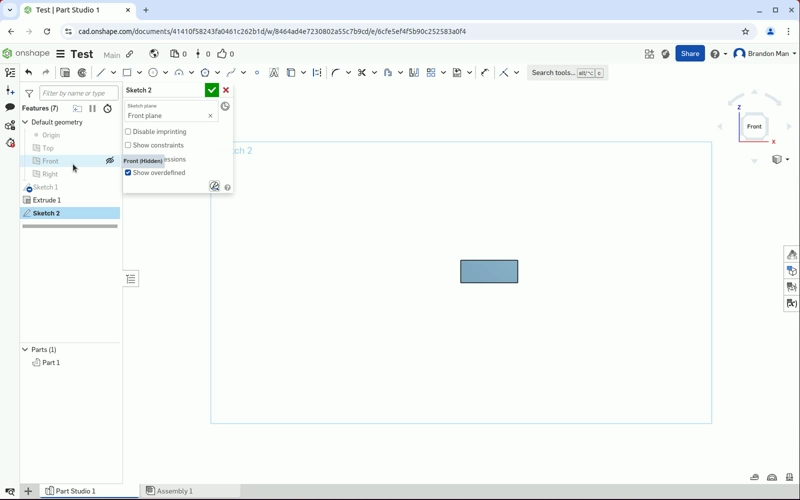
mouse_move(73, 352)
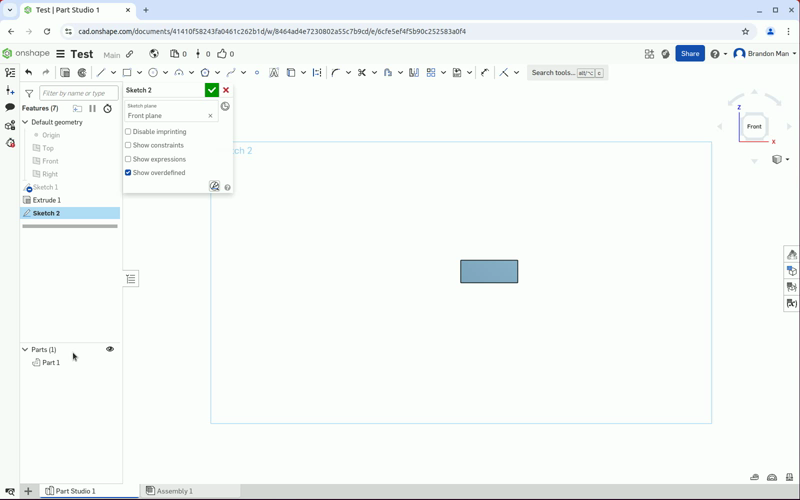
key(y)
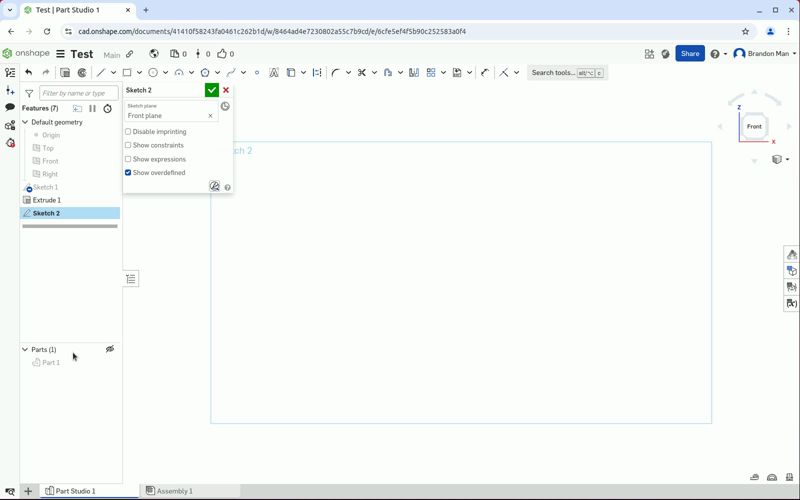
key(l)
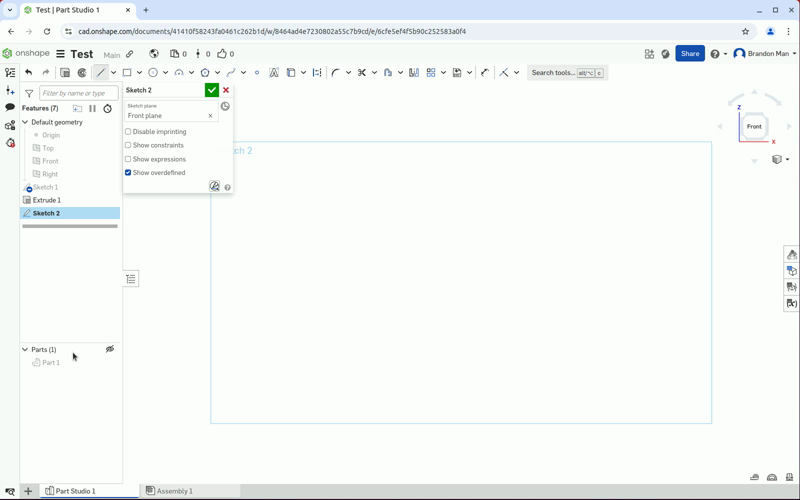
key_down(shift)
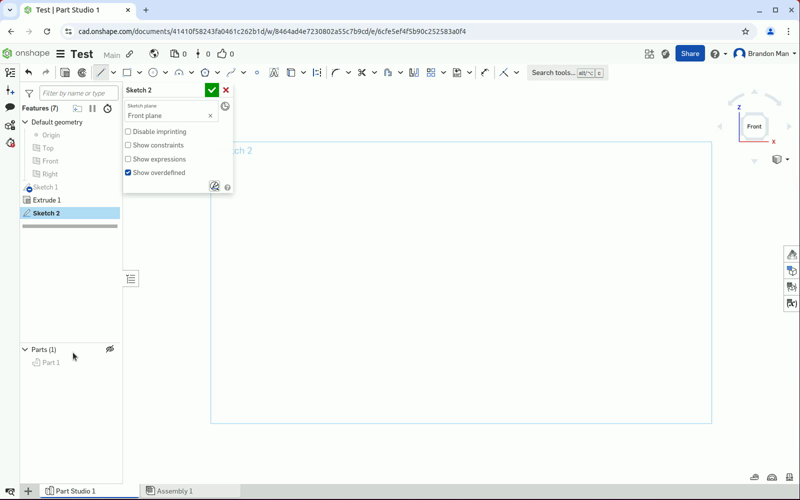
mouse_move(516, 271)
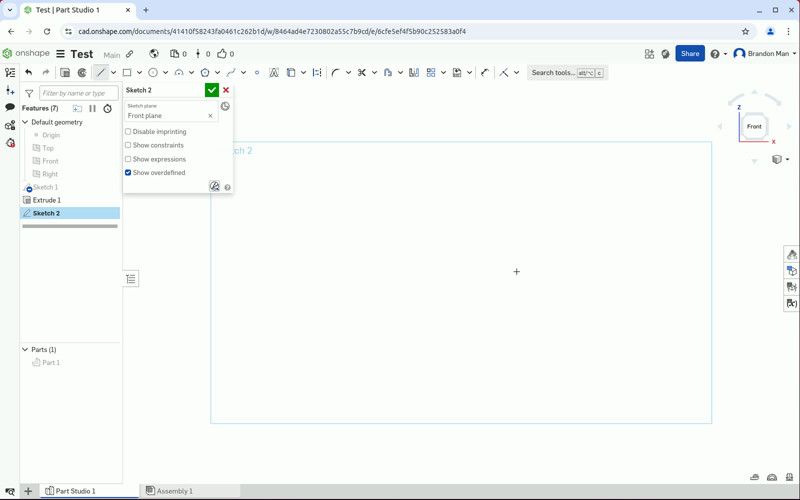
click(516, 271)
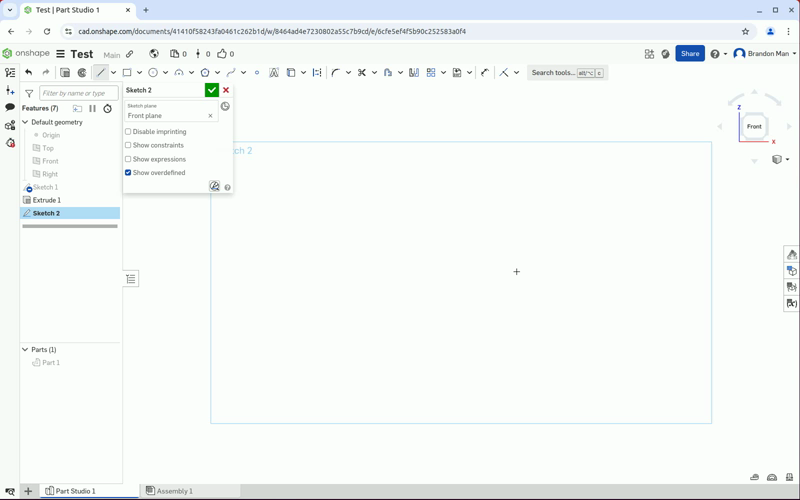
key_up(shift)
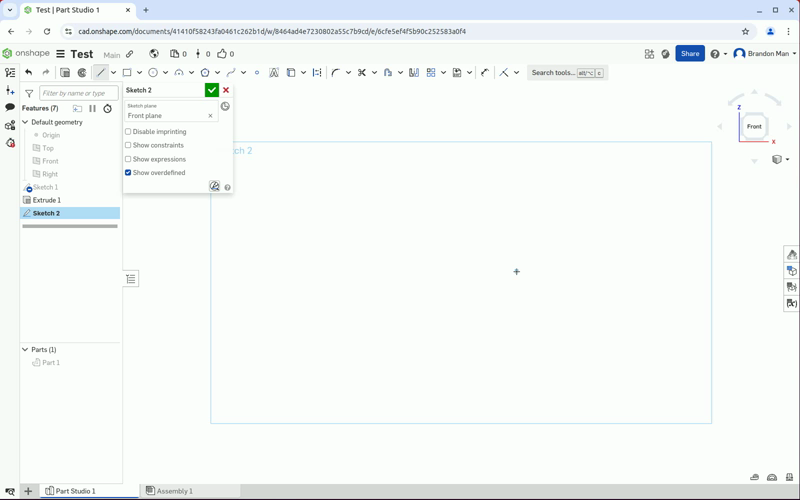
key_down(shift)
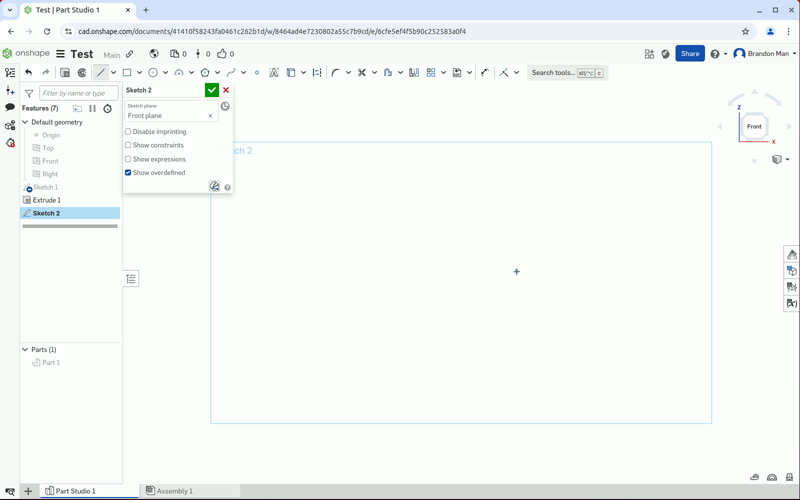
mouse_move(546, 271)
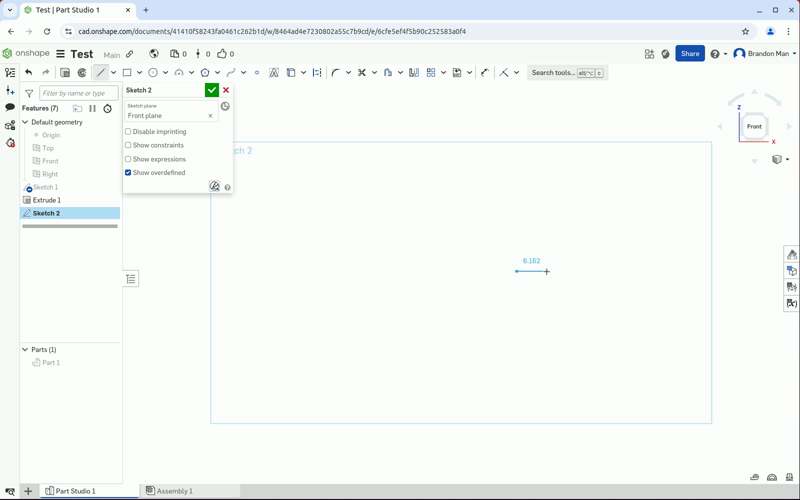
mouse_move(573, 271)
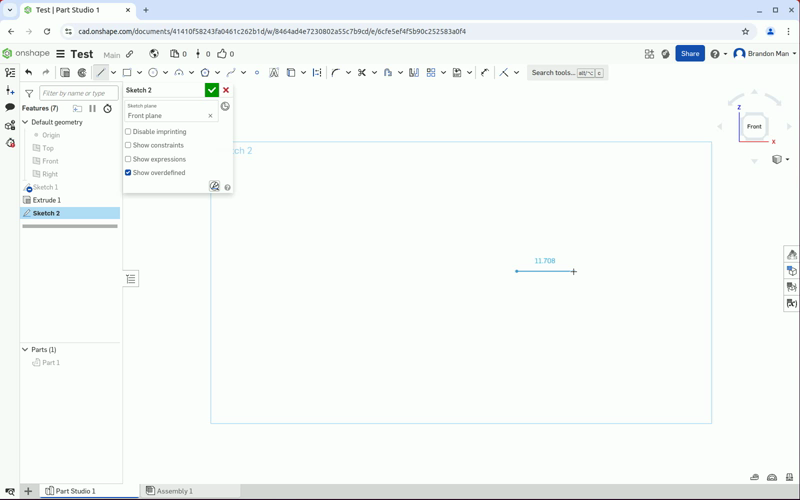
click(573, 271)
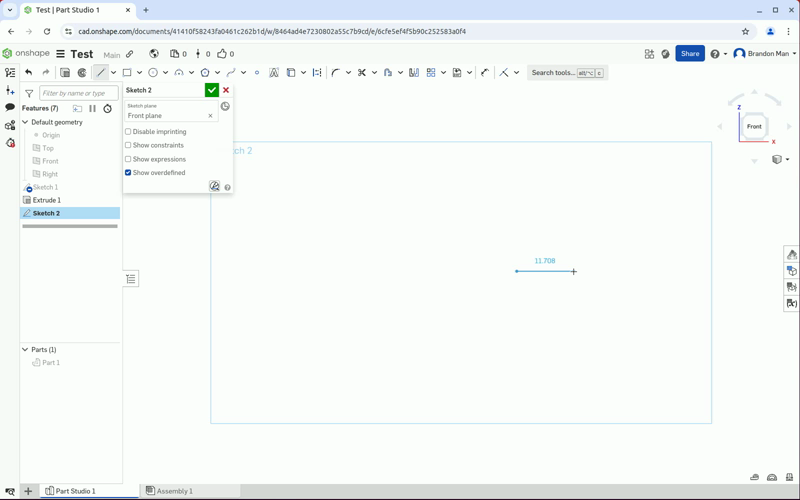
key_up(shift)
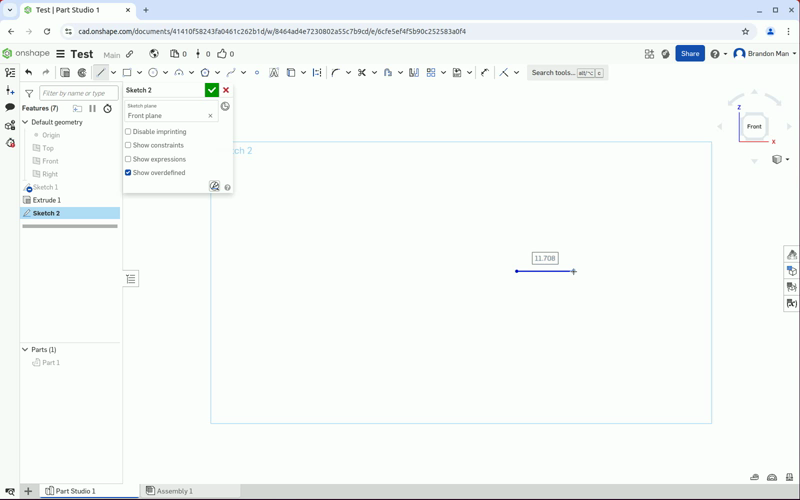
key_down(shift)
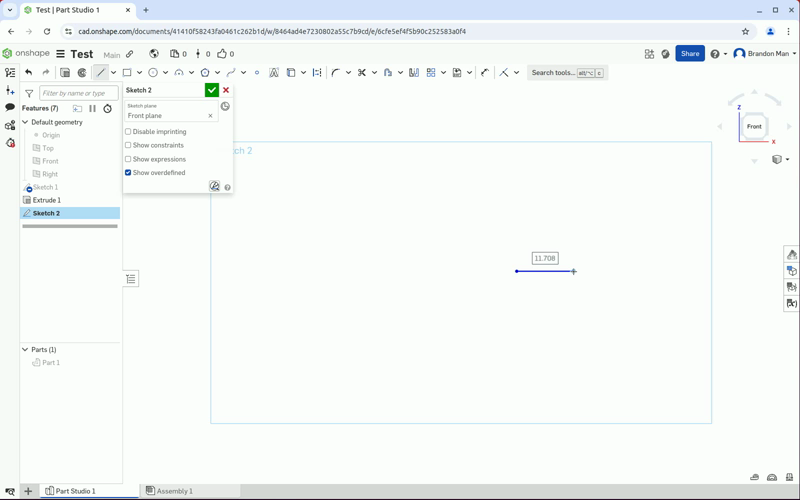
mouse_move(589, 271)
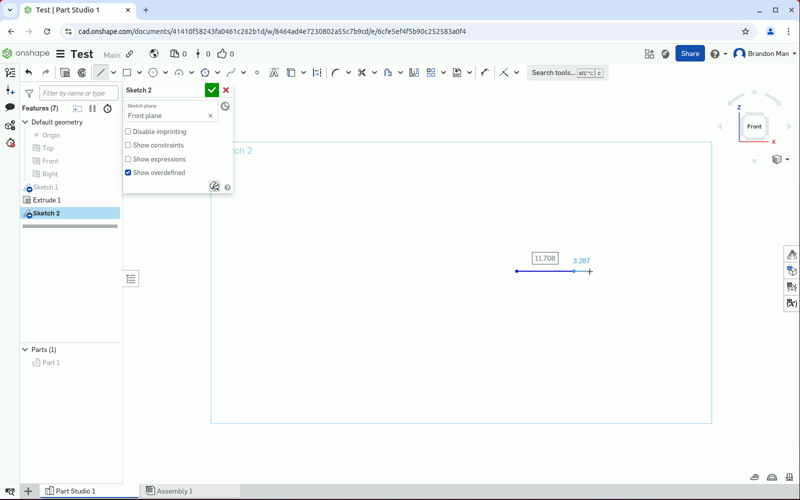
mouse_move(516, 259)
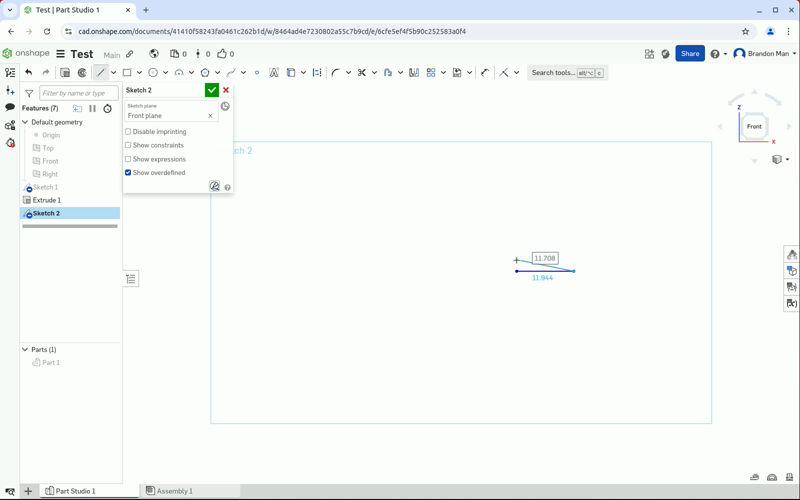
click(516, 259)
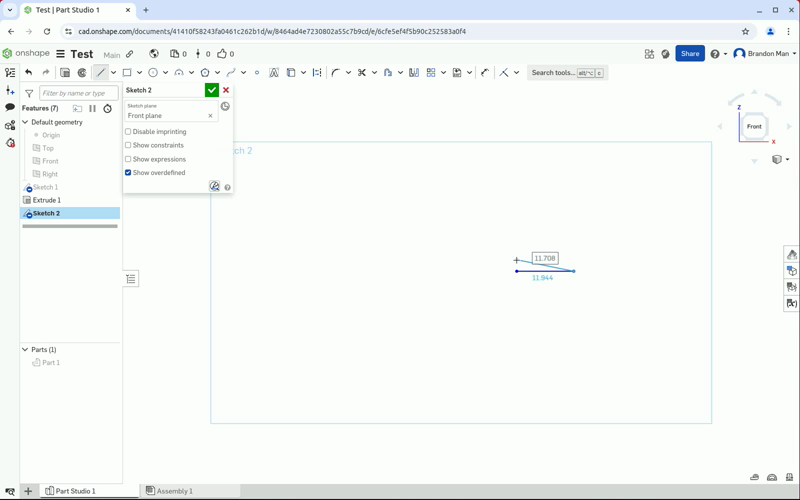
key_up(shift)
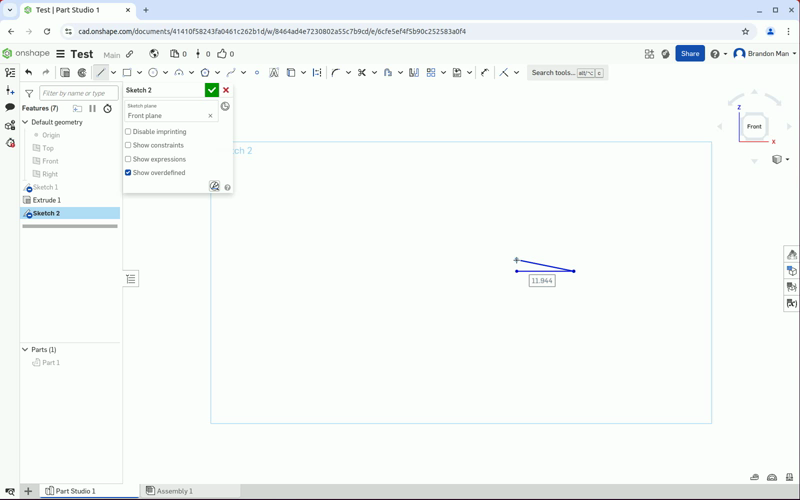
mouse_move(546, 259)
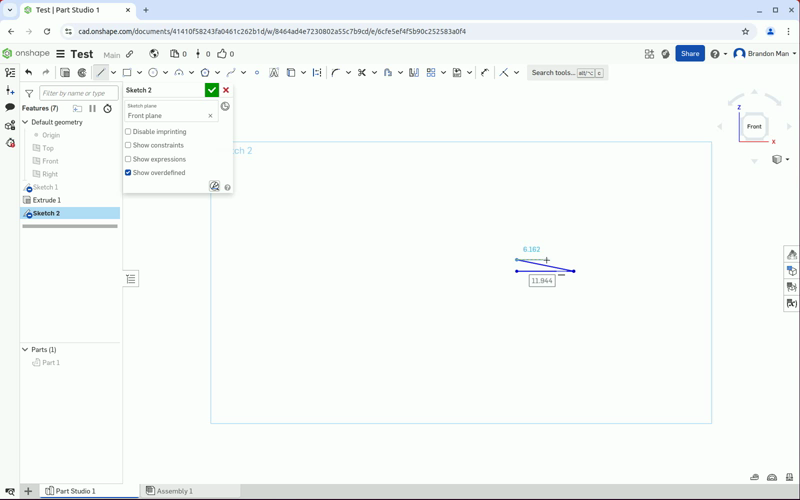
key_down(shift)
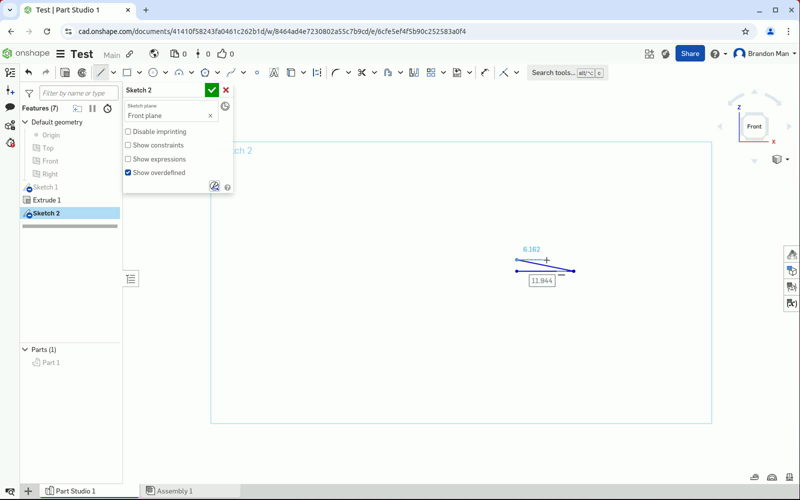
mouse_move(516, 271)
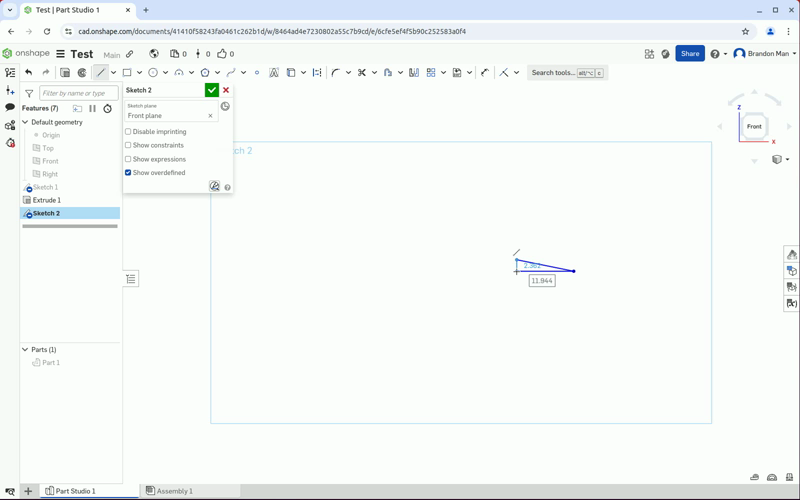
key_up(shift)
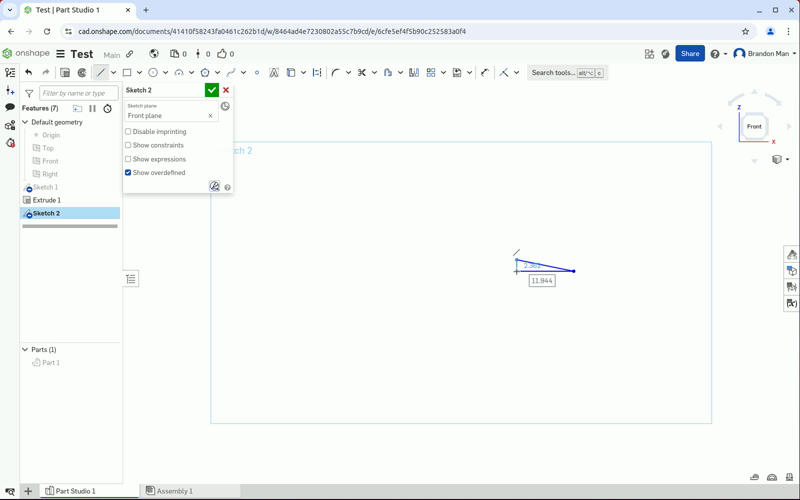
click(516, 271)
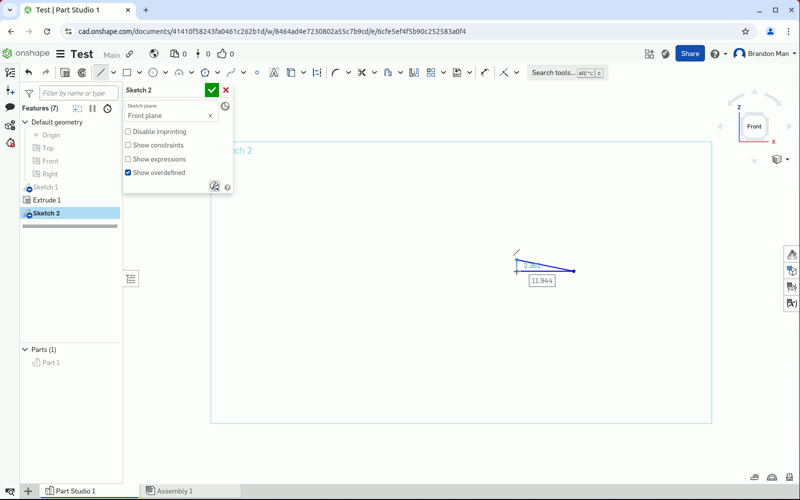
key(esc)
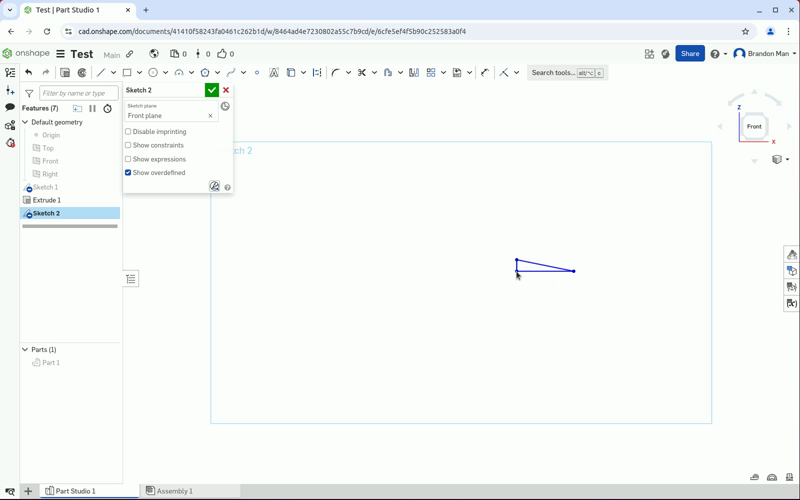
mouse_move(548, 267)
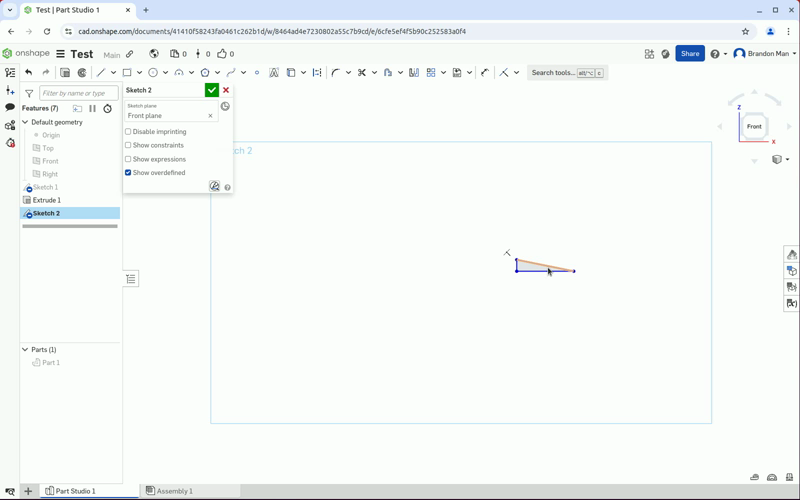
scroll(6)
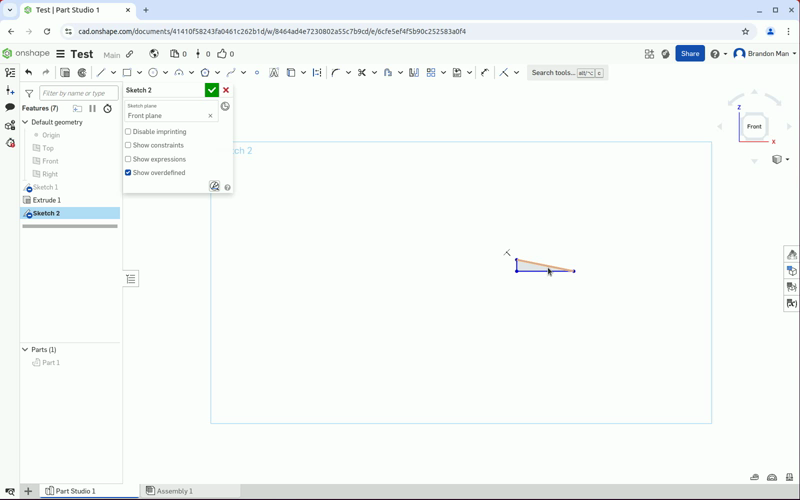
scroll(6)
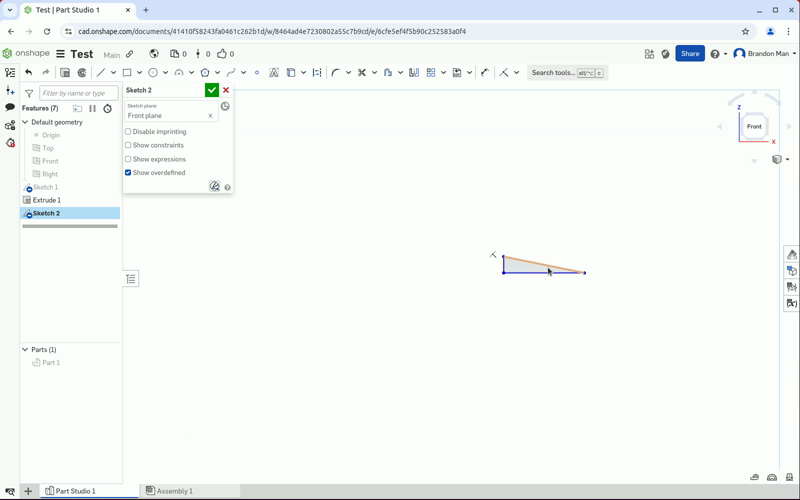
scroll(6)
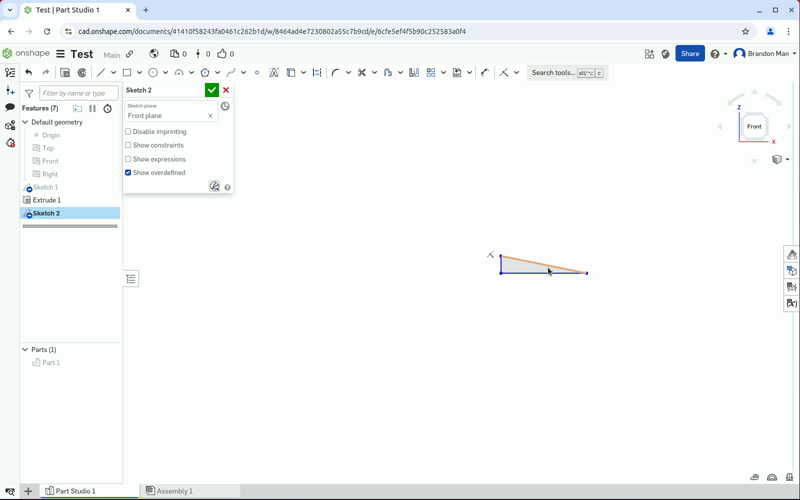
scroll(6)
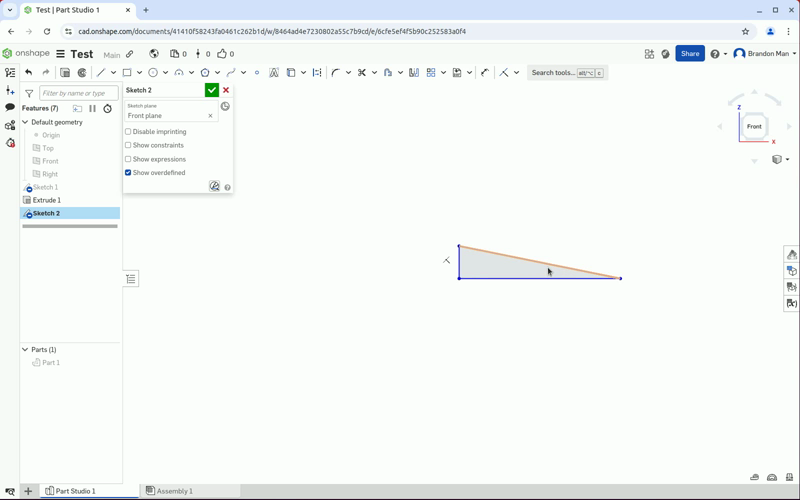
scroll(6)
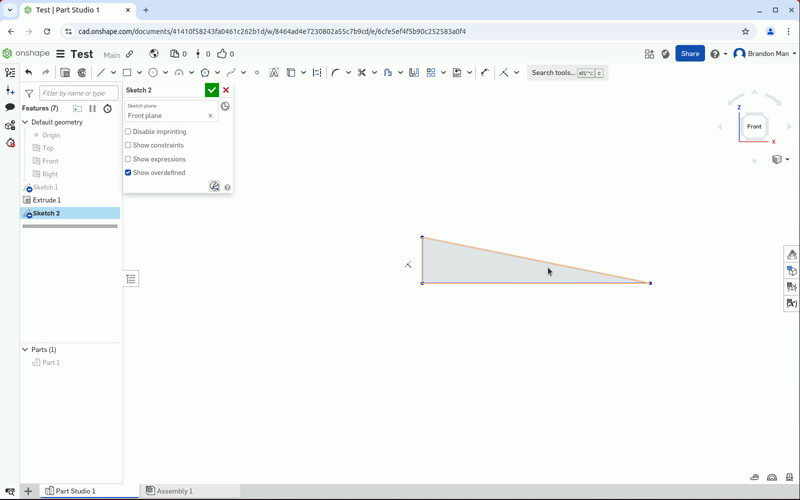
scroll(6)
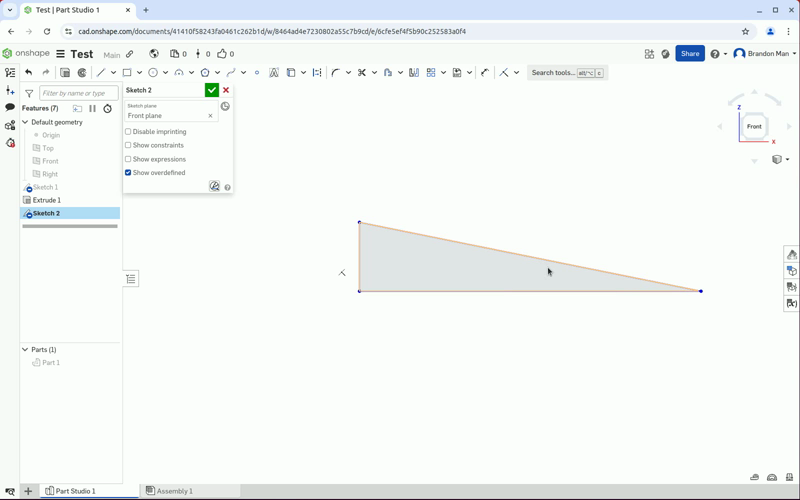
scroll(6)
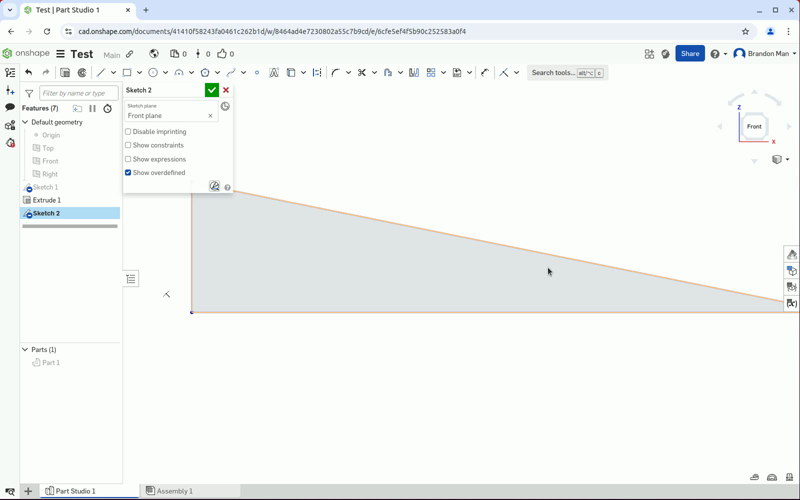
click(548, 267)
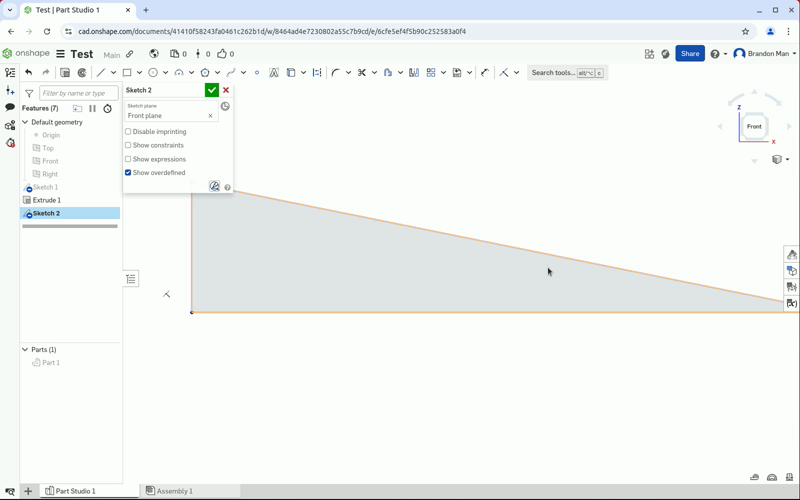
scroll(-6)
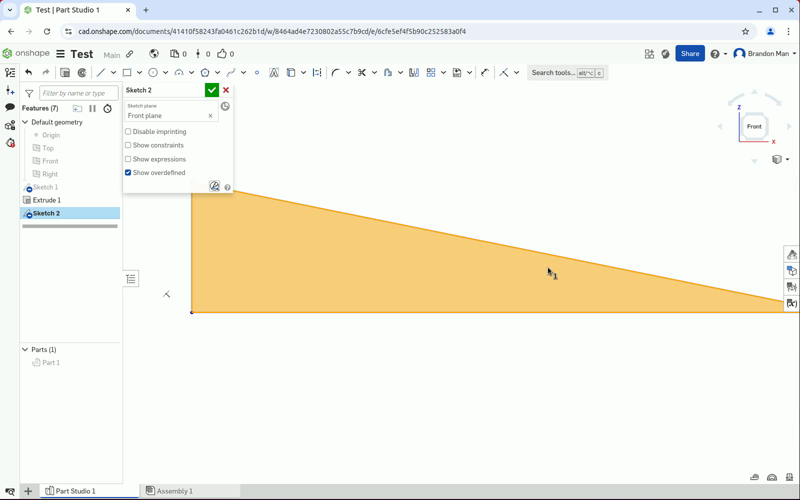
scroll(-6)
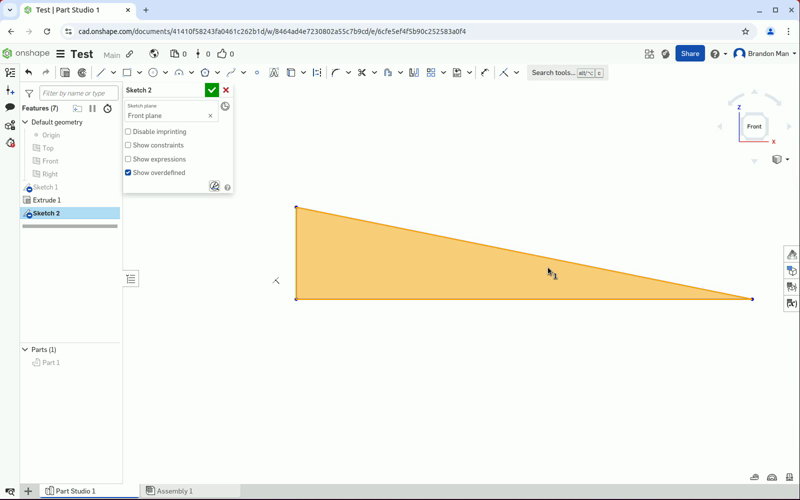
scroll(-6)
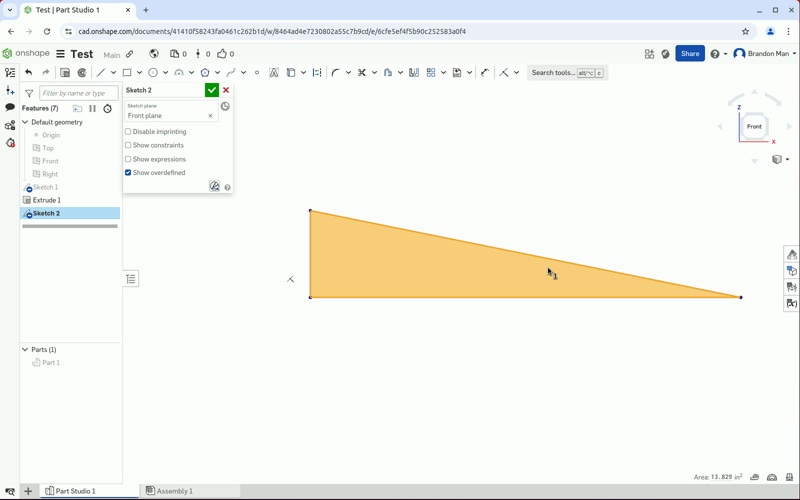
scroll(-6)
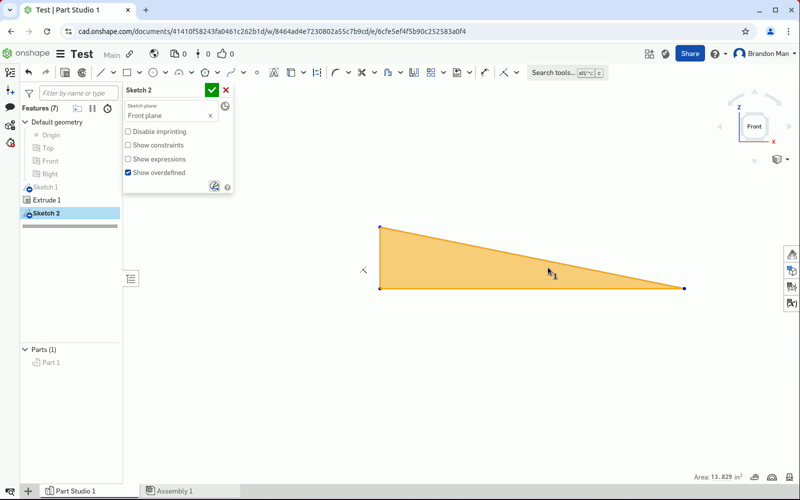
scroll(-6)
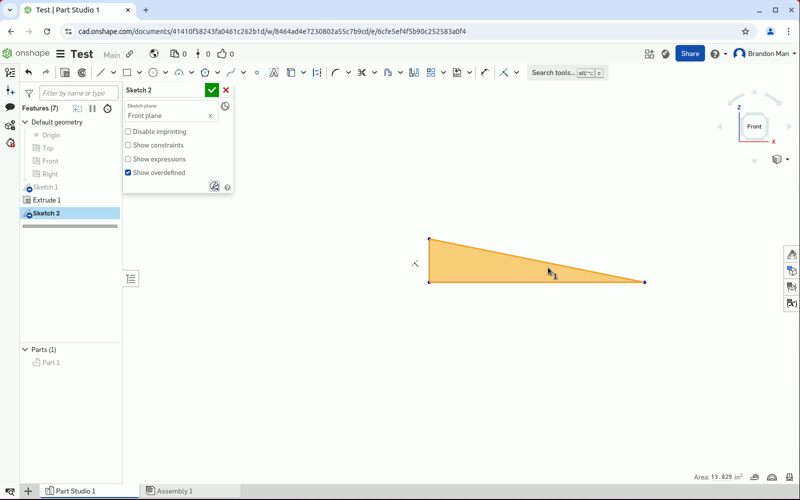
scroll(-6)
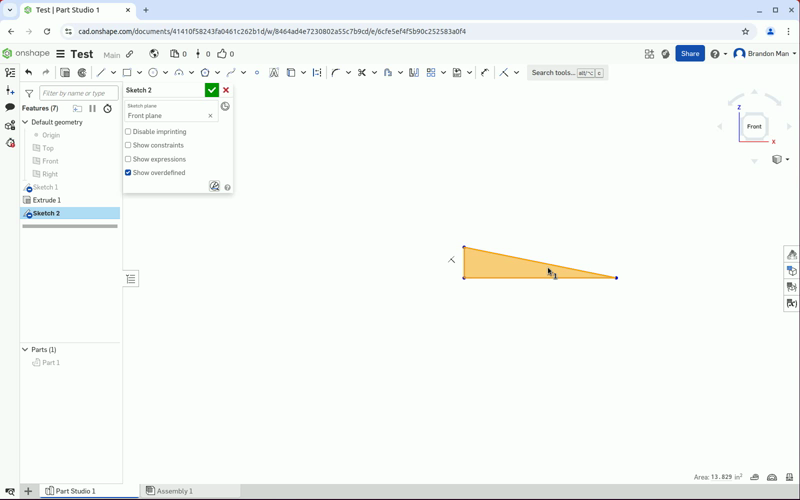
scroll(-6)
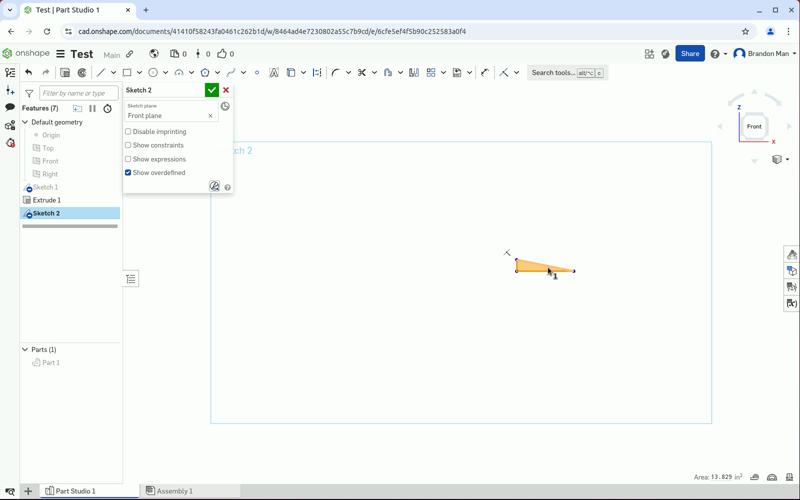
mouse_move(73, 352)
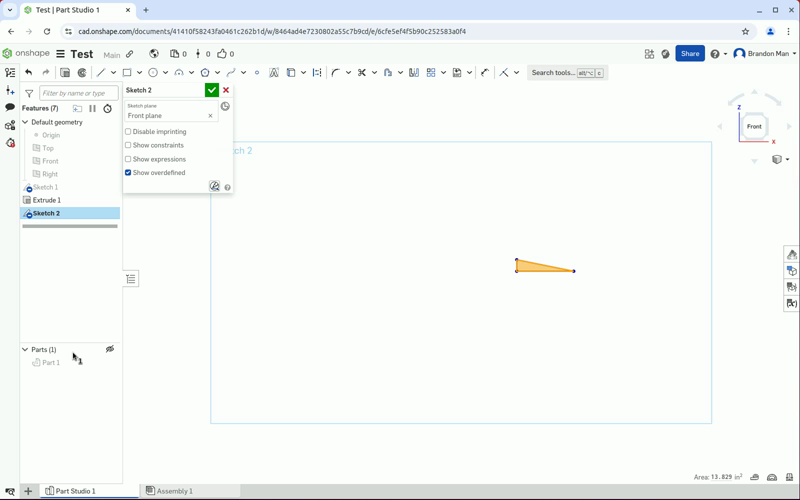
key(shift+y)
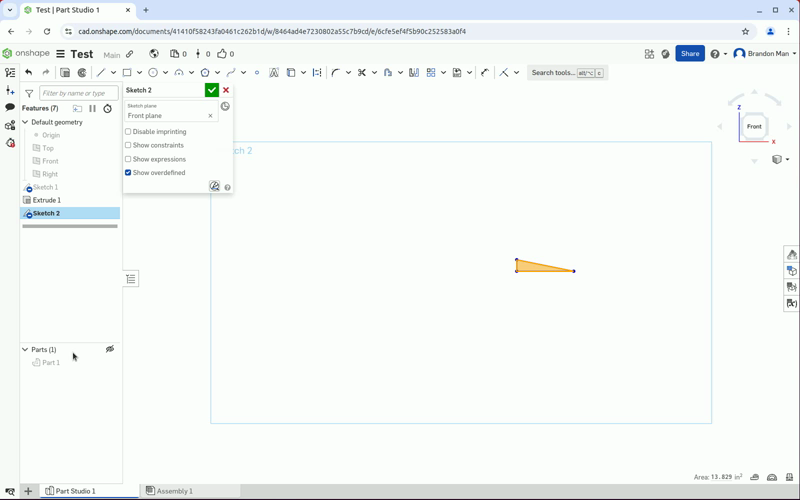
key(shift+e)
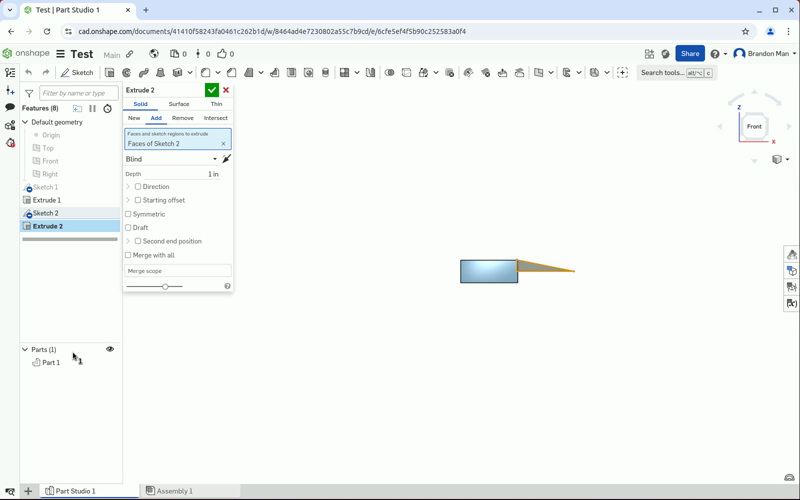
mouse_move(143, 106)
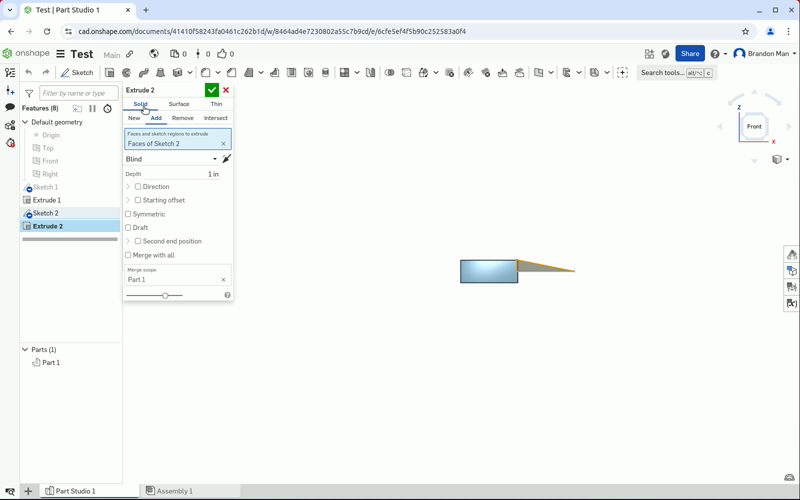
click(143, 106)
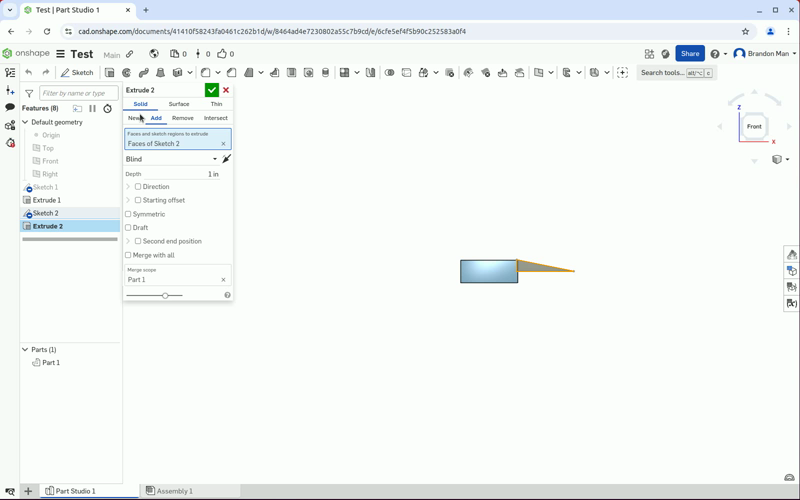
mouse_move(137, 120)
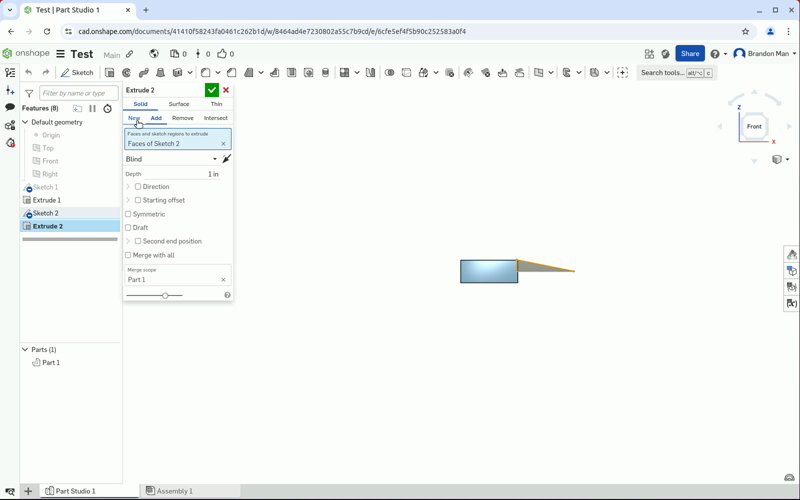
click(137, 120)
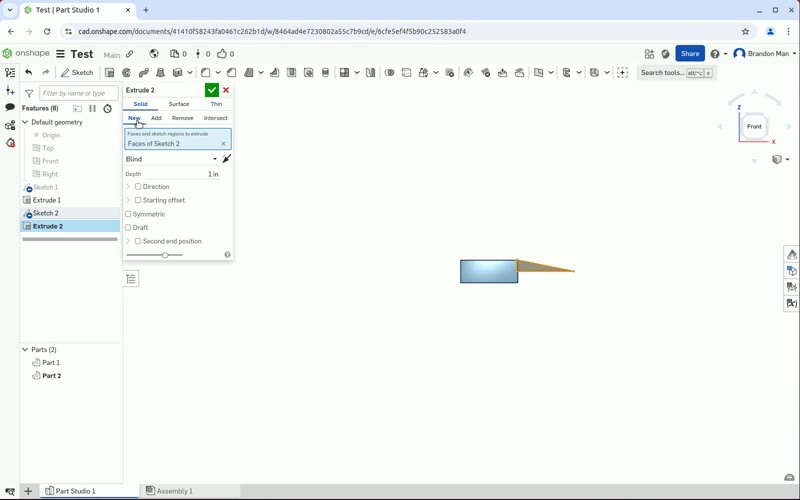
key(tab, 4)
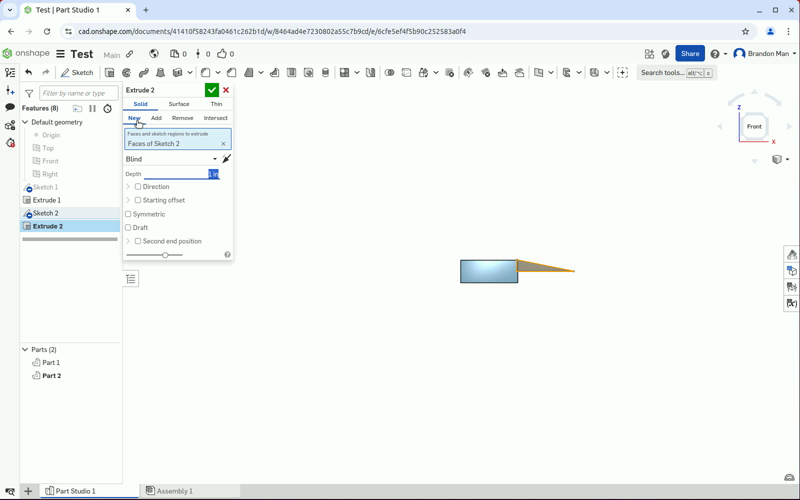
text(23.108)
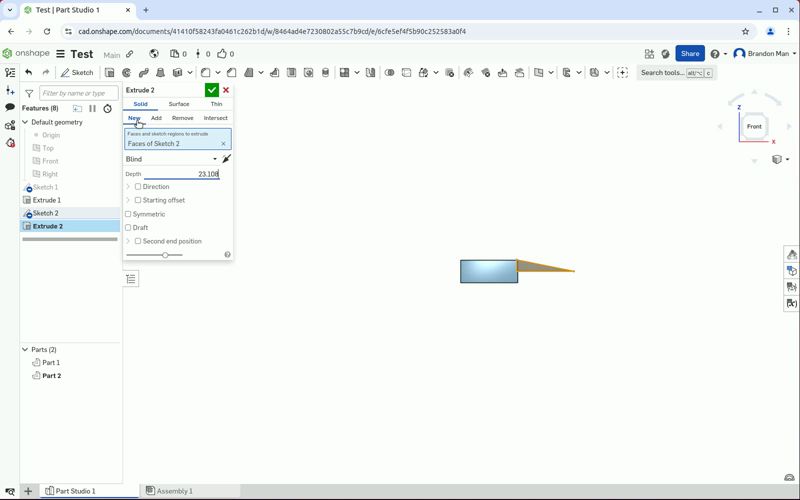
key(enter)
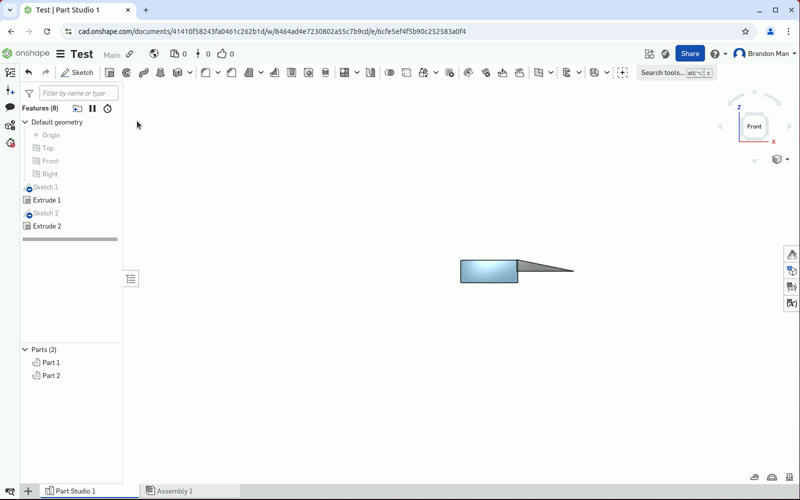
key(shift+h)
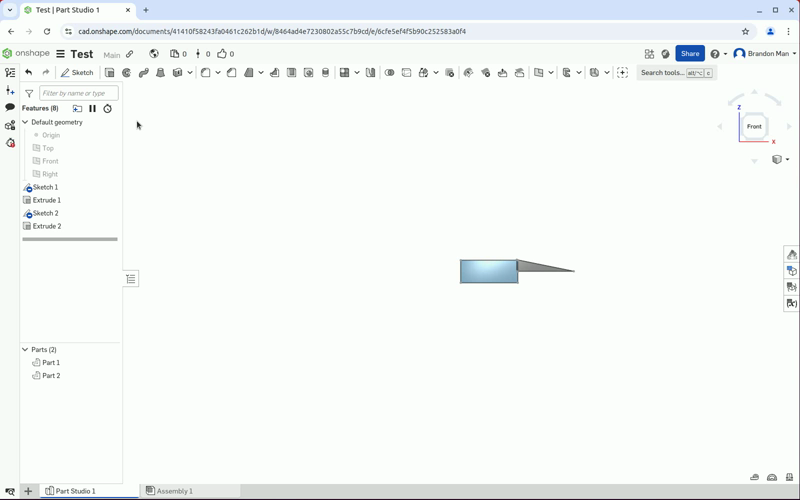
key(shift+h)
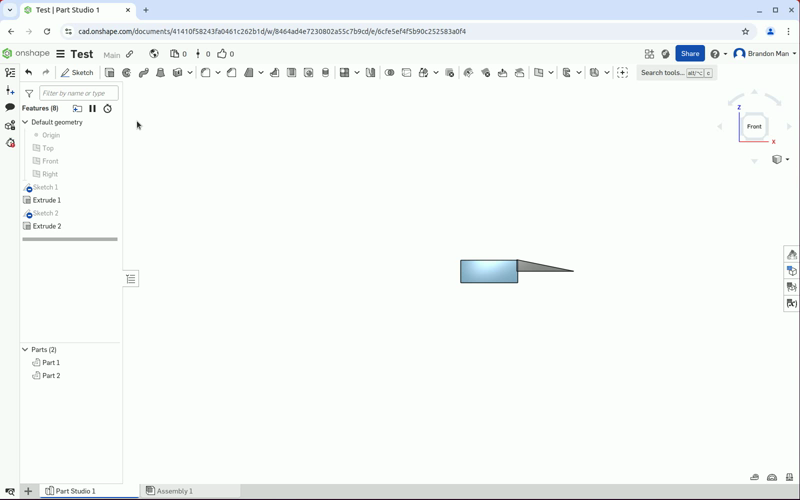
mouse_move(73, 189)
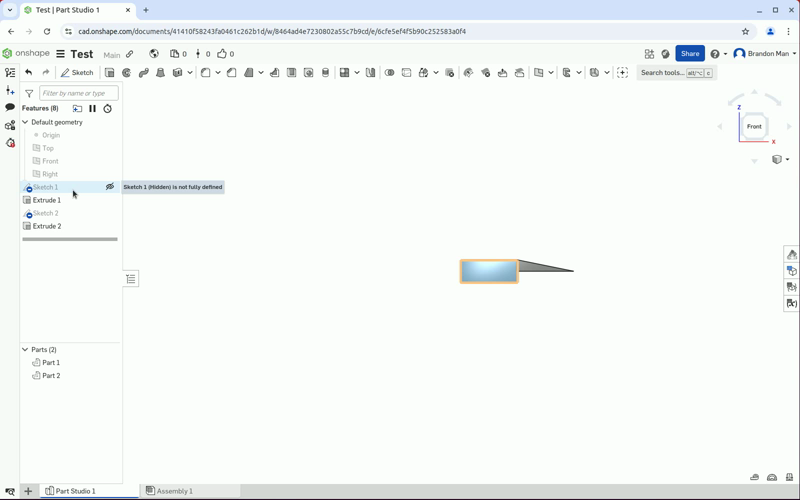
click(73, 189)
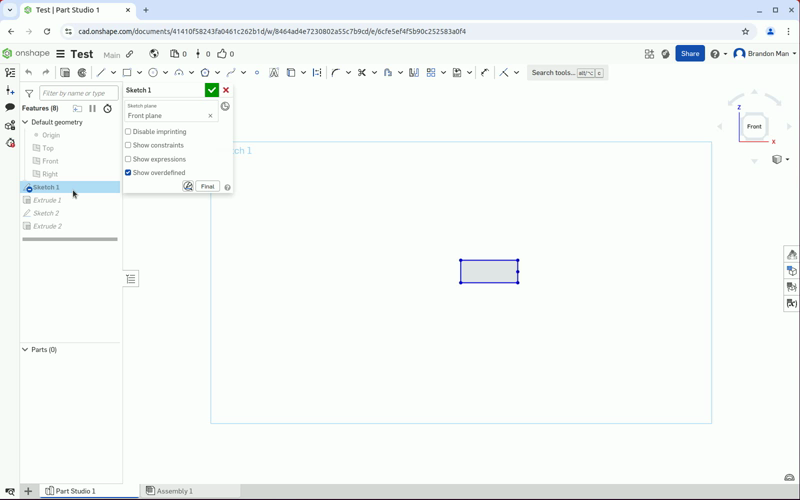
mouse_move(229, 92)
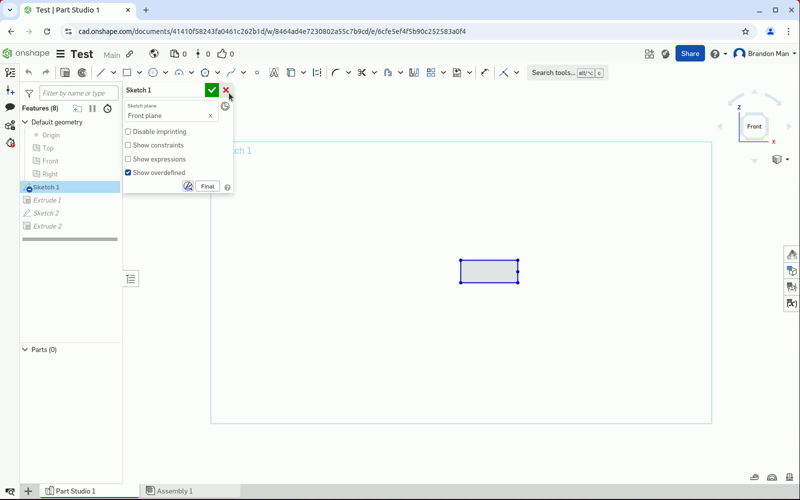
click(229, 92)
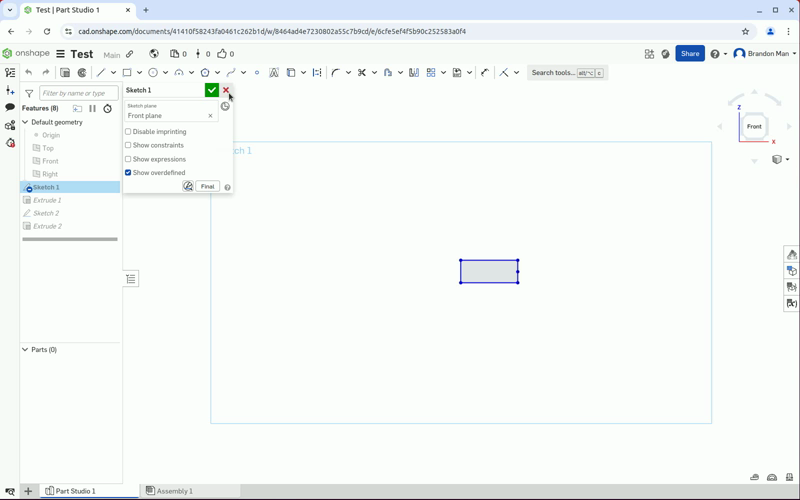
key(shift+s)
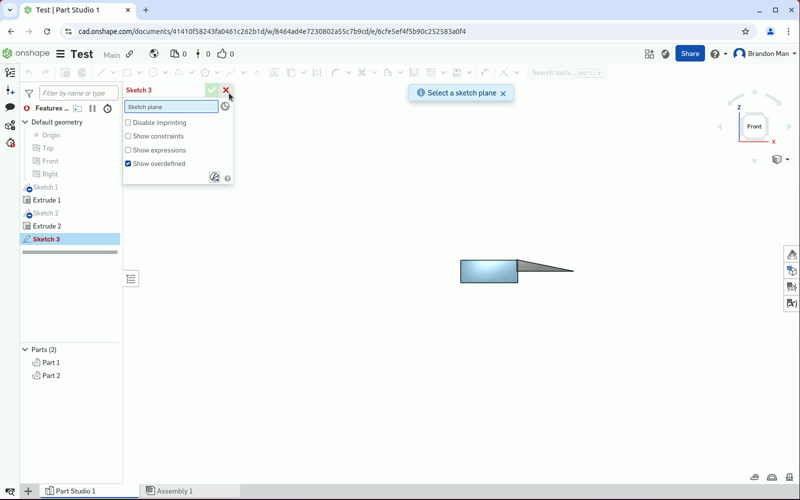
mouse_move(73, 163)
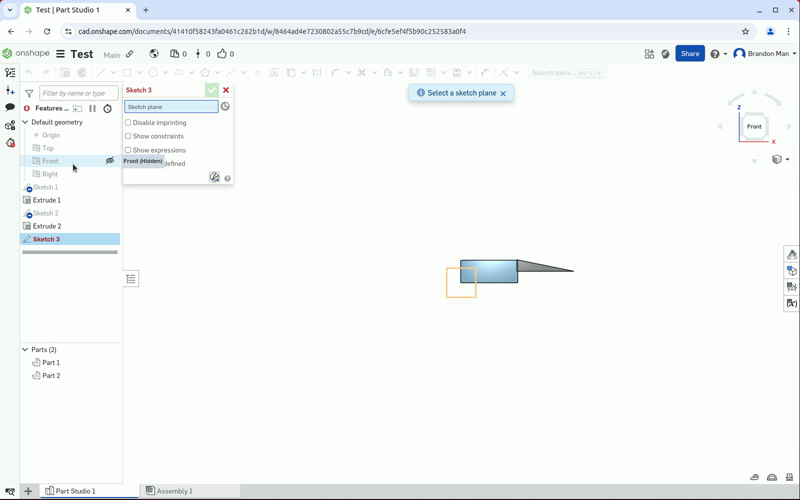
click(73, 163)
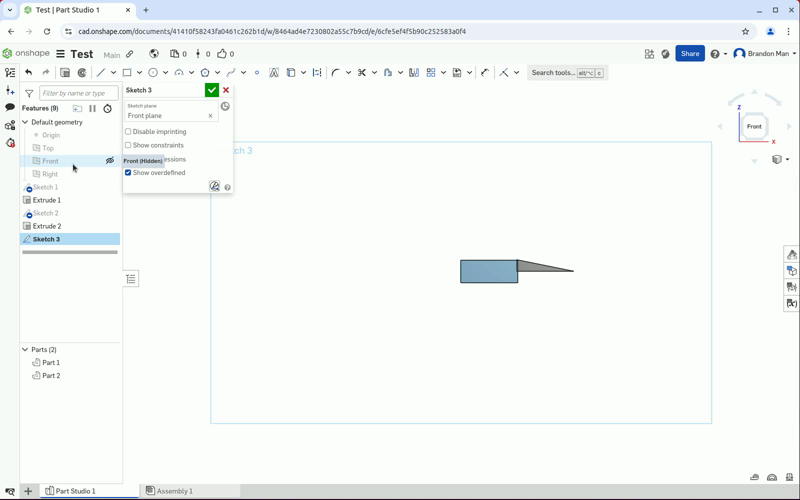
mouse_move(73, 352)
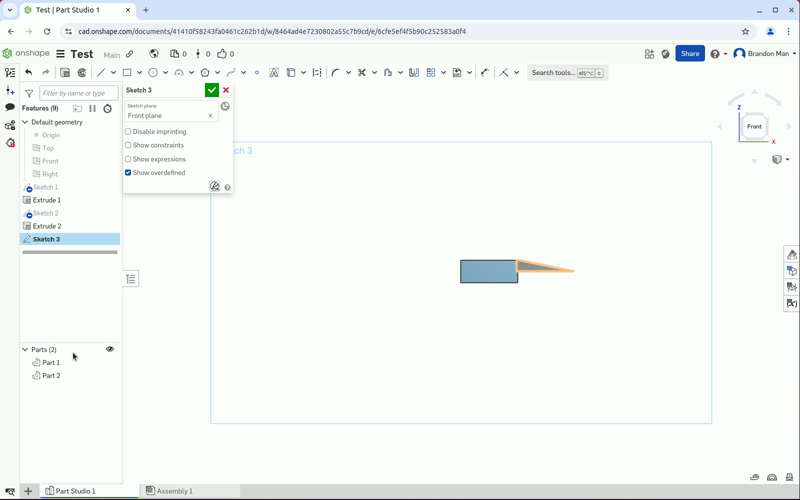
key(y)
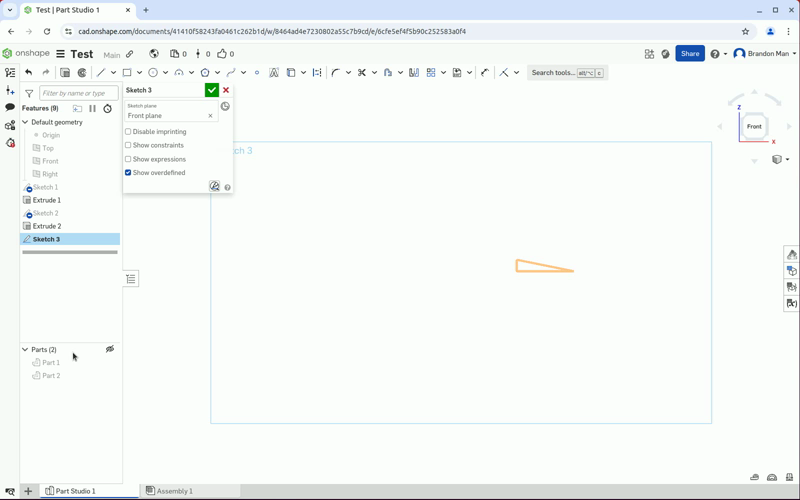
key(l)
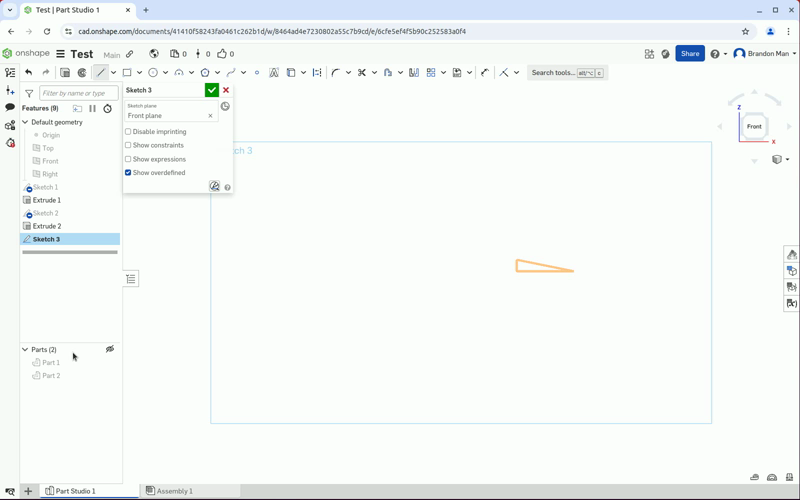
key_down(shift)
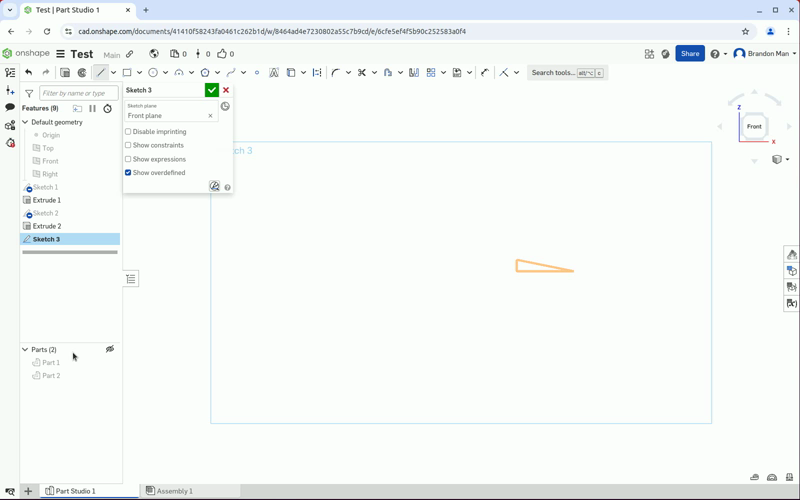
mouse_move(516, 282)
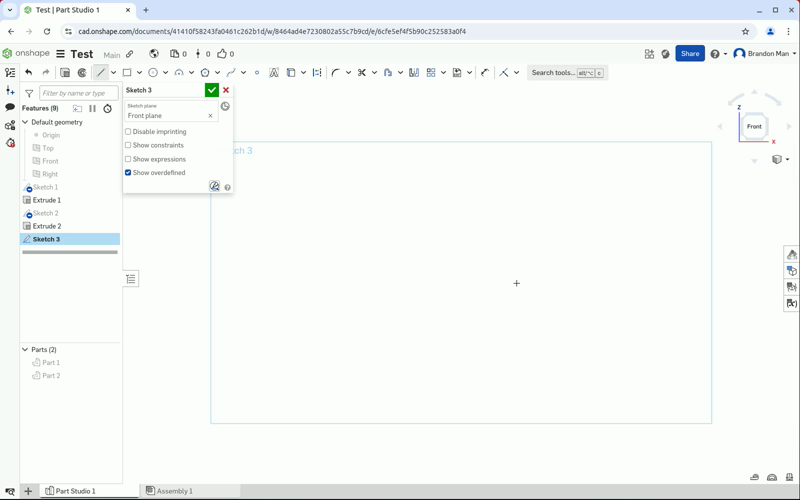
click(516, 282)
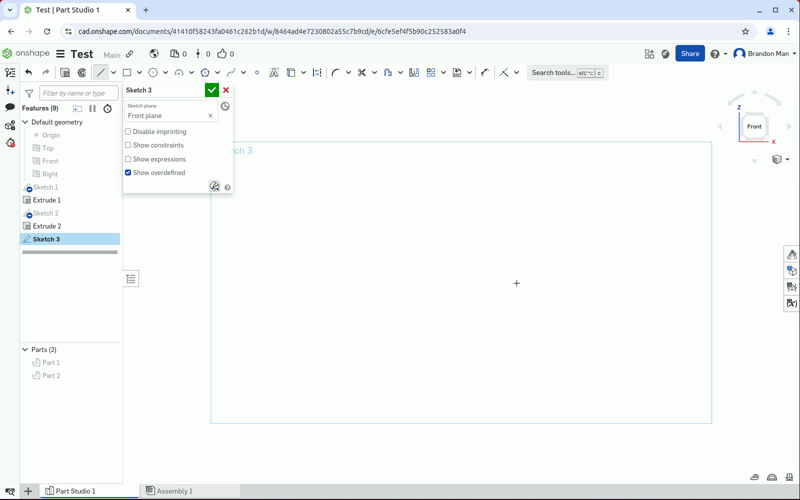
key_up(shift)
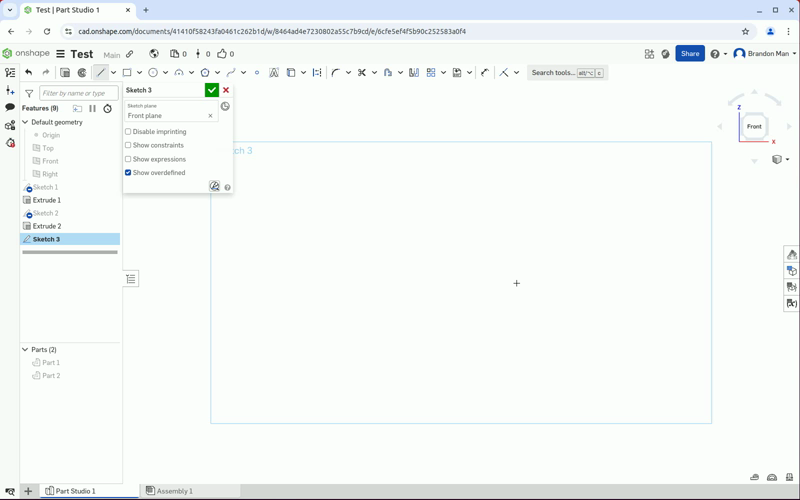
key_down(shift)
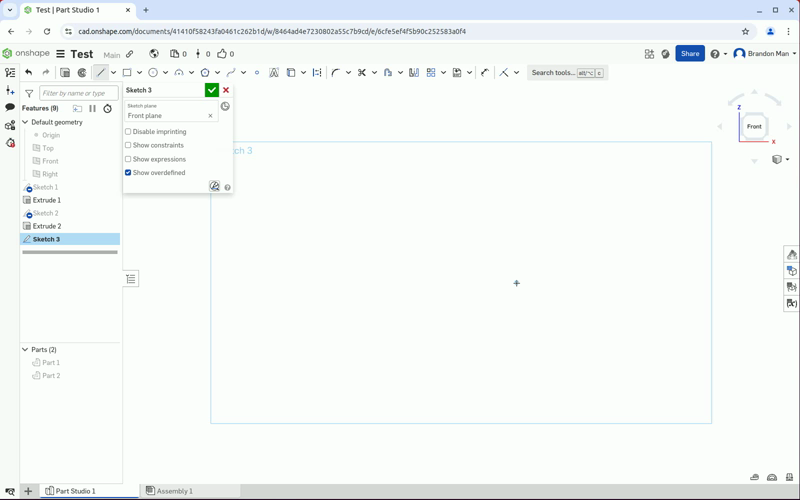
mouse_move(546, 282)
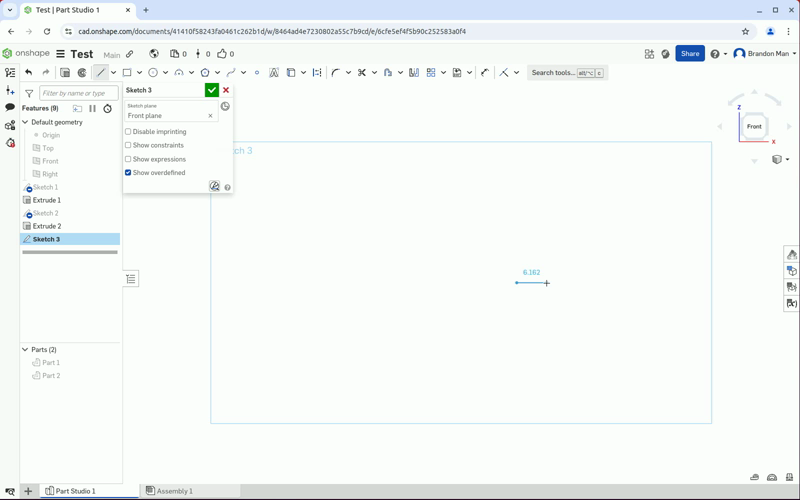
mouse_move(573, 271)
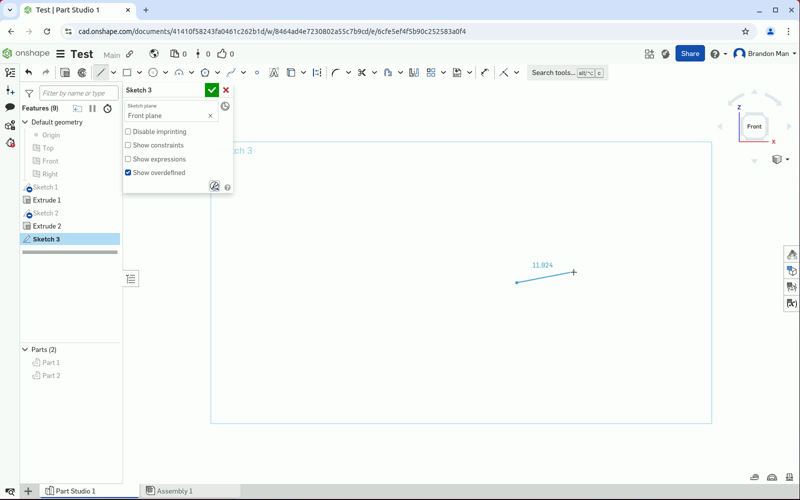
click(573, 271)
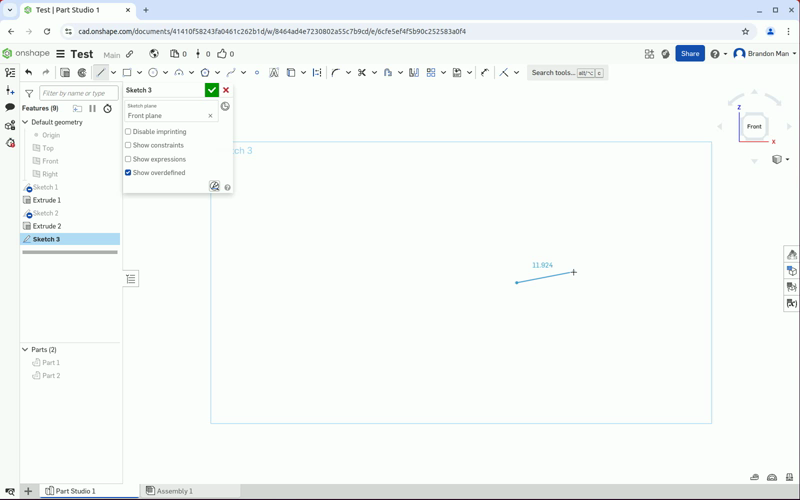
key_up(shift)
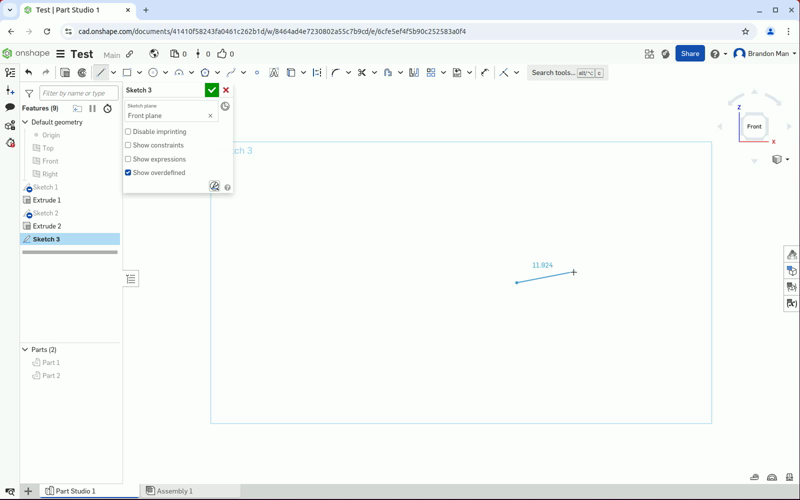
key_down(shift)
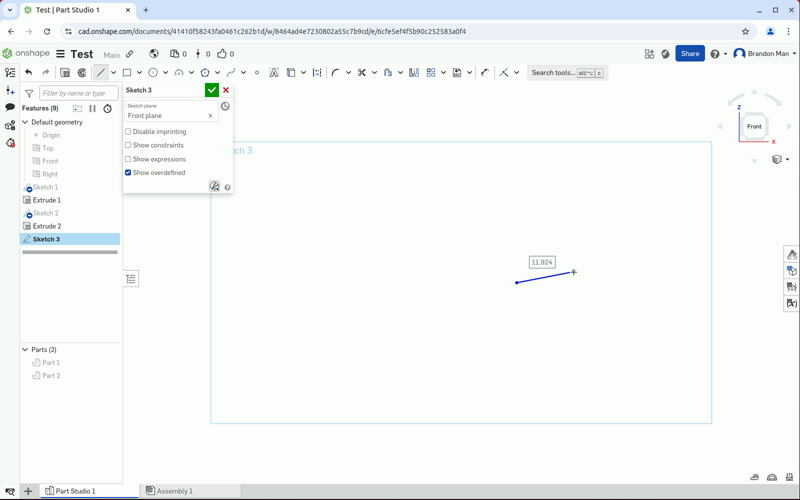
mouse_move(589, 271)
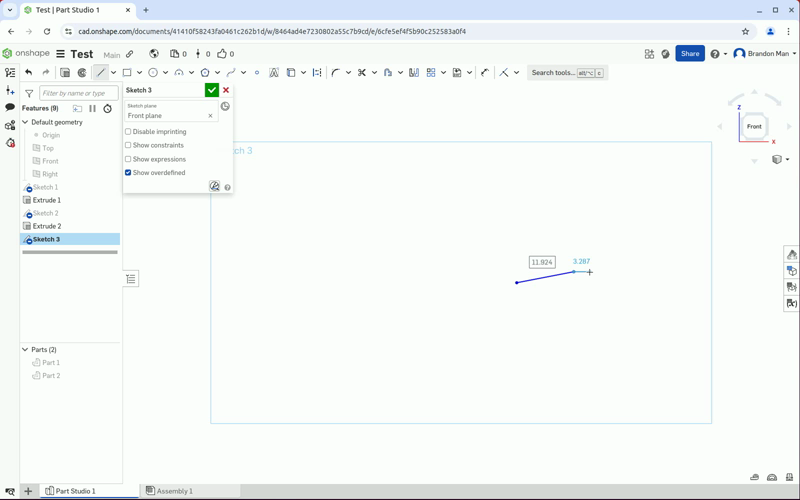
mouse_move(516, 271)
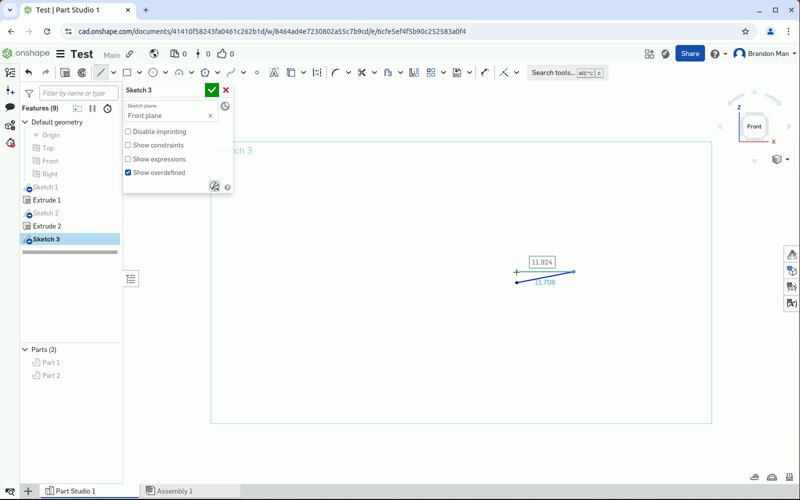
click(516, 271)
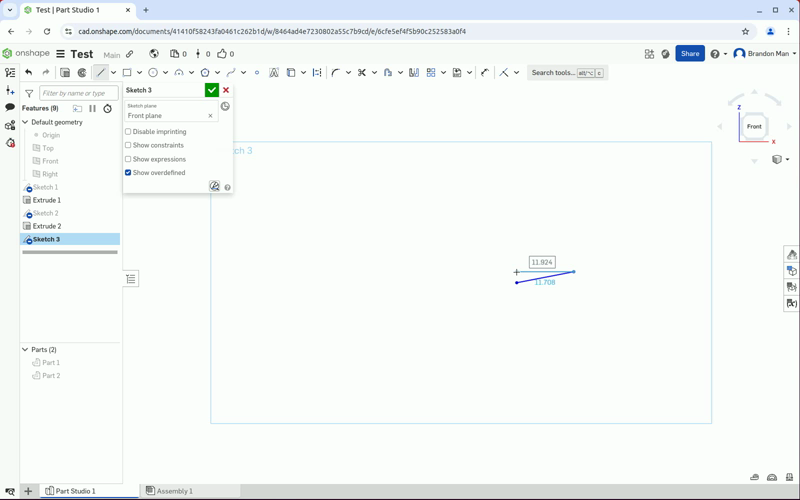
key_up(shift)
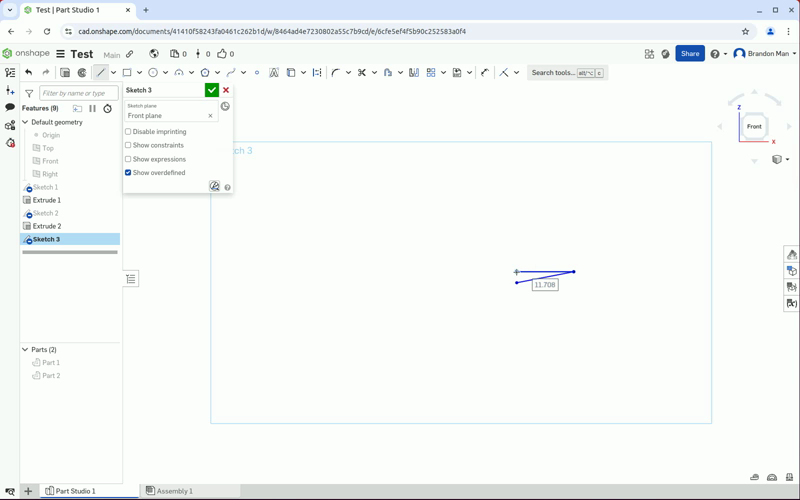
mouse_move(546, 271)
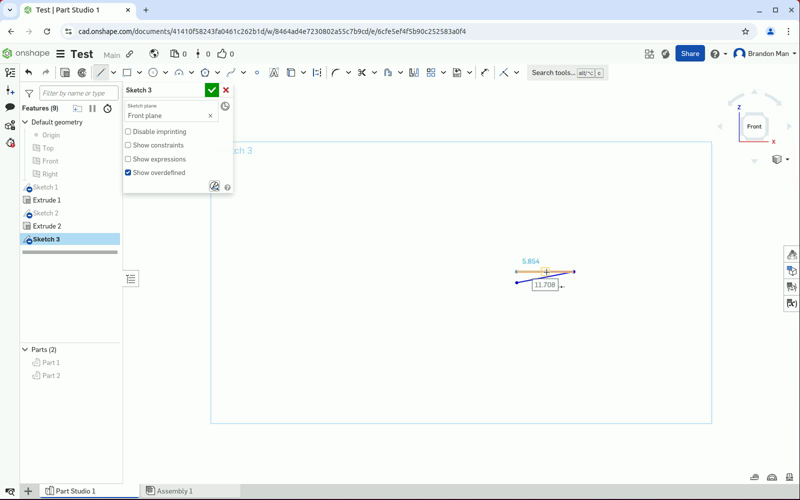
key_down(shift)
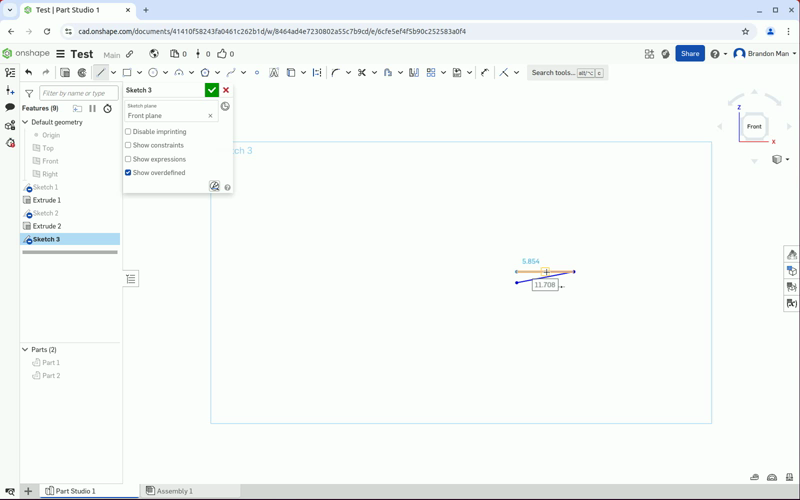
mouse_move(516, 282)
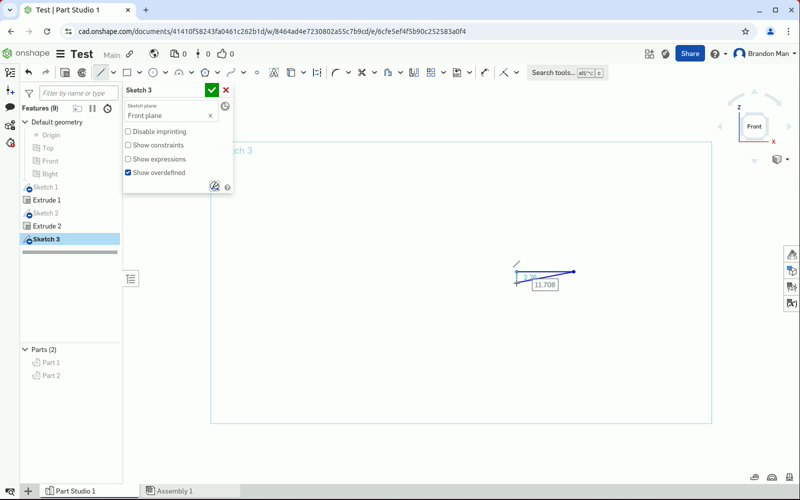
key_up(shift)
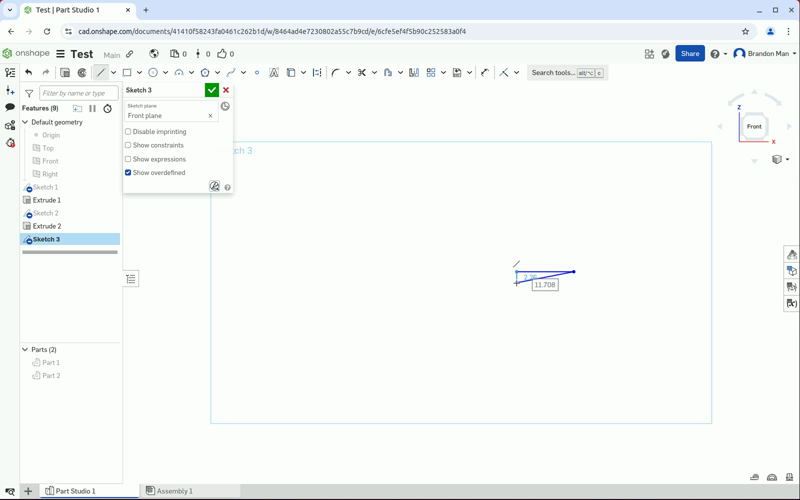
click(516, 282)
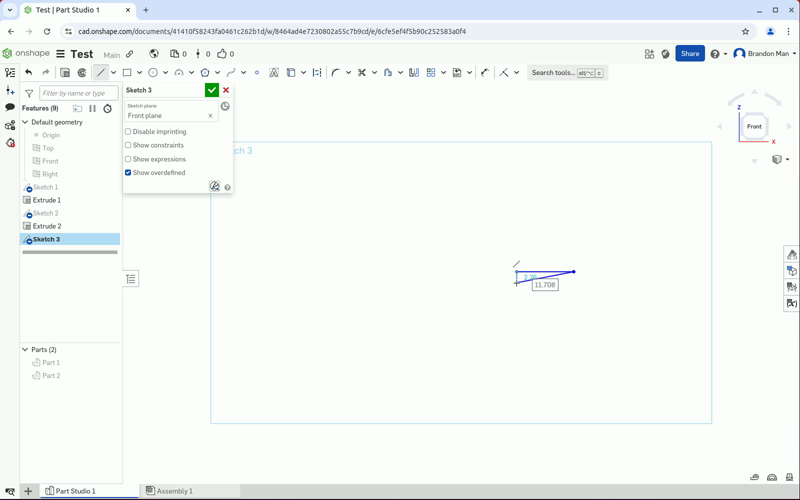
key(esc)
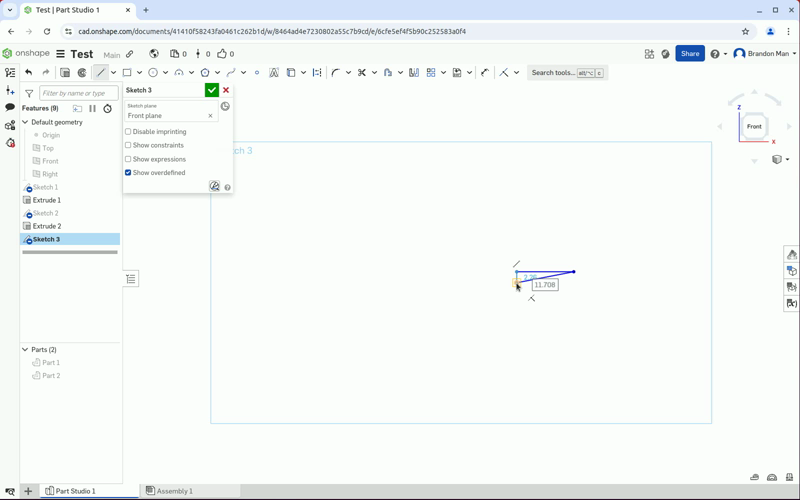
mouse_move(525, 276)
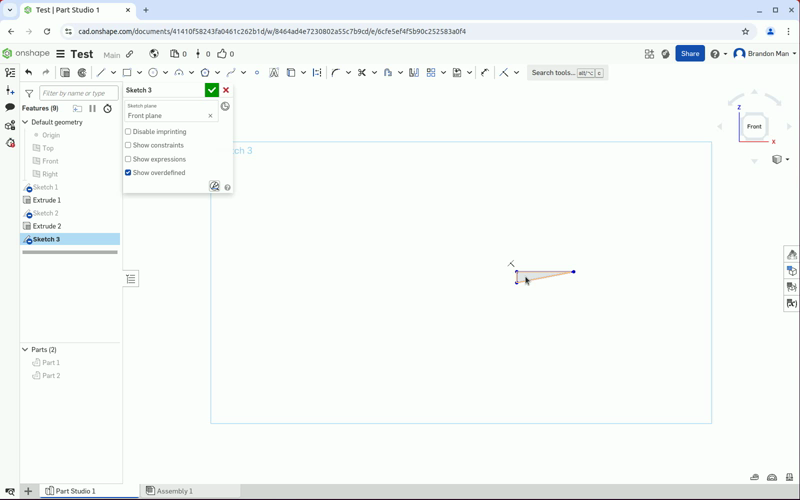
scroll(6)
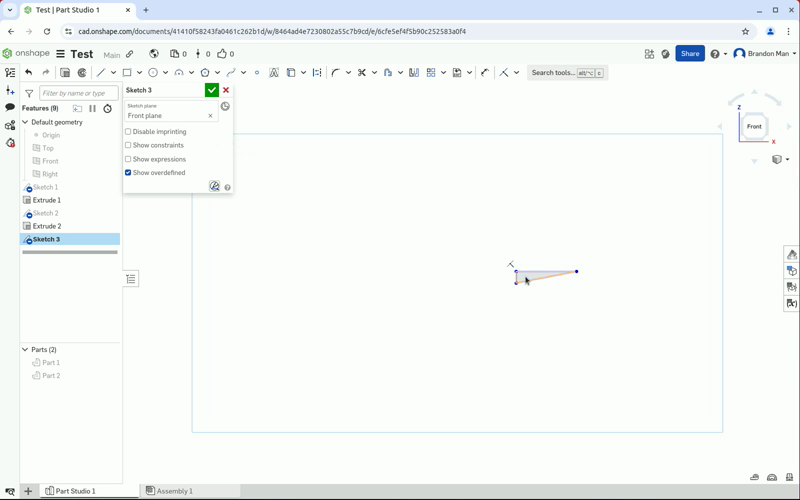
scroll(6)
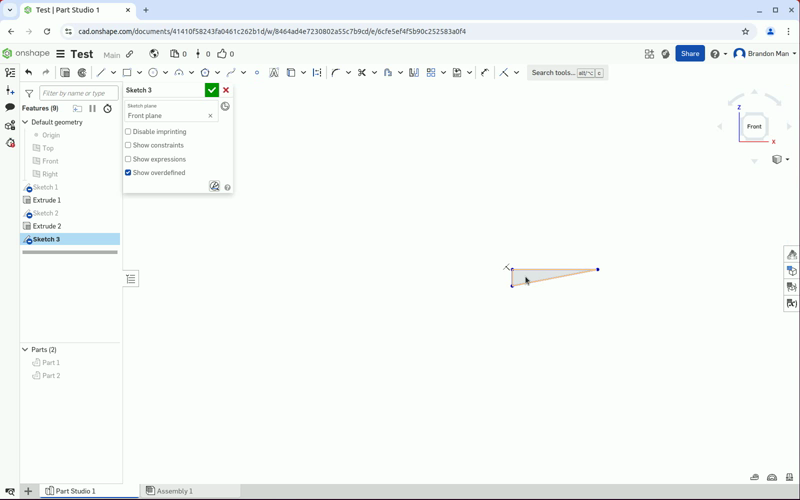
scroll(6)
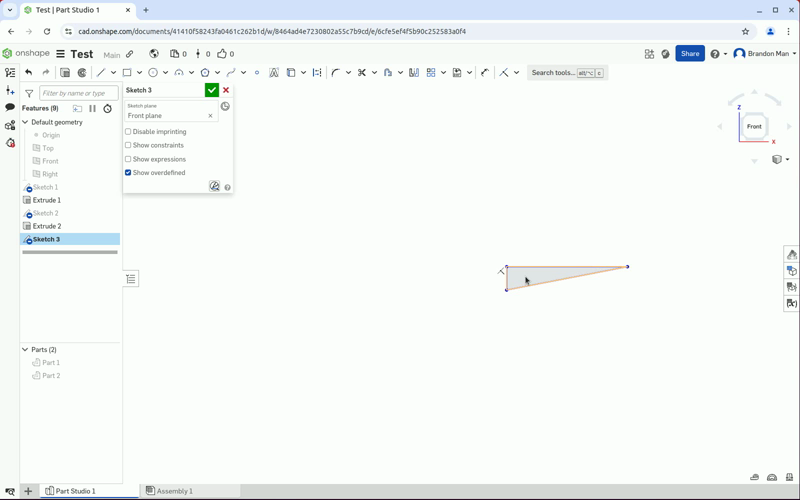
scroll(6)
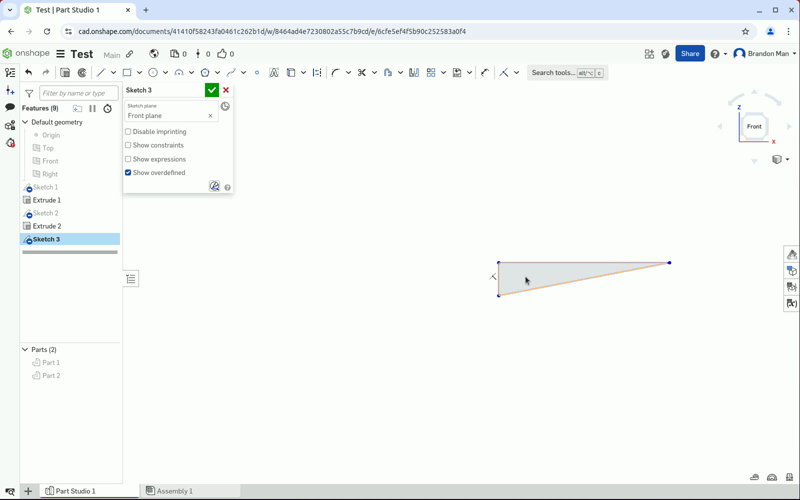
scroll(6)
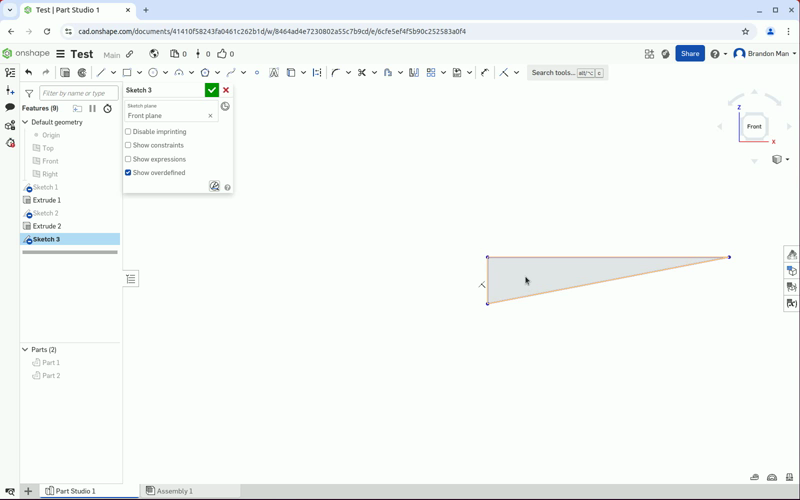
scroll(6)
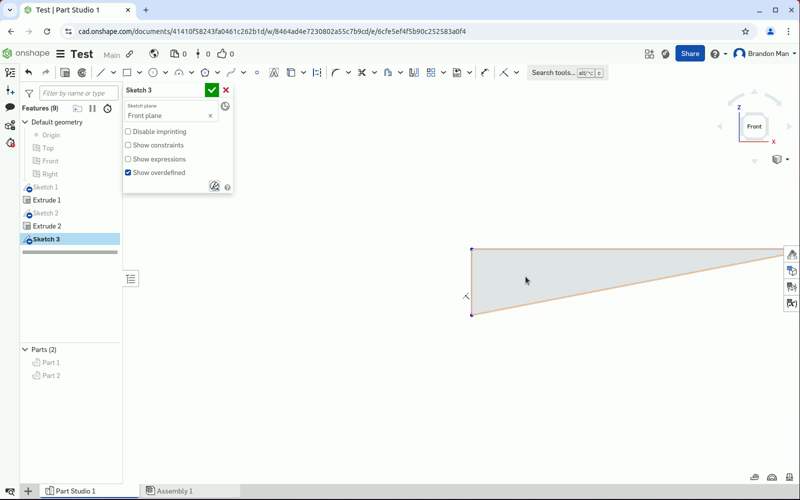
scroll(6)
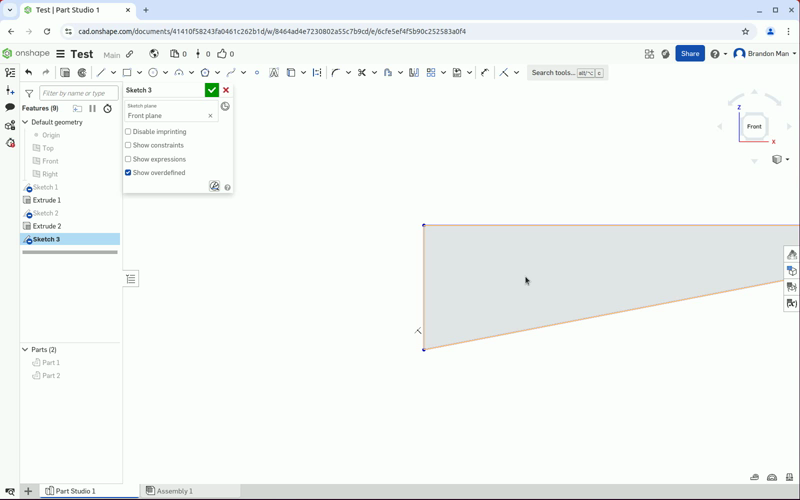
click(525, 276)
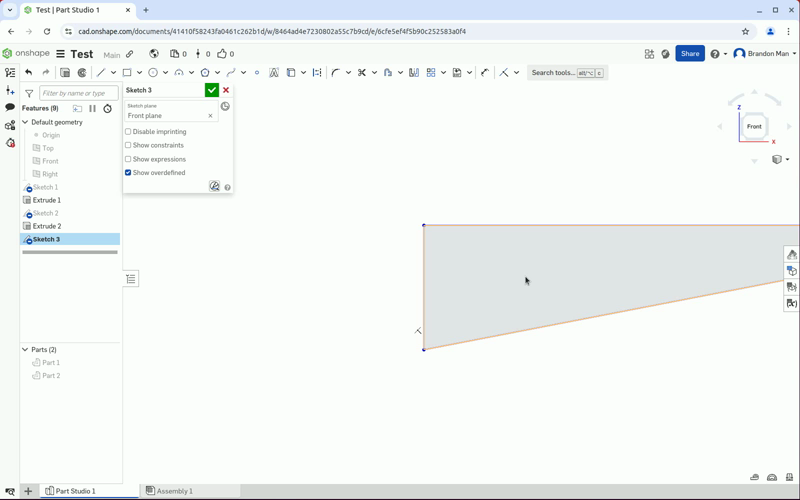
scroll(-6)
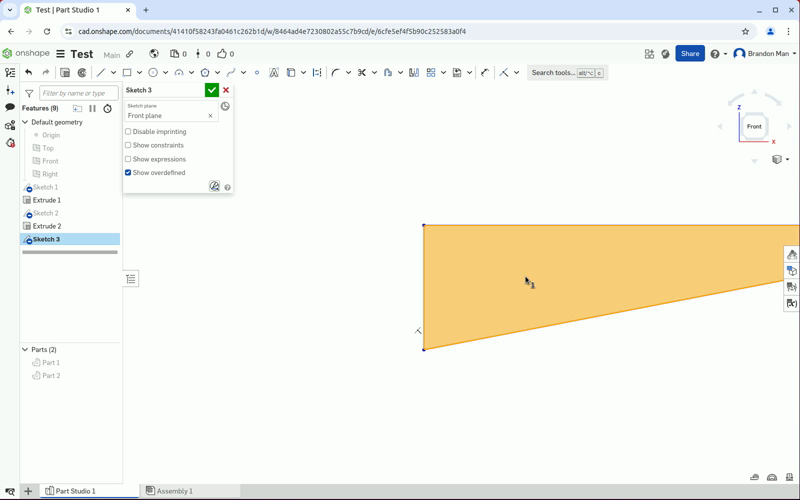
scroll(-6)
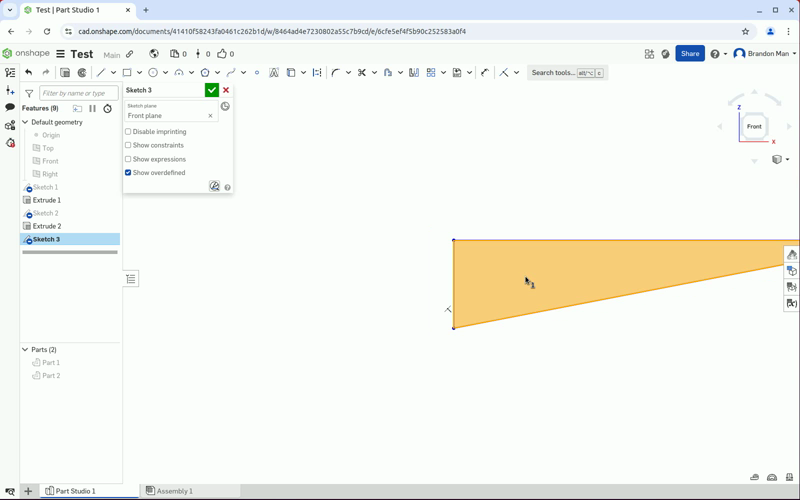
scroll(-6)
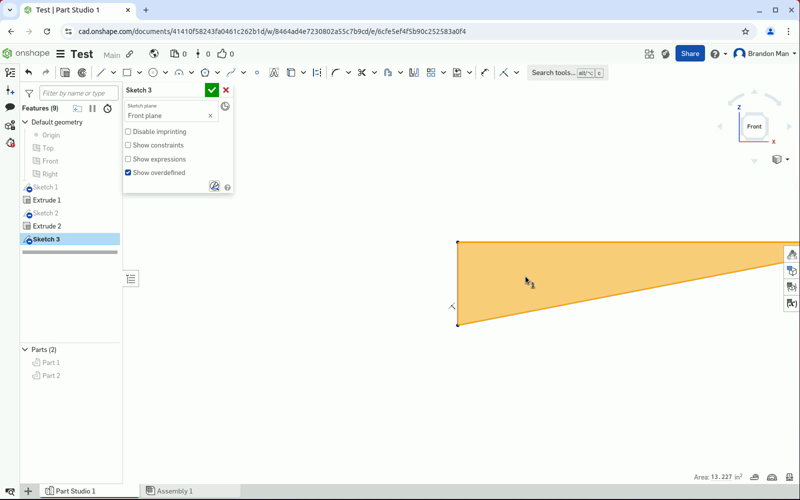
scroll(-6)
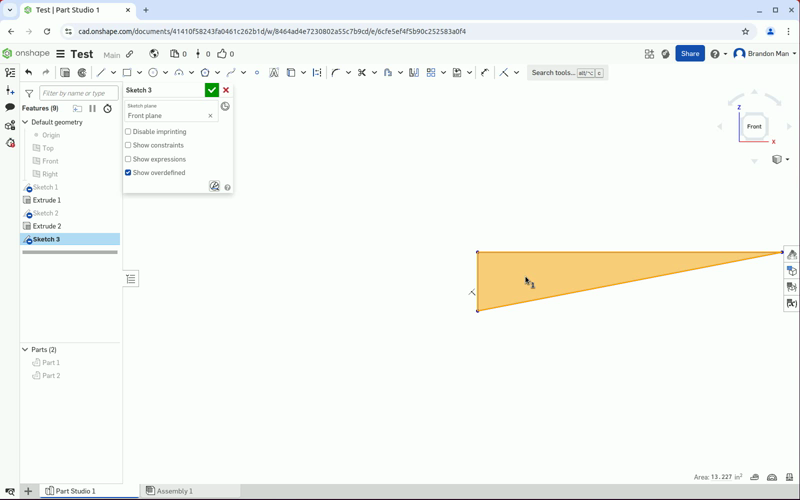
scroll(-6)
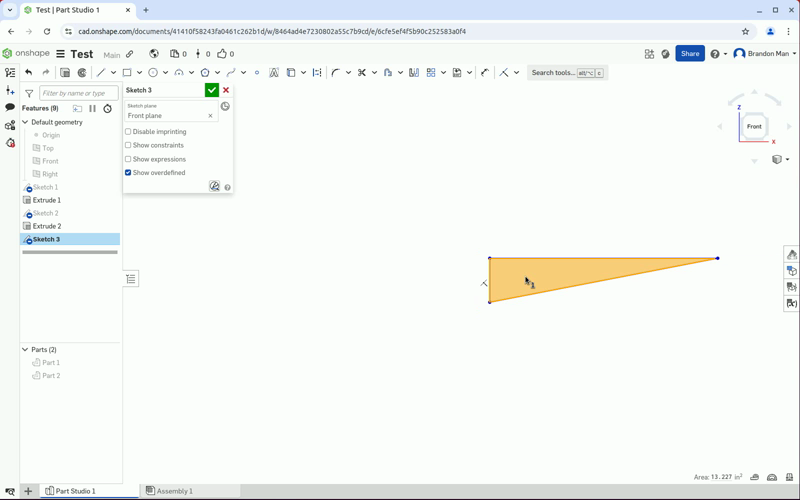
scroll(-6)
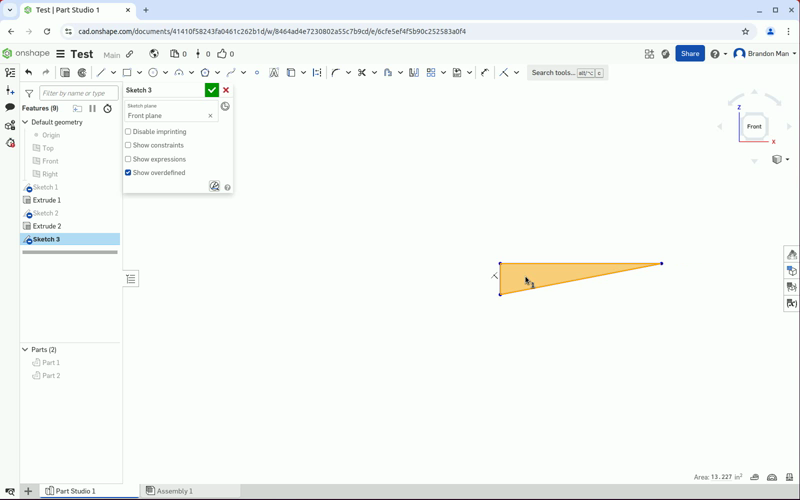
scroll(-6)
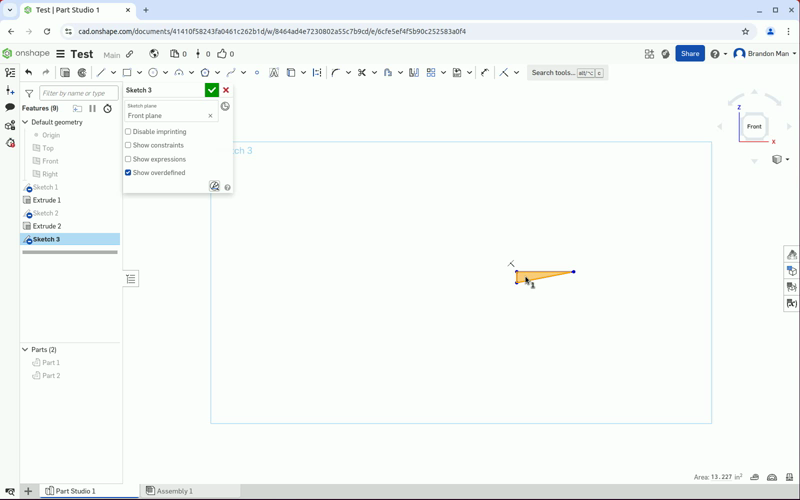
mouse_move(73, 352)
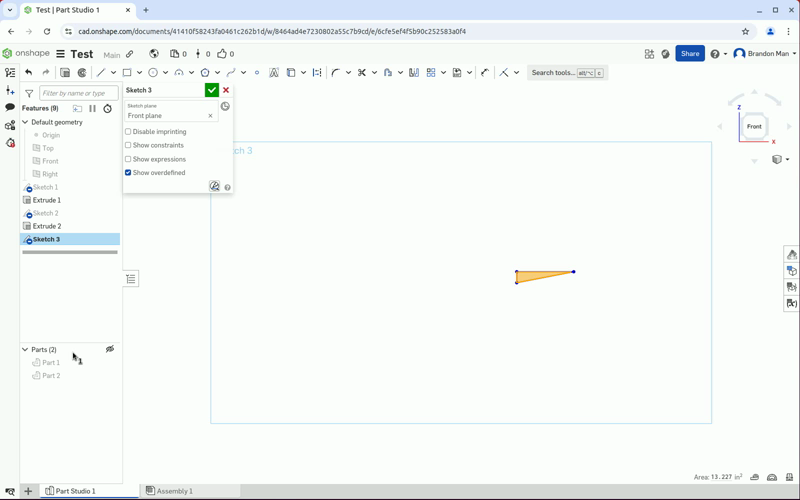
key(shift+y)
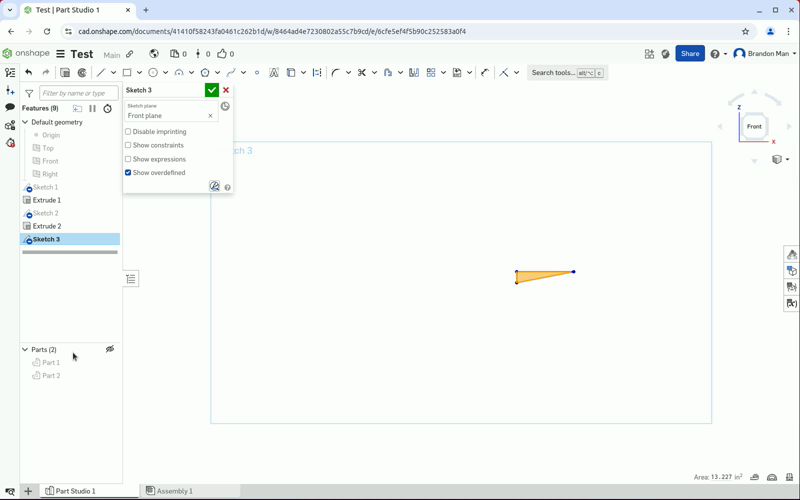
key(shift+e)
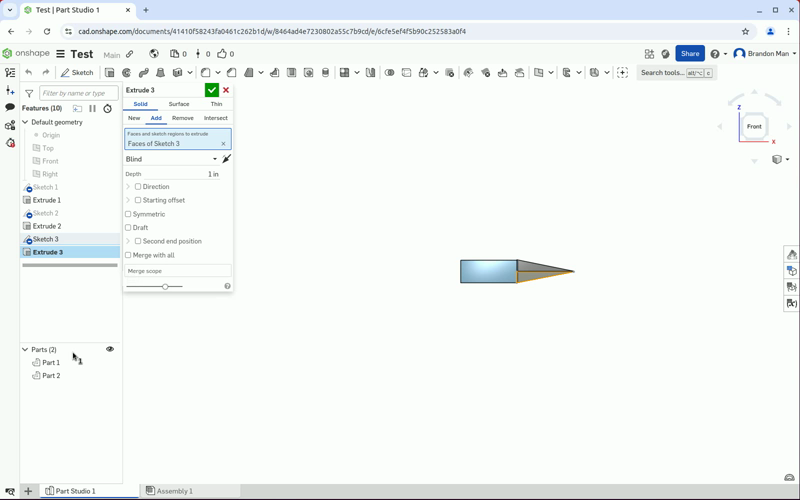
mouse_move(143, 106)
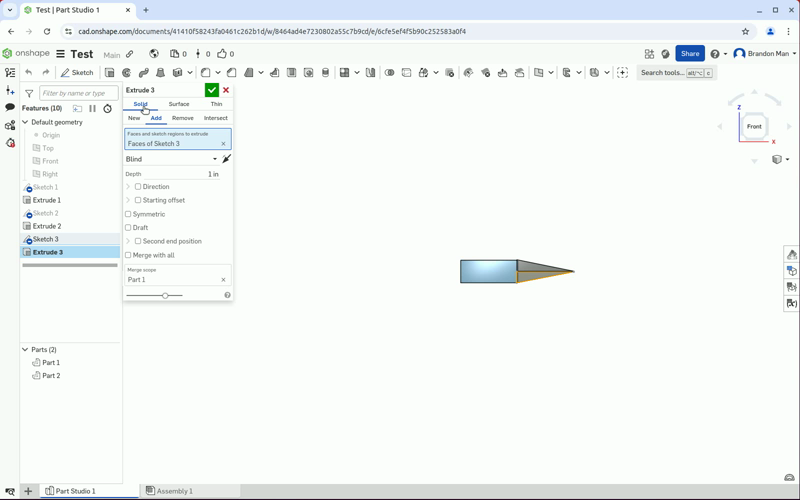
click(143, 106)
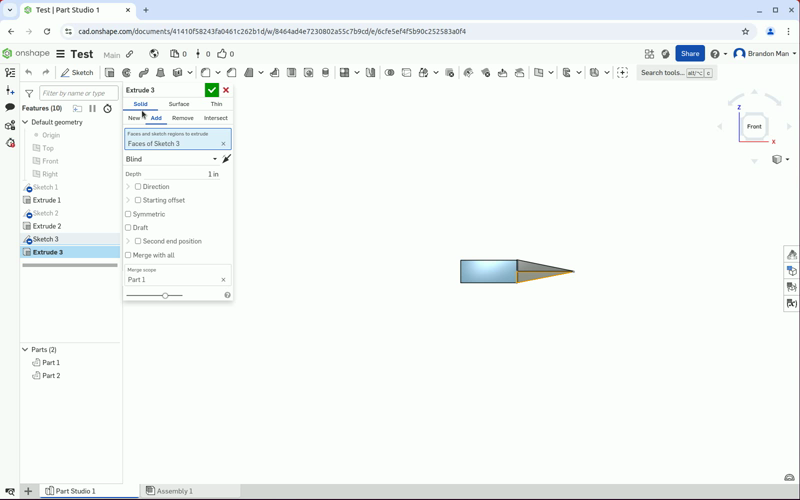
mouse_move(137, 120)
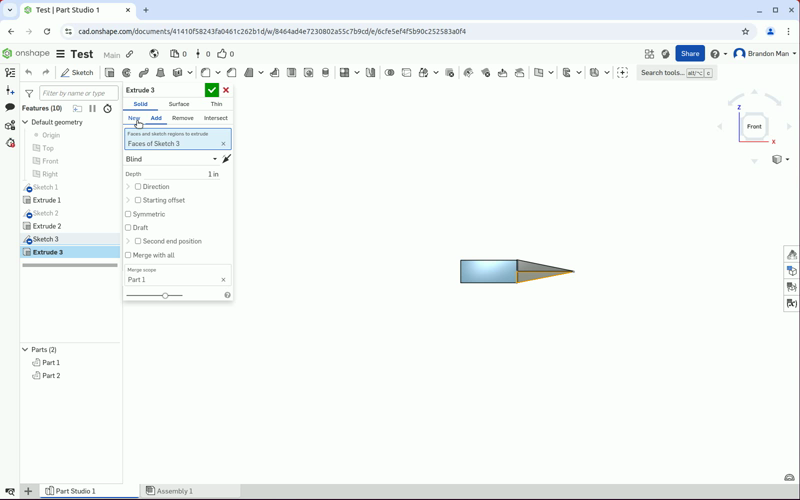
click(137, 120)
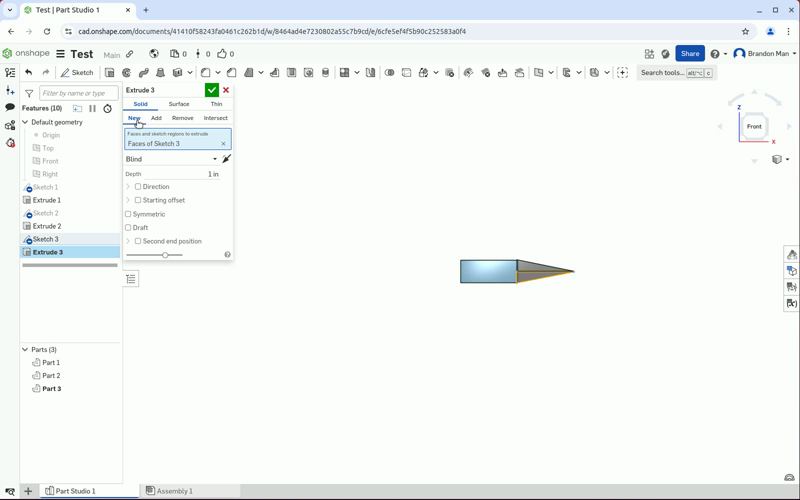
key(tab, 4)
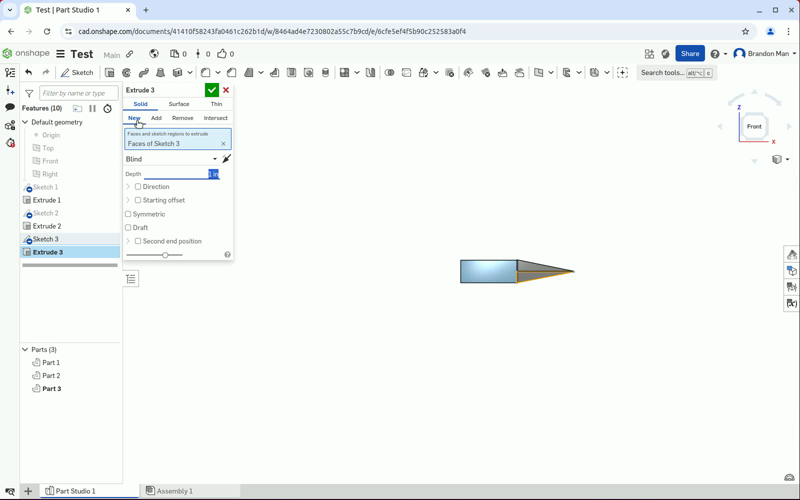
text(23.108)
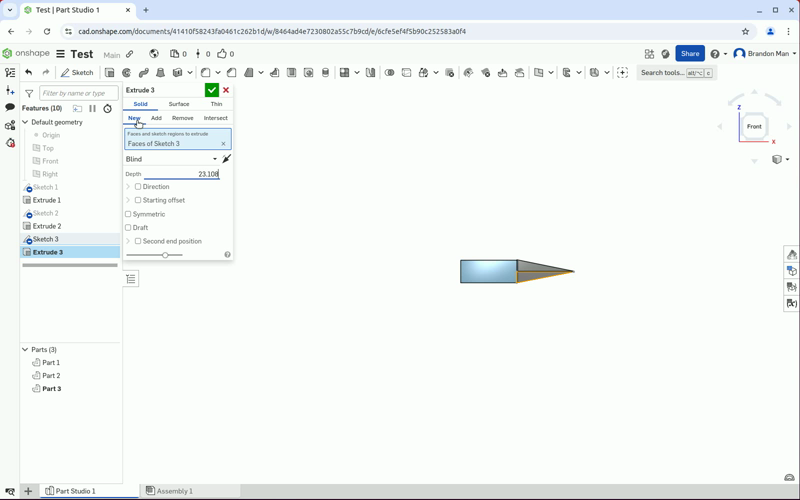
key(enter)
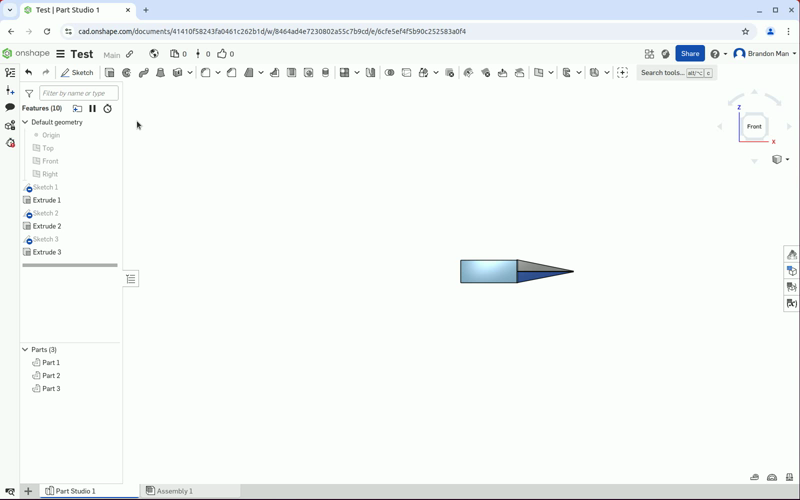
key(shift+h)
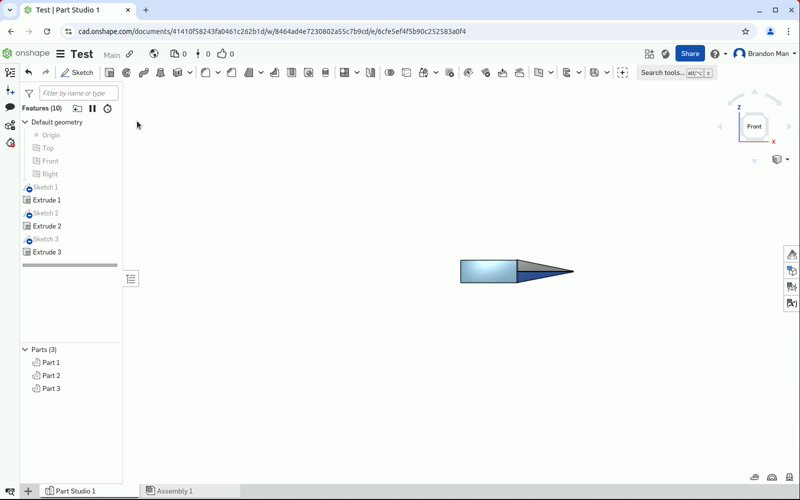
key(shift+h)
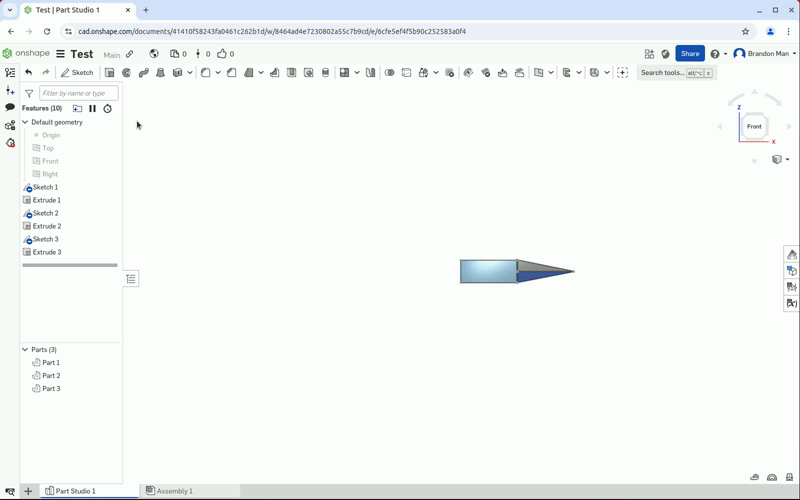
key(shift+7)
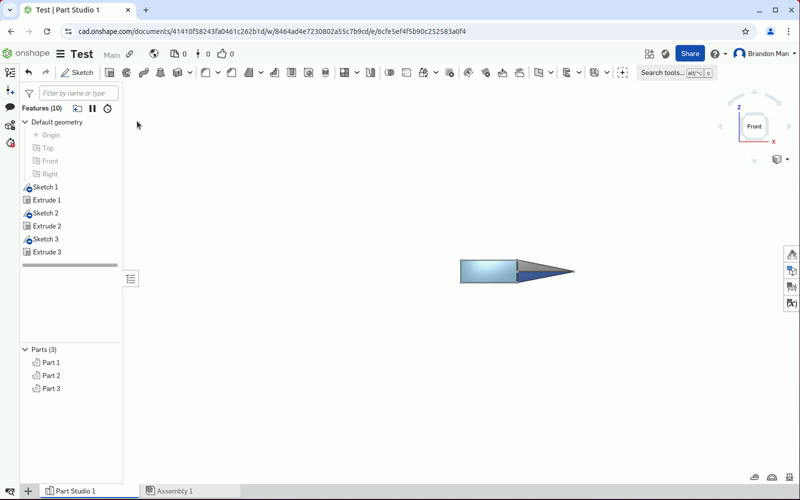
key(left, 2)
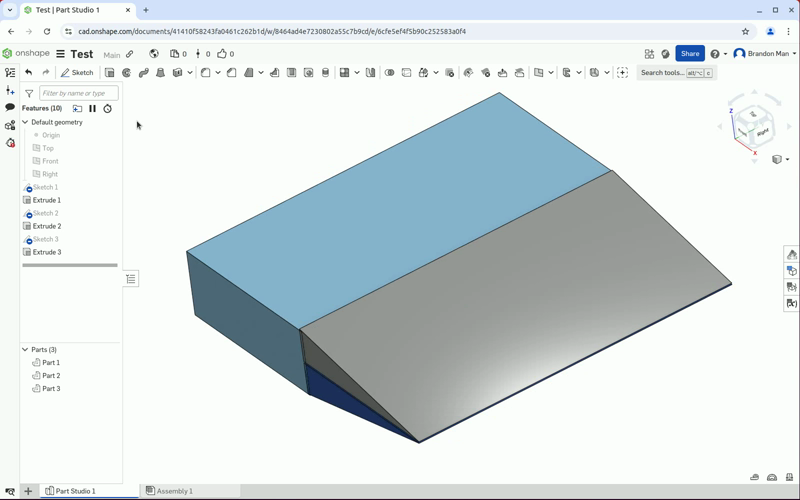
key(down, 2)
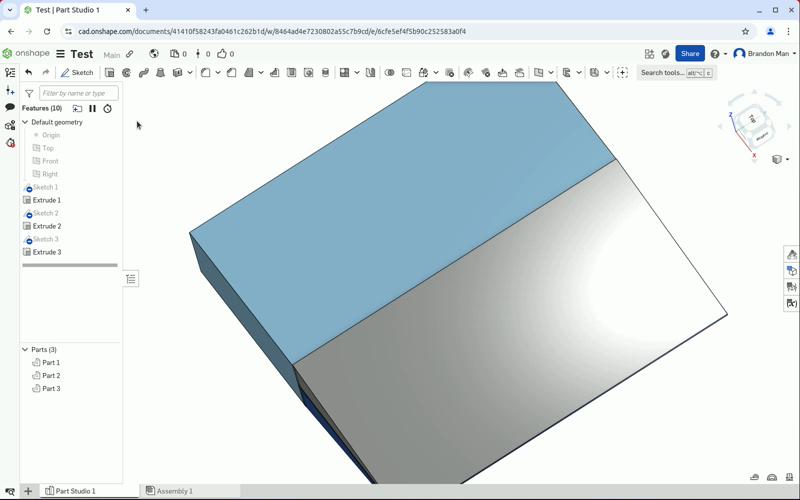
key(up, 2)
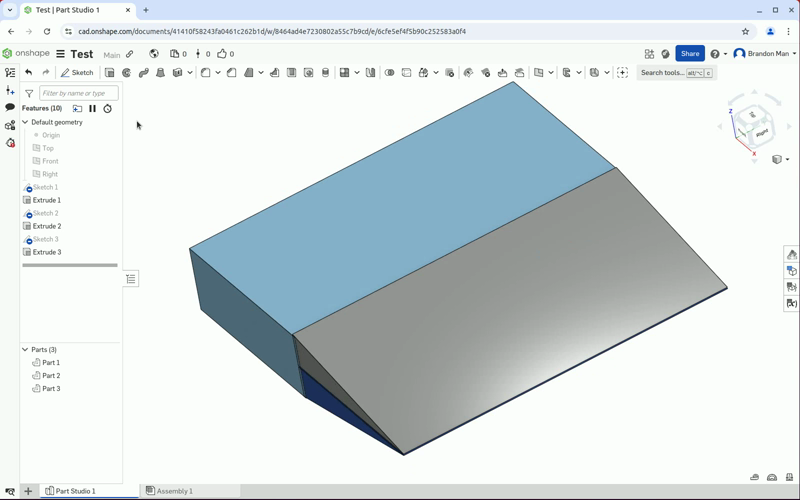
key(right, 2)
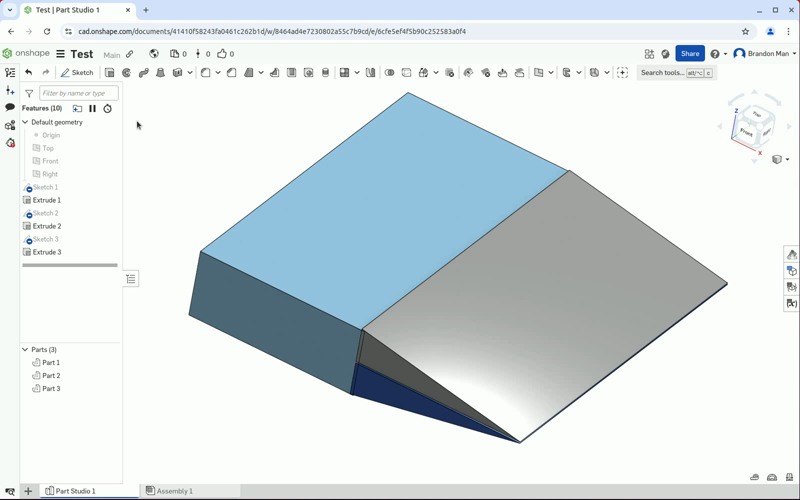
mouse_move(73, 189)
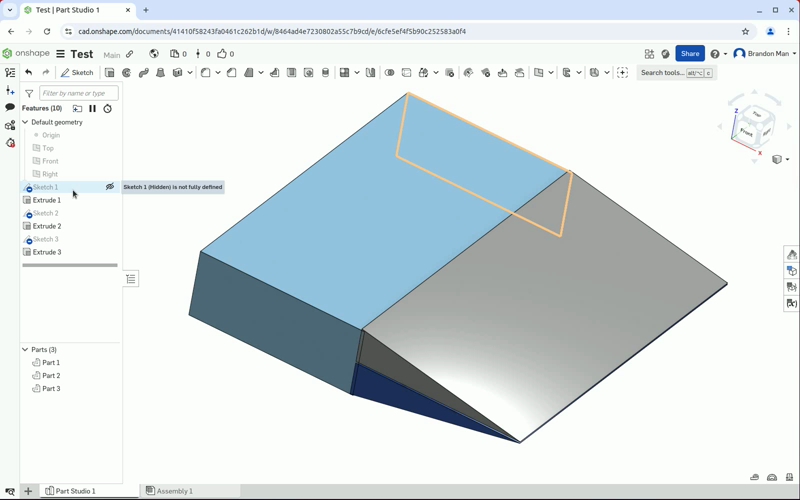
click(73, 189)